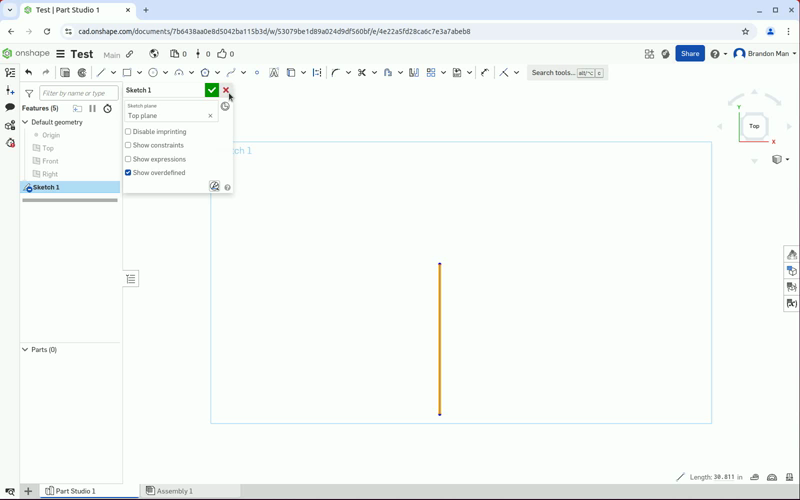
key(shift+h)
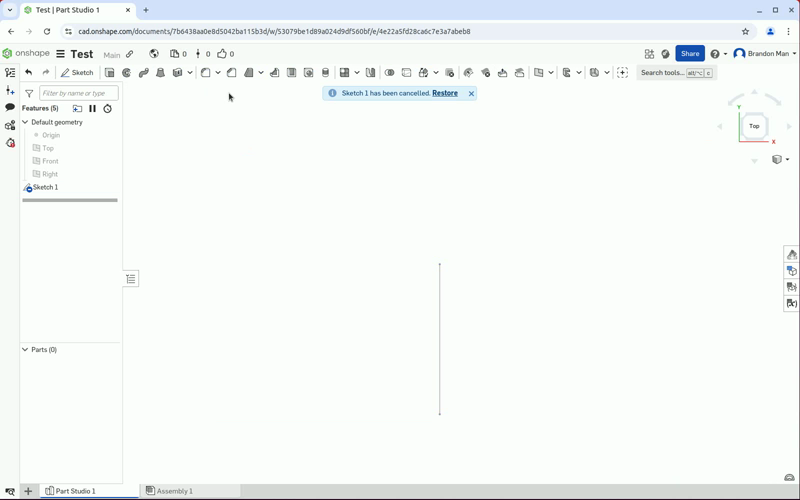
key(shift+s)
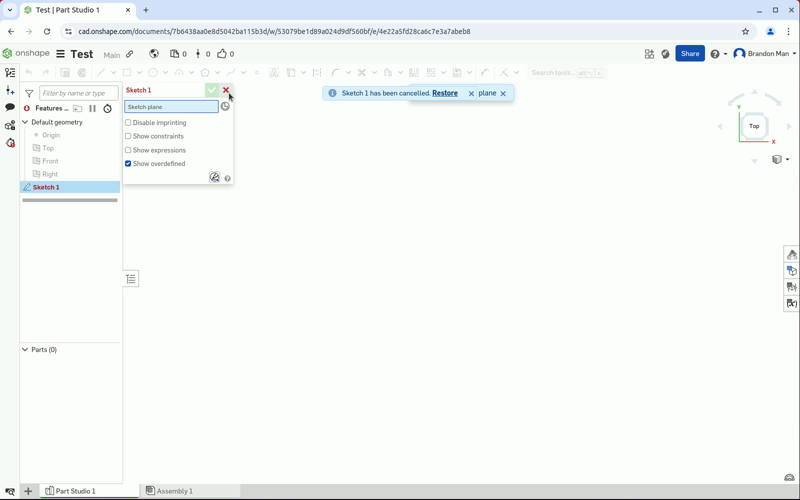
mouse_move(73, 150)
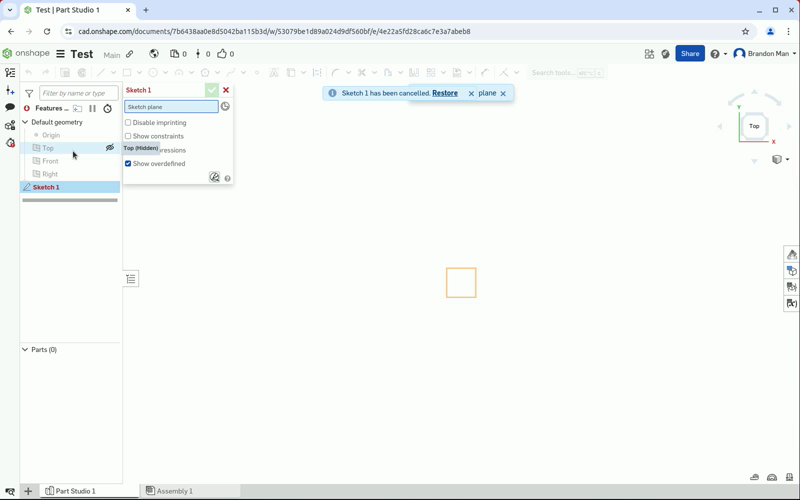
click(73, 150)
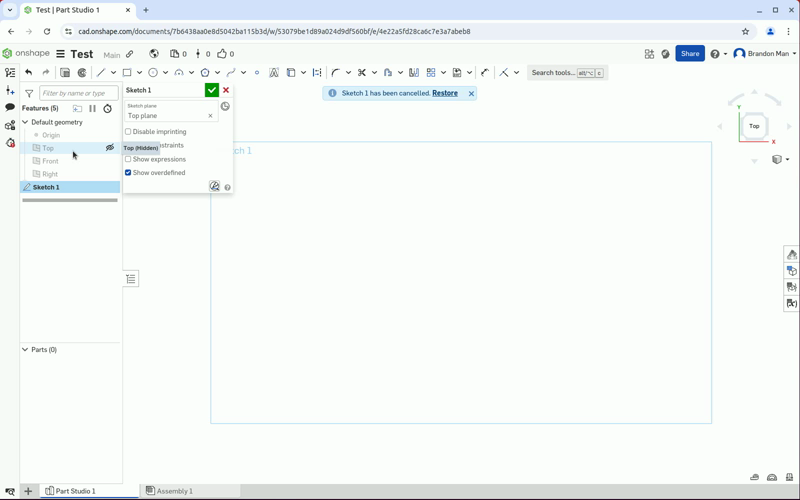
mouse_move(73, 352)
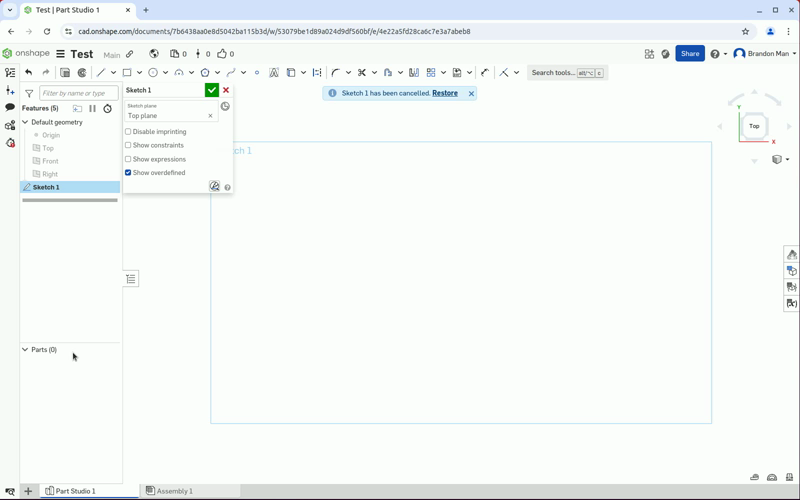
key(y)
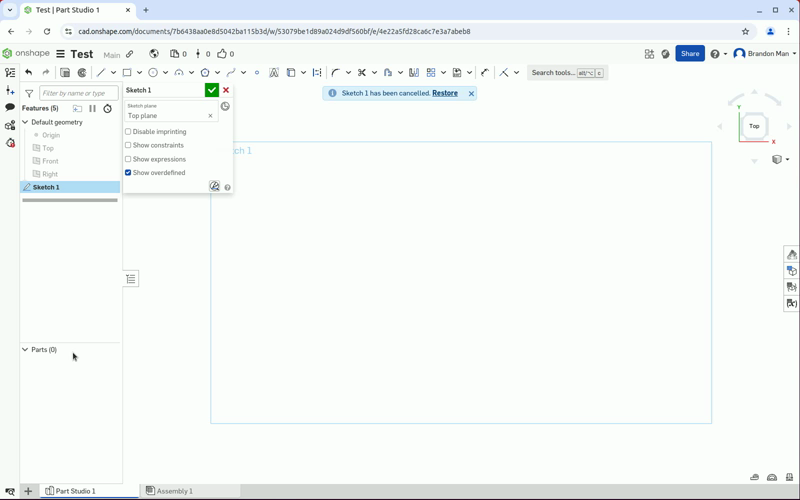
key(l)
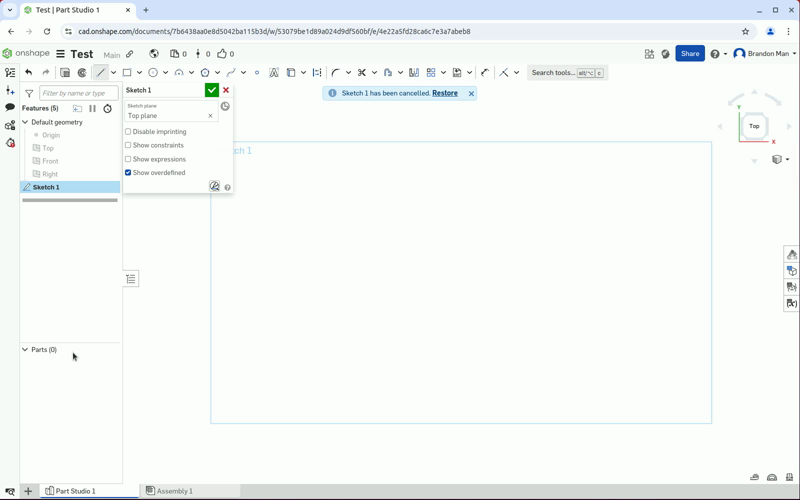
key_down(shift)
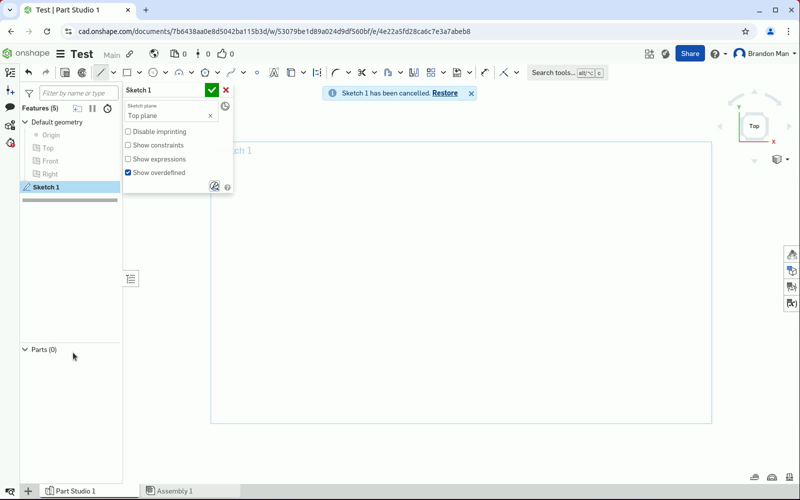
mouse_move(427, 376)
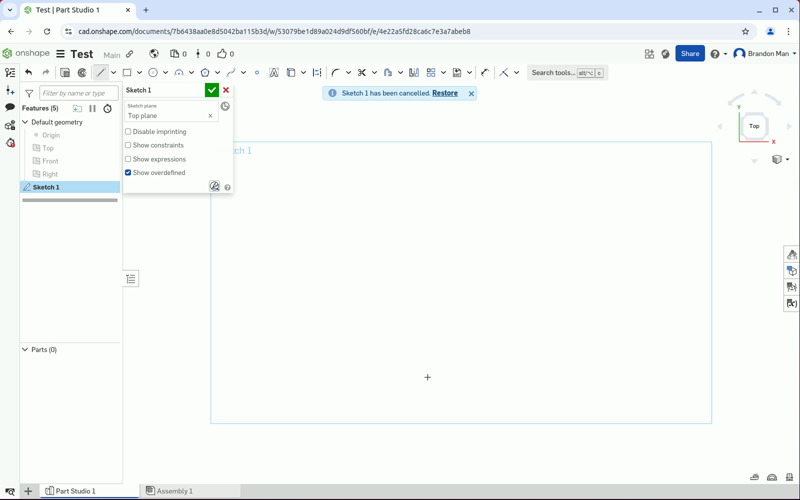
click(427, 376)
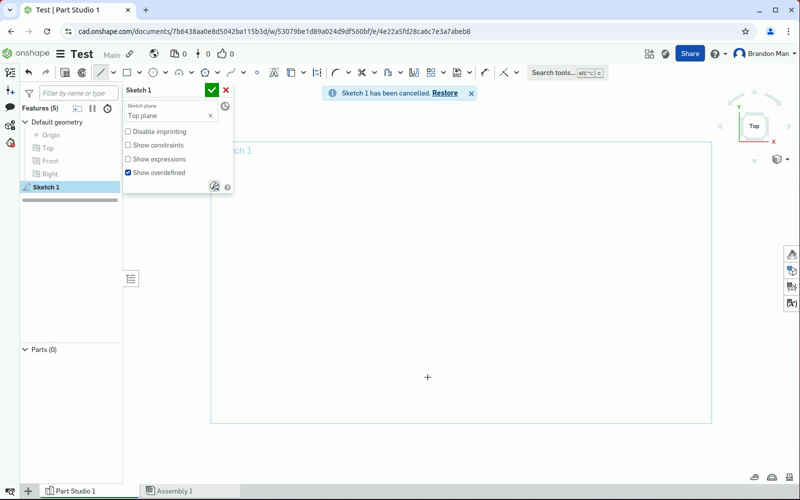
key_up(shift)
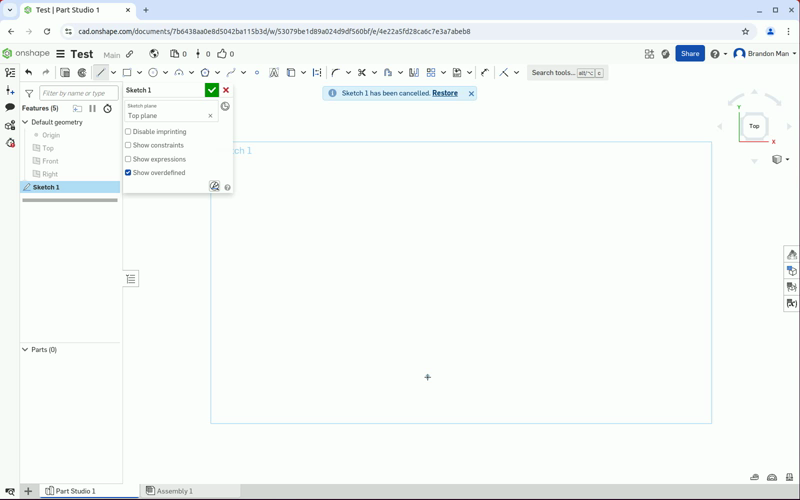
key_down(shift)
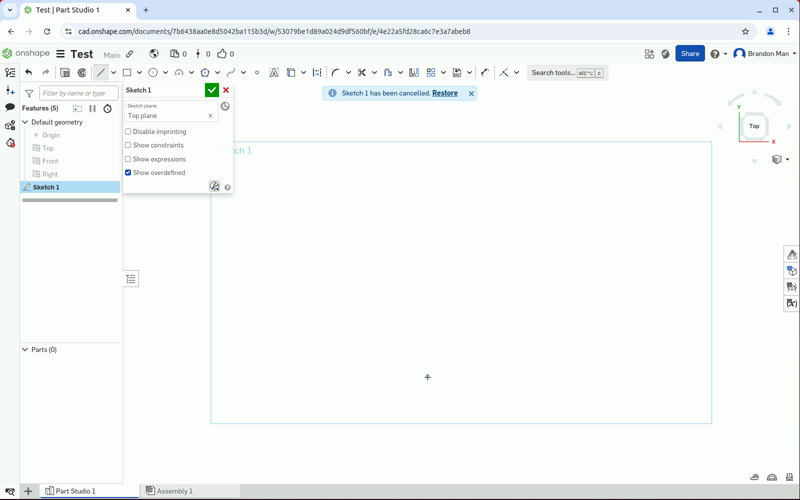
mouse_move(492, 292)
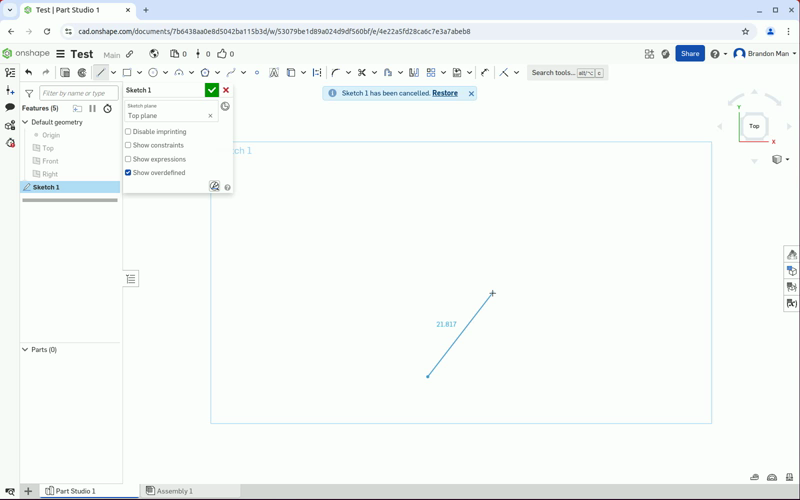
click(492, 292)
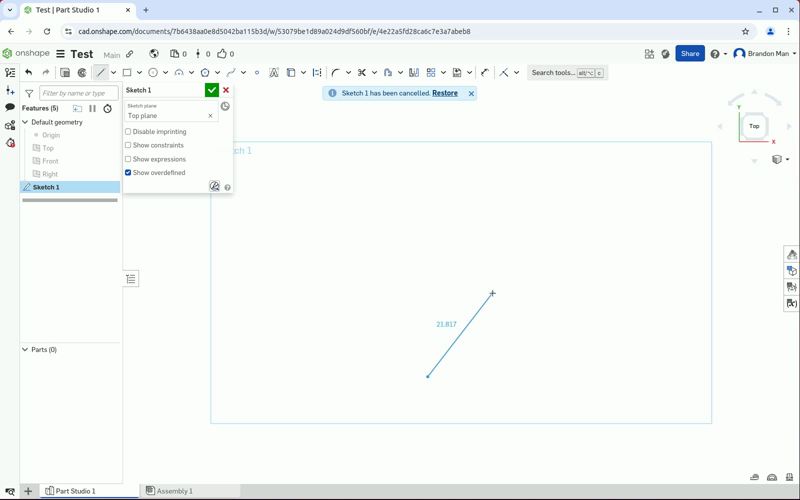
key_up(shift)
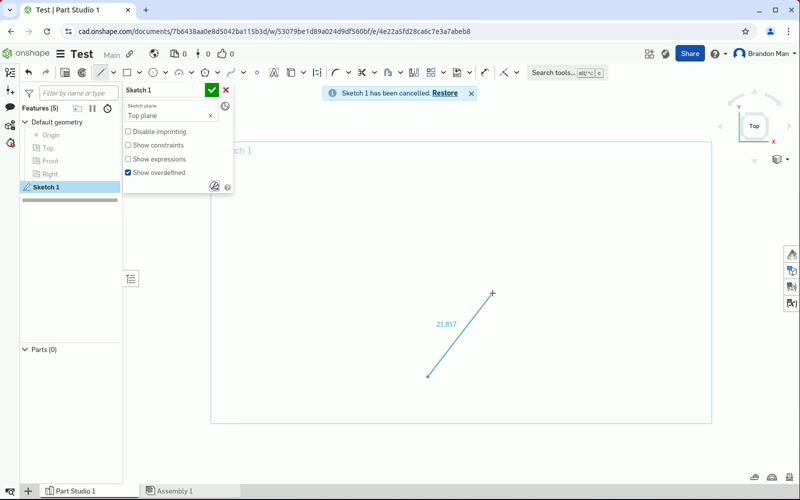
key_down(shift)
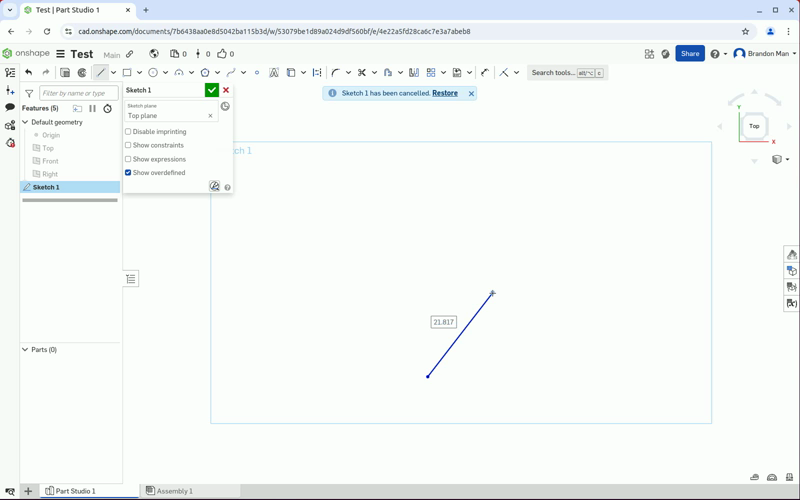
mouse_move(522, 292)
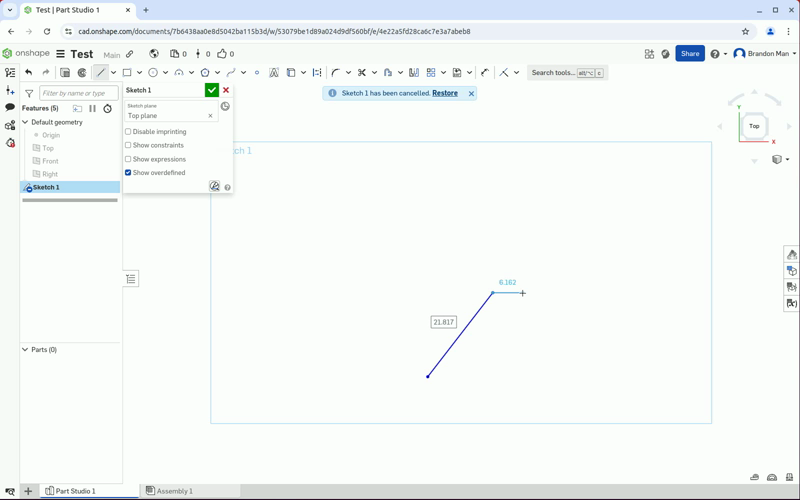
mouse_move(473, 292)
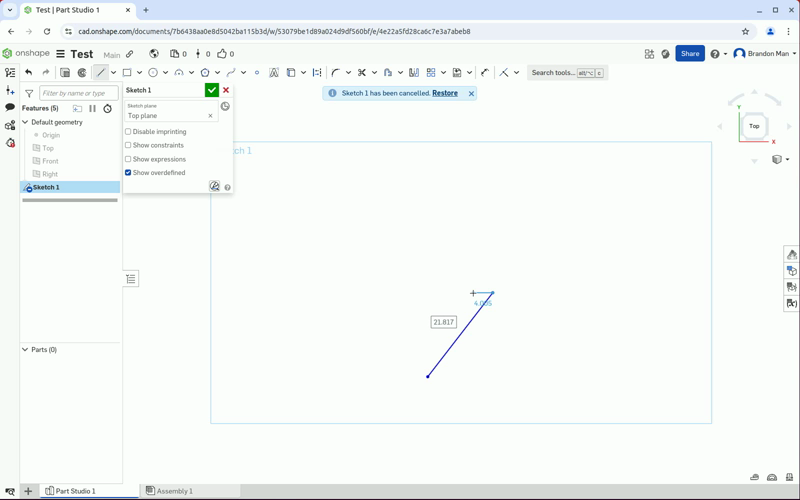
click(473, 292)
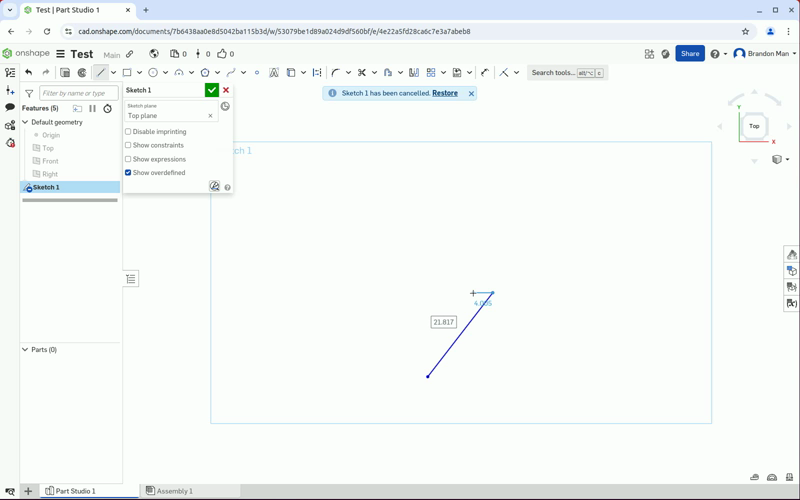
key_up(shift)
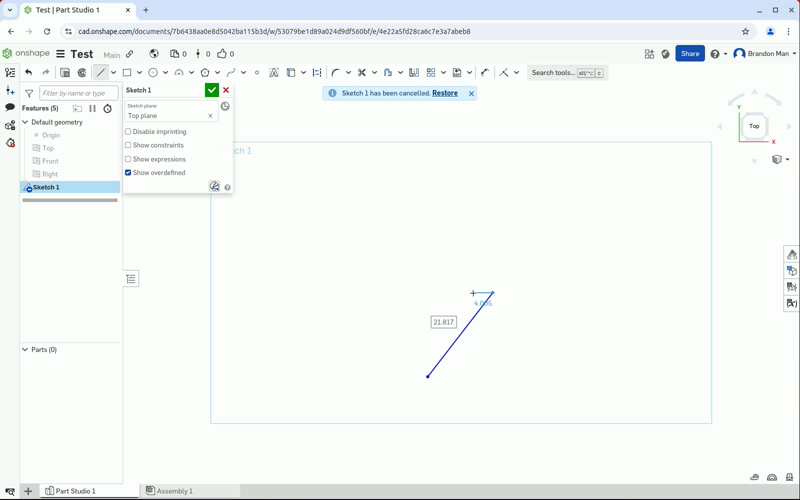
key_down(shift)
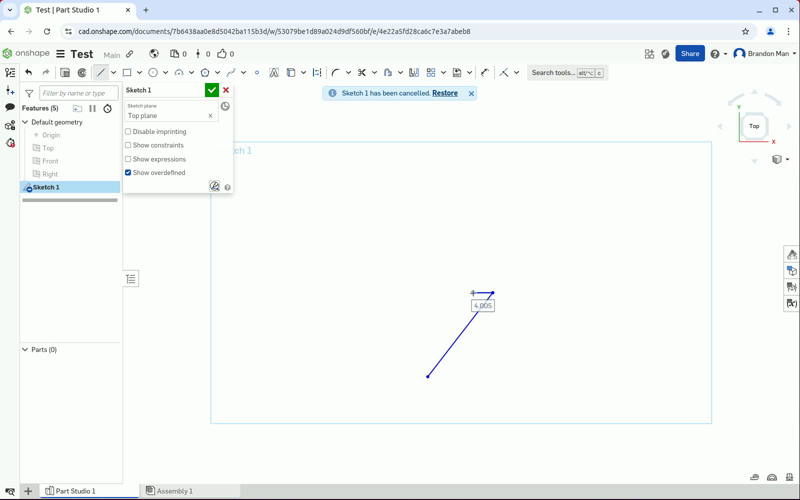
mouse_move(503, 238)
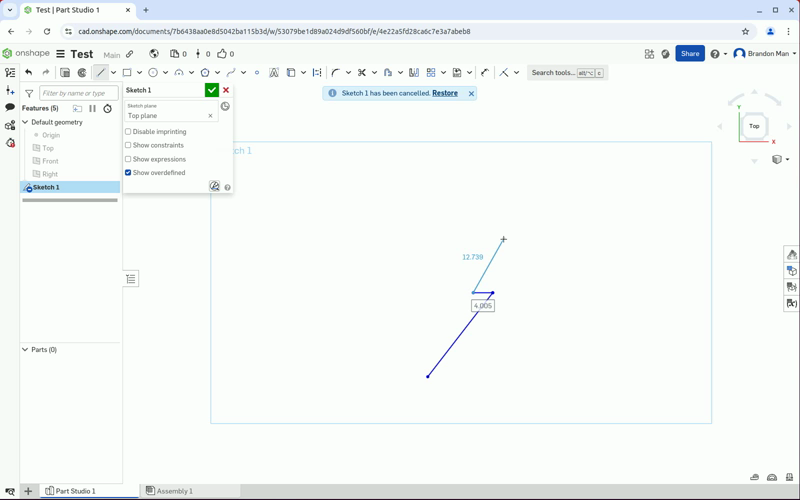
click(503, 238)
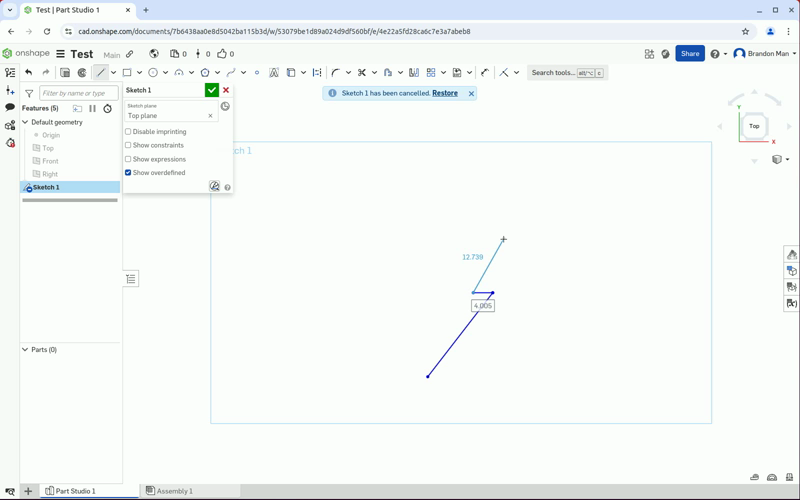
key_up(shift)
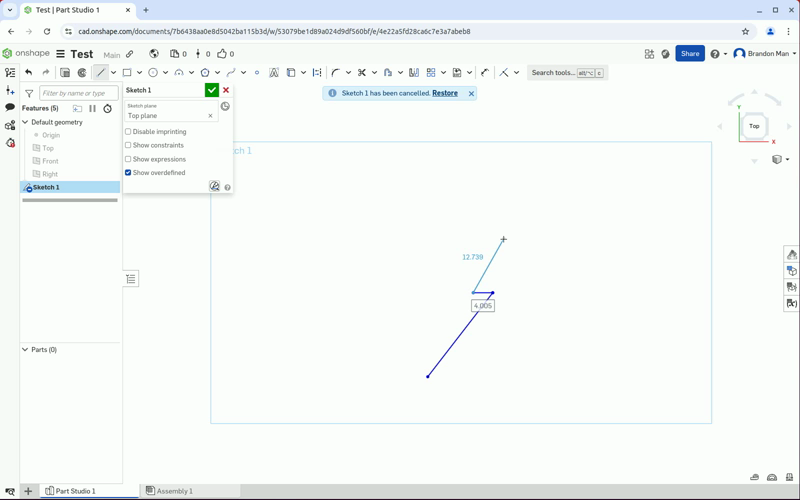
key_down(shift)
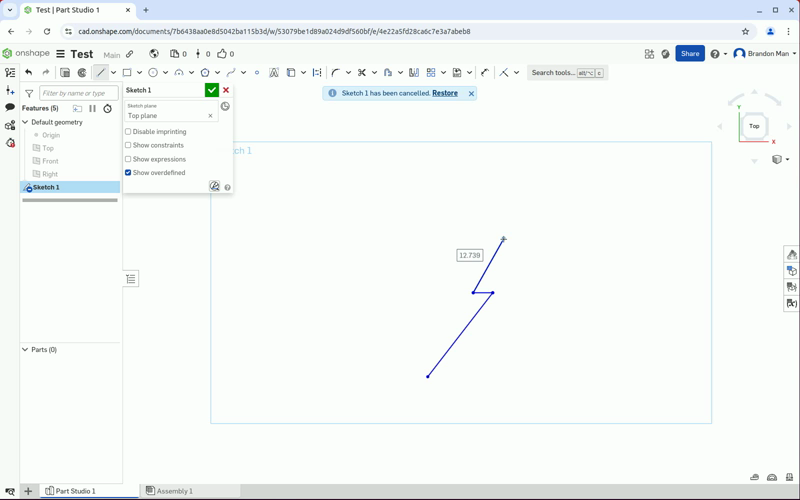
mouse_move(533, 238)
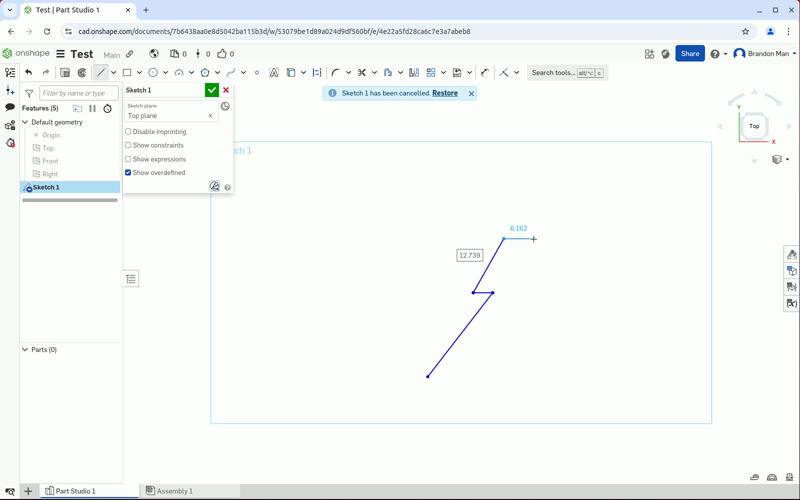
mouse_move(482, 238)
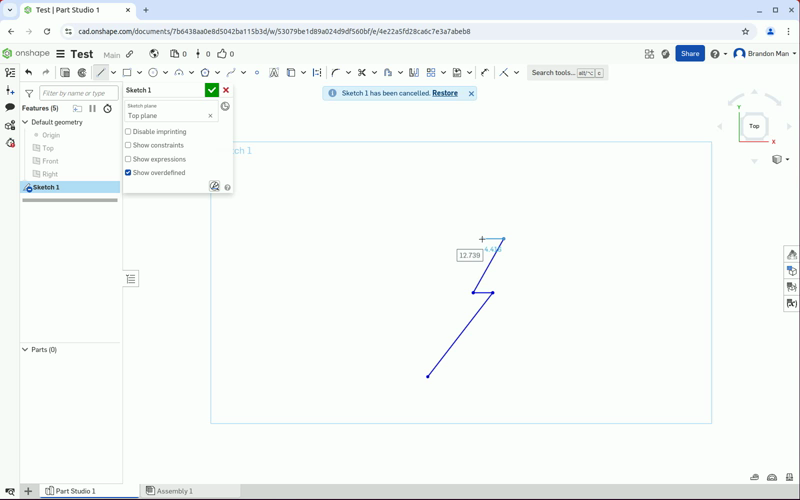
click(482, 238)
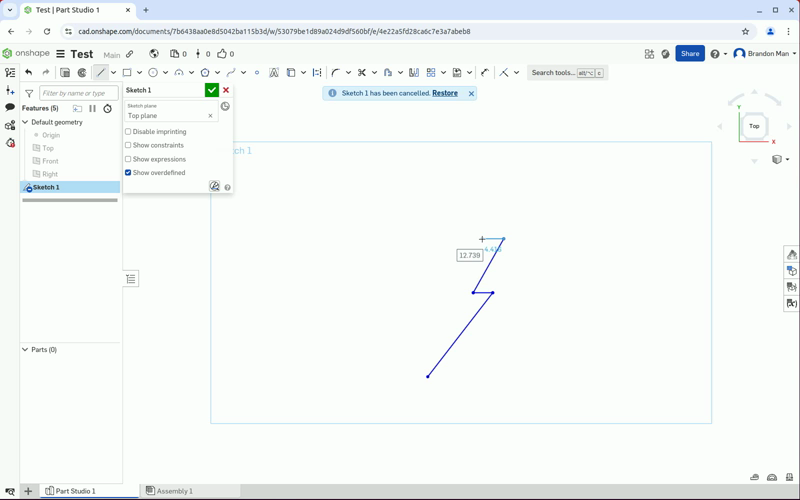
key_up(shift)
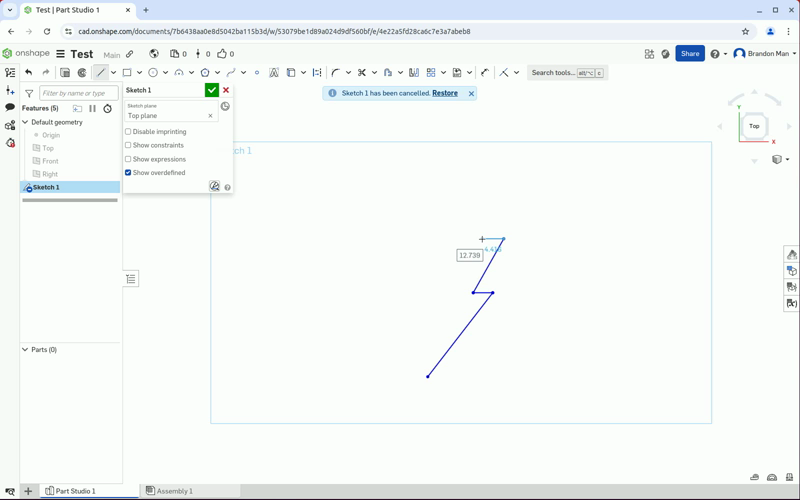
key_down(shift)
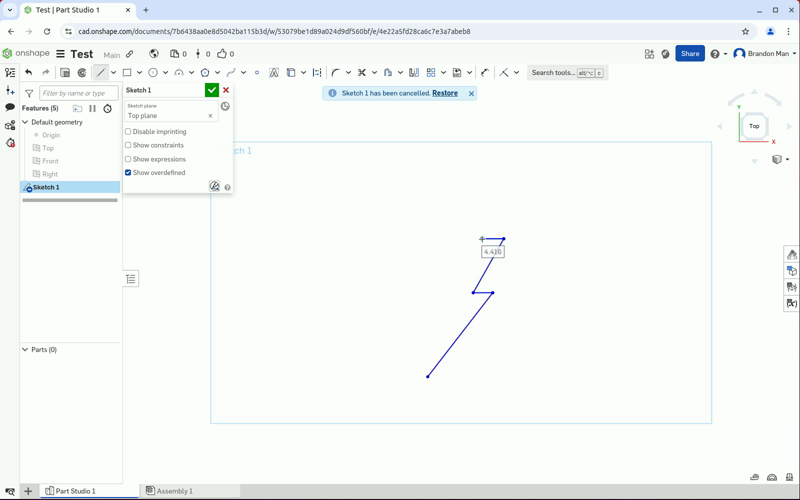
mouse_move(505, 171)
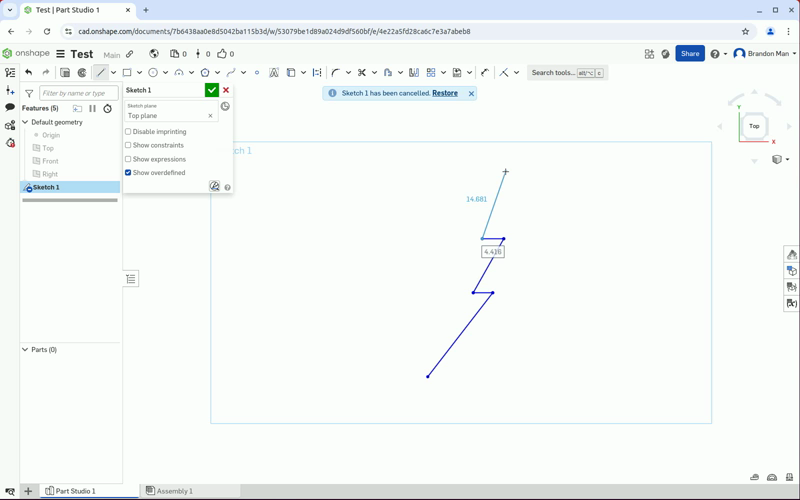
click(505, 171)
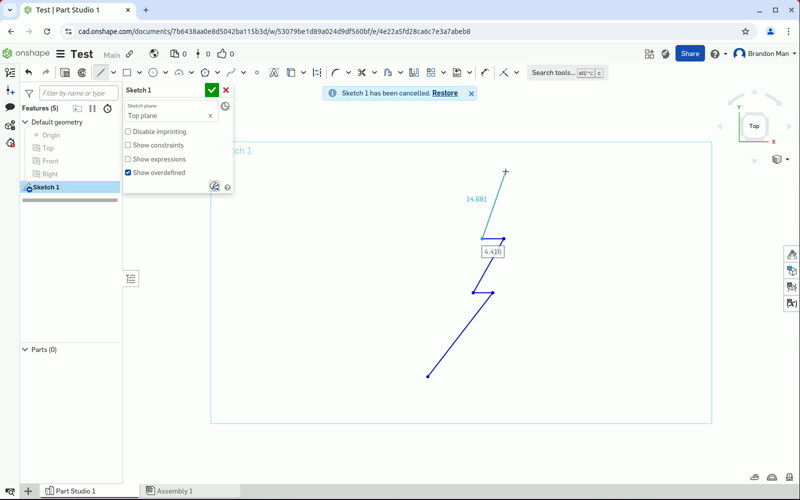
key_up(shift)
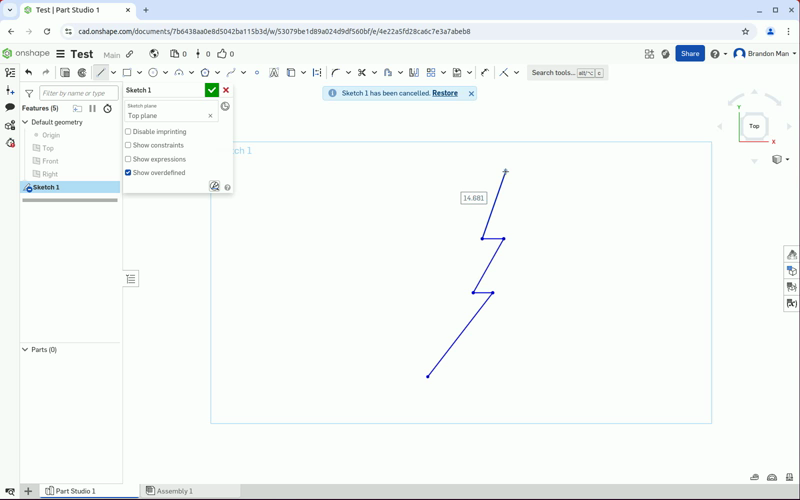
key_down(shift)
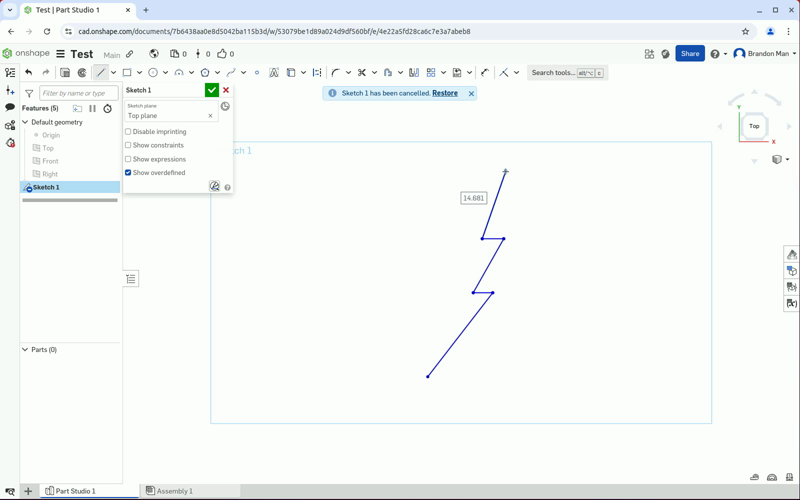
mouse_move(453, 260)
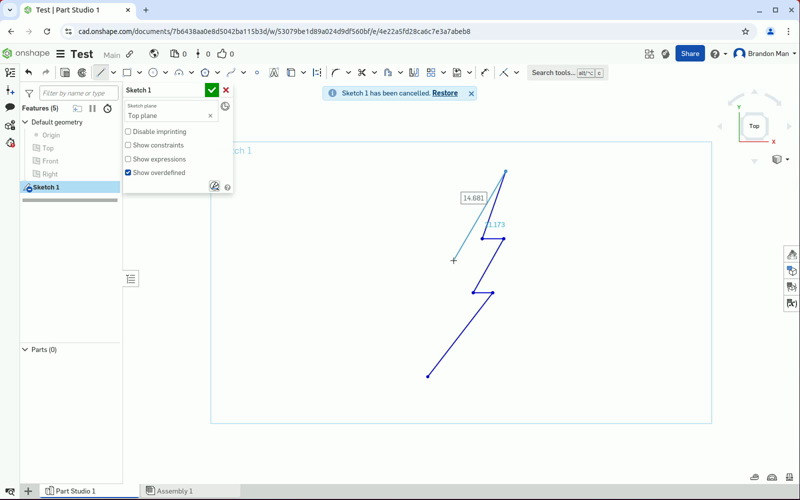
click(453, 260)
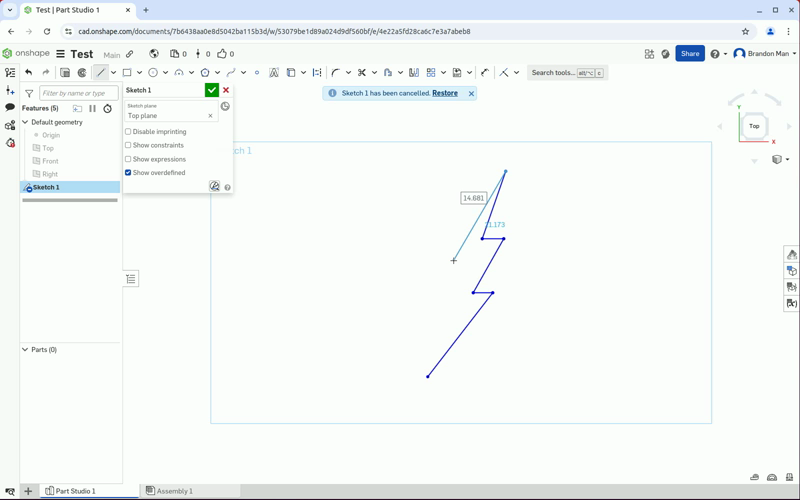
key_up(shift)
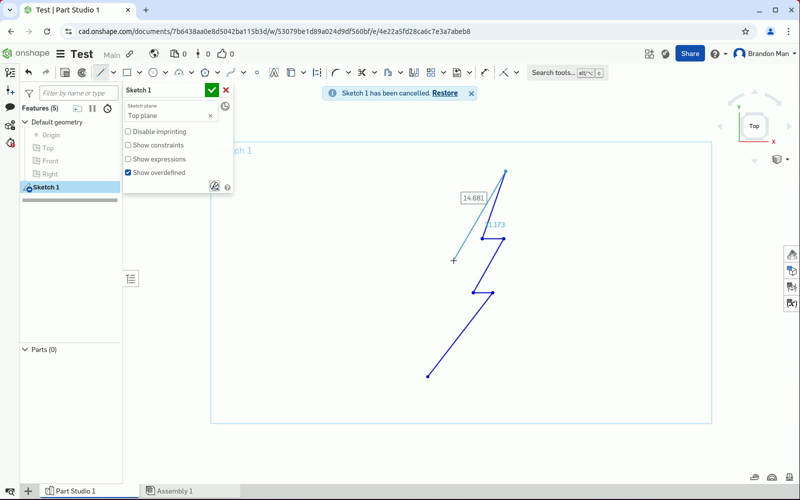
key_down(shift)
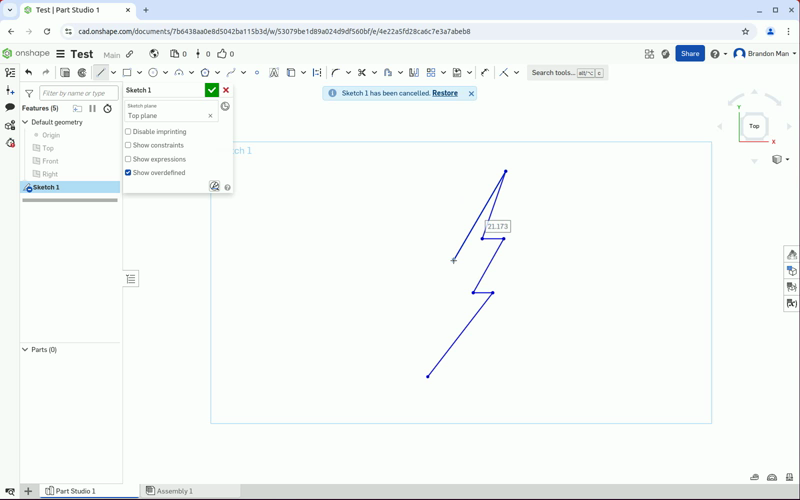
mouse_move(483, 260)
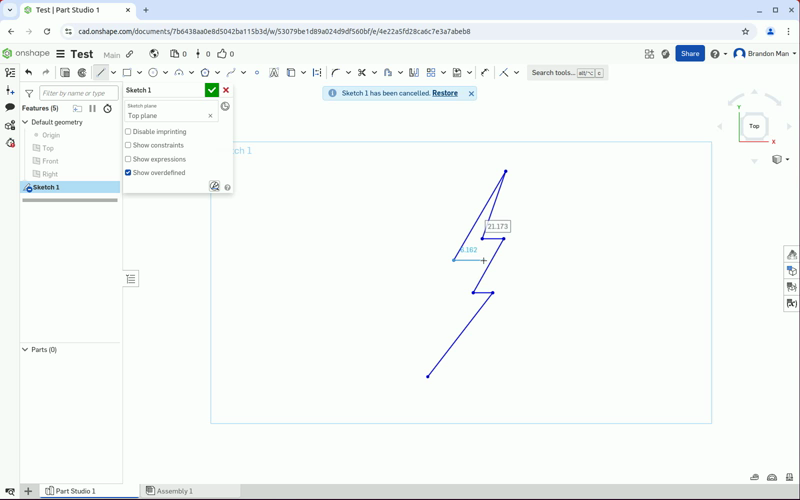
mouse_move(468, 260)
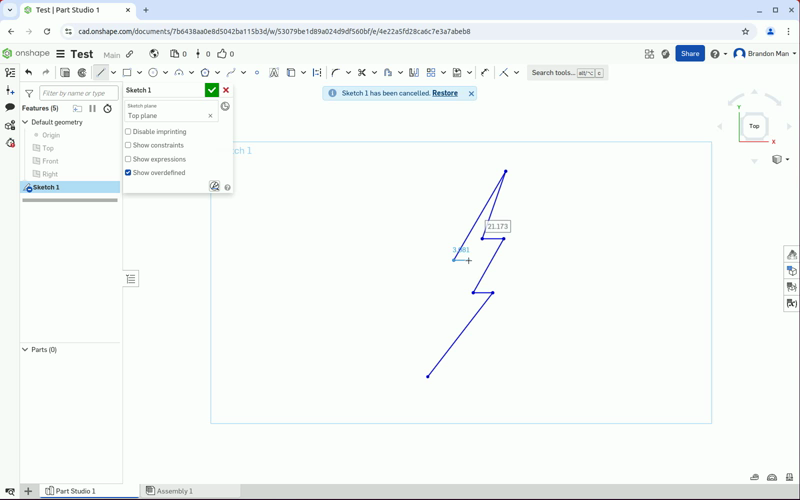
click(468, 260)
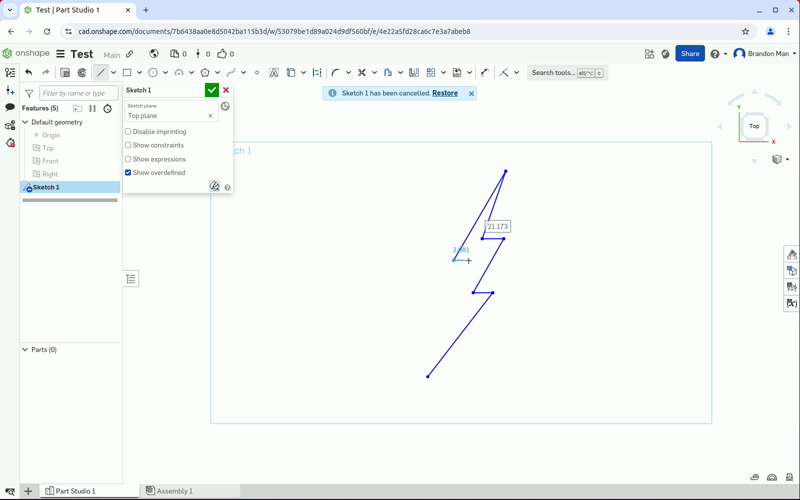
key_up(shift)
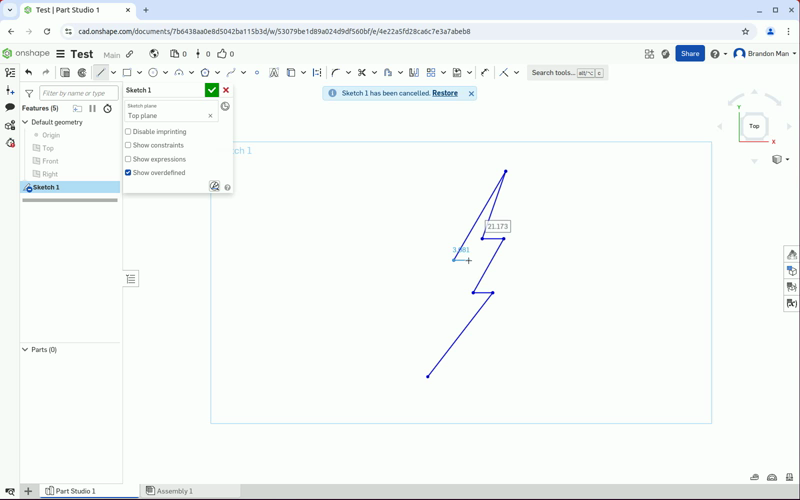
key_down(shift)
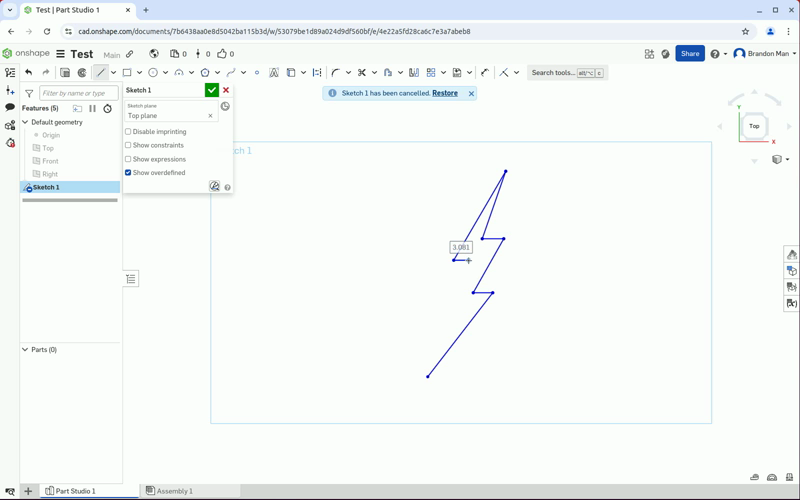
mouse_move(498, 260)
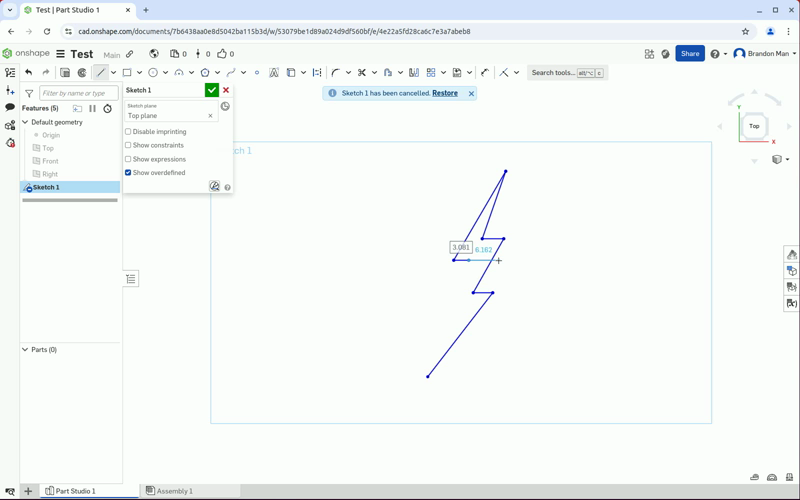
mouse_move(440, 309)
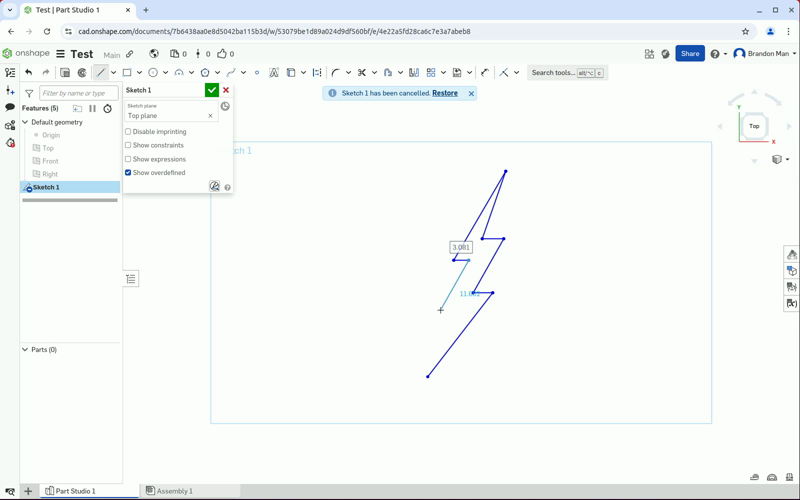
click(440, 309)
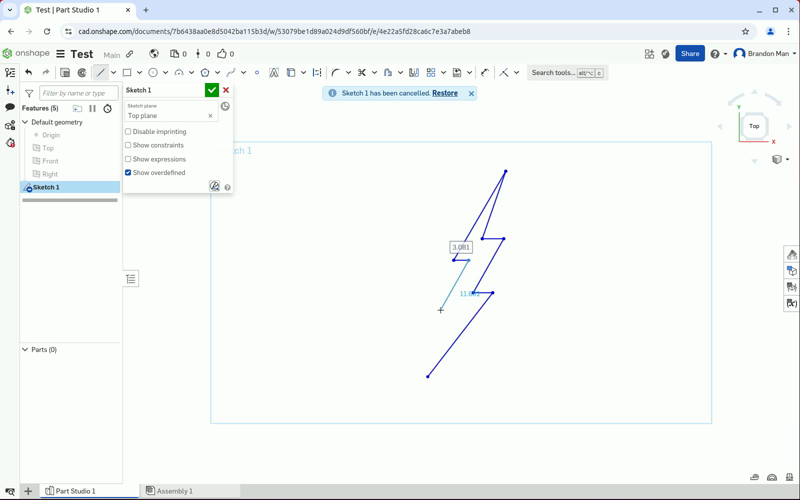
key_up(shift)
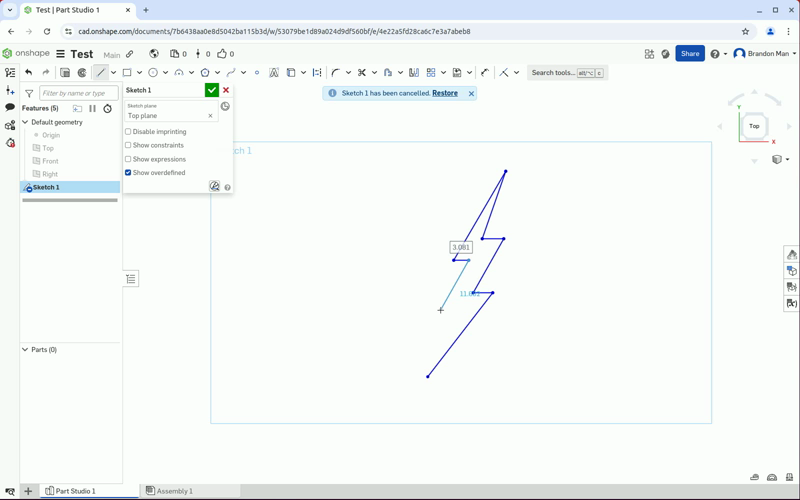
key_down(shift)
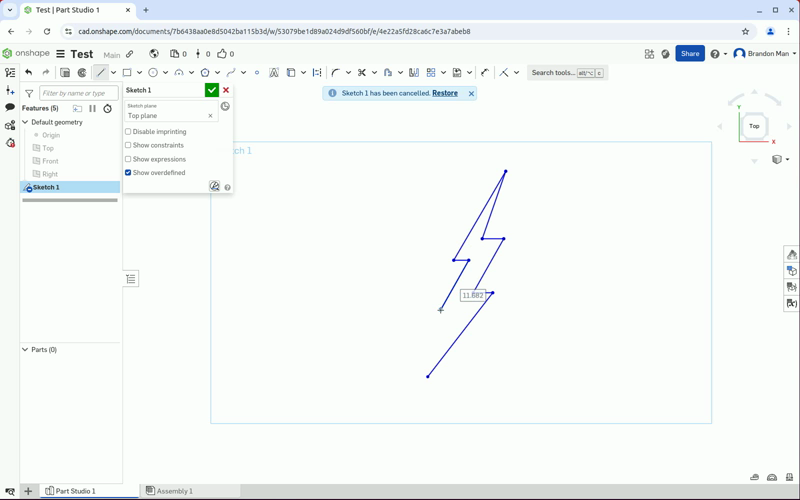
mouse_move(470, 309)
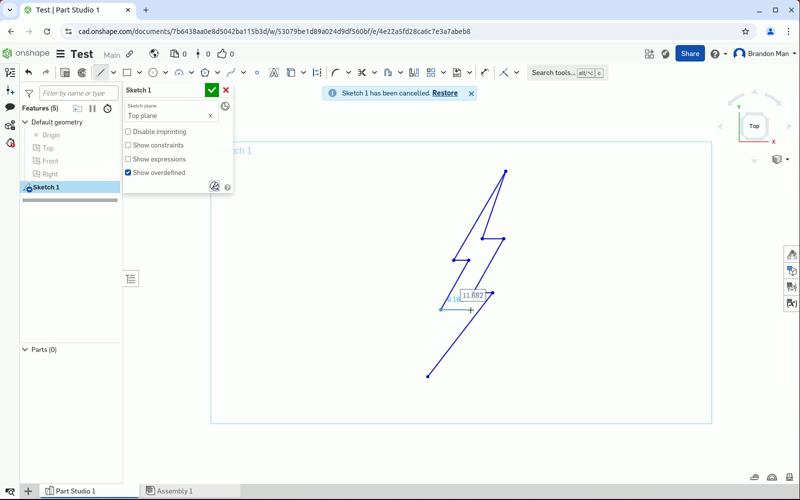
mouse_move(460, 309)
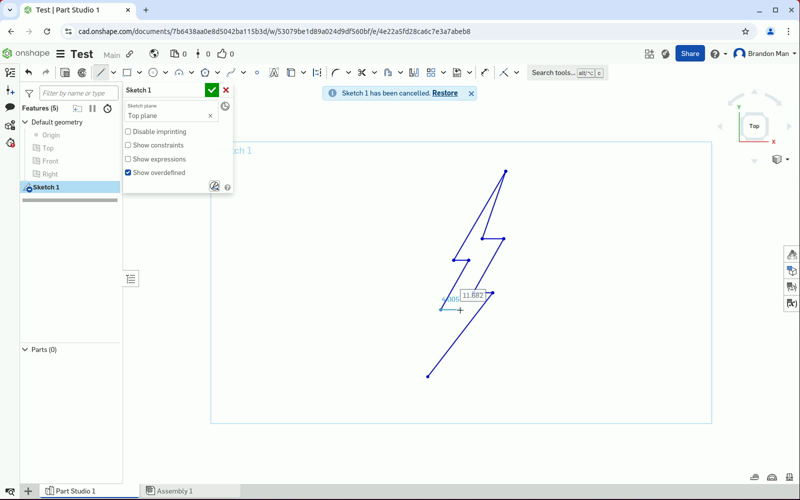
click(460, 309)
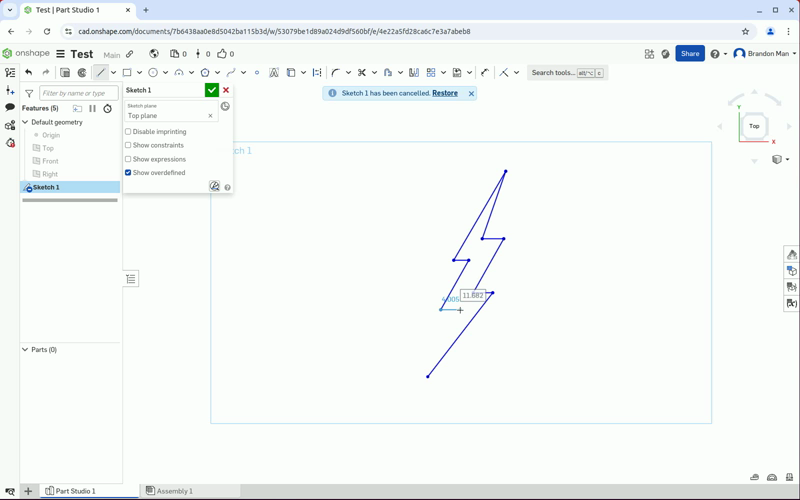
key_up(shift)
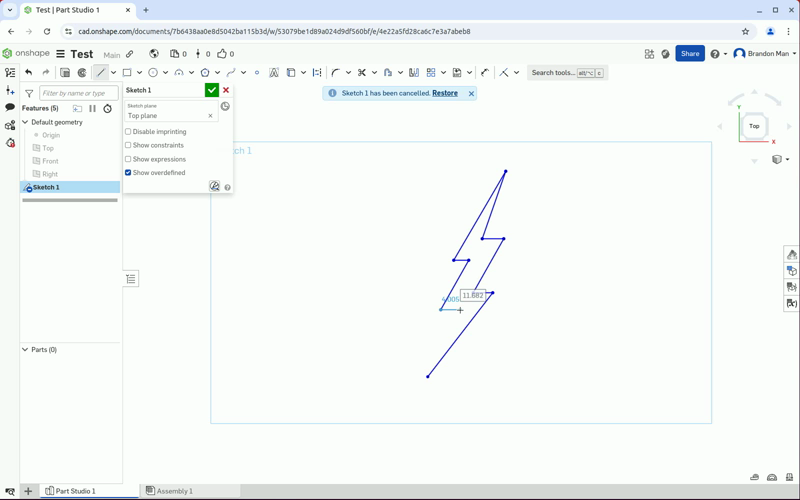
key_down(shift)
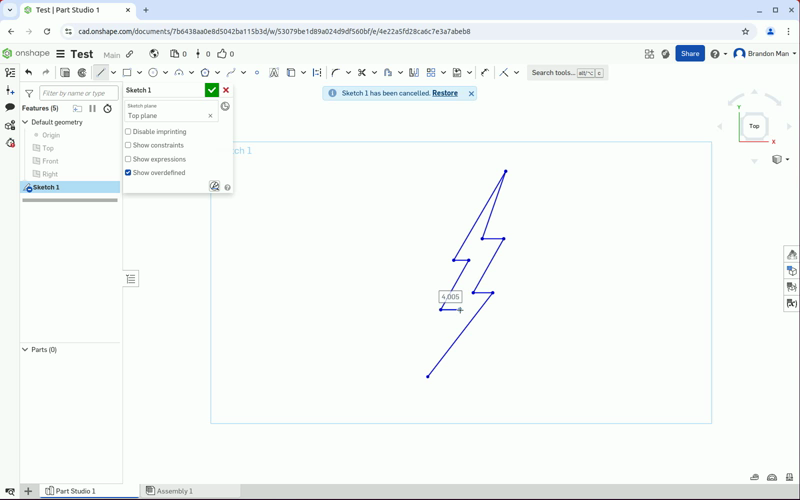
mouse_move(427, 376)
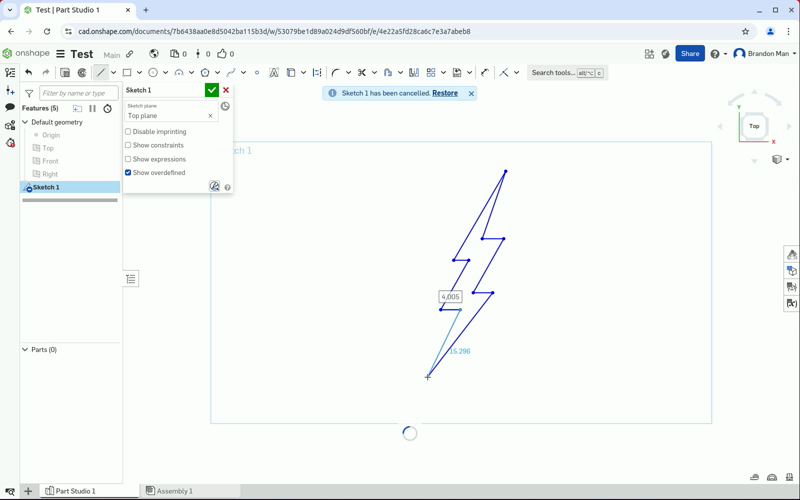
key_up(shift)
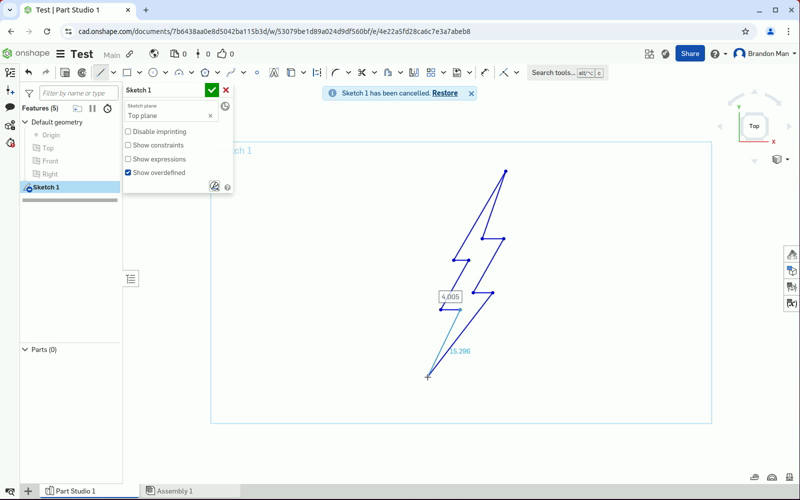
click(427, 376)
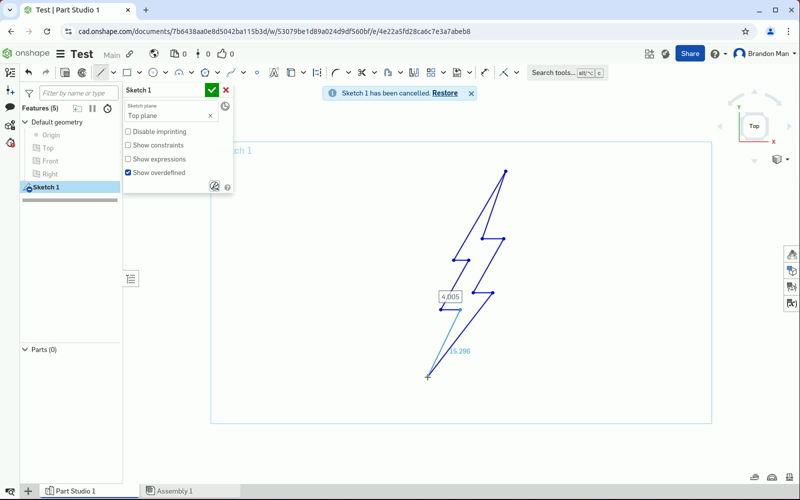
key(esc)
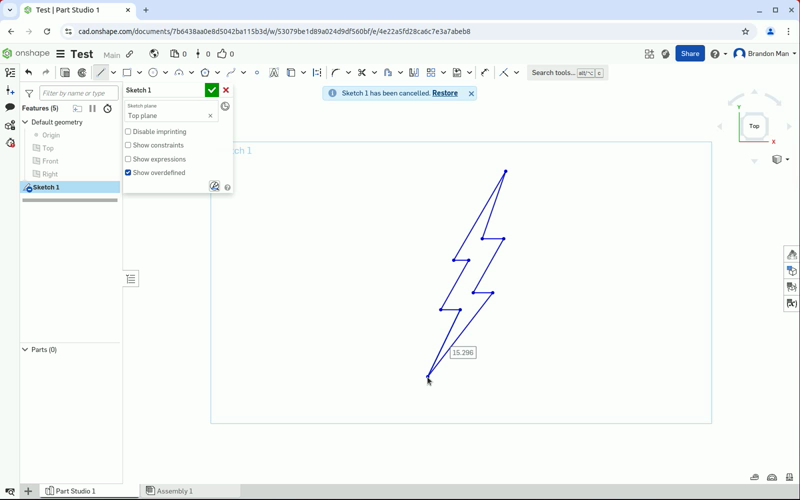
mouse_move(468, 239)
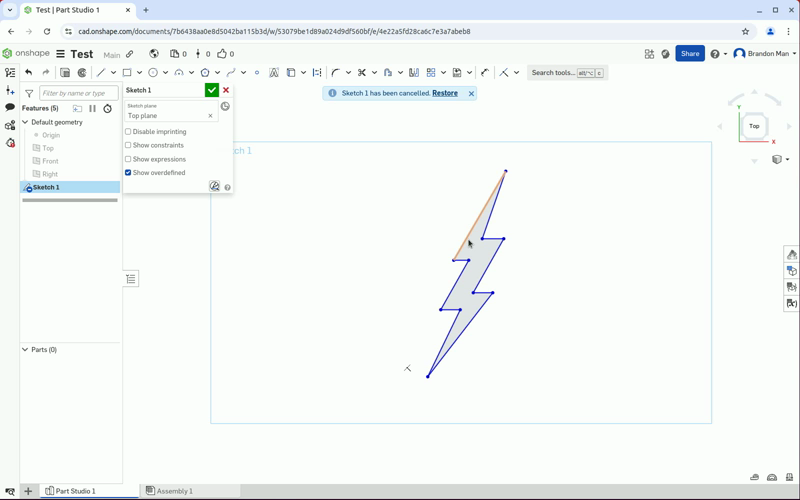
click(468, 239)
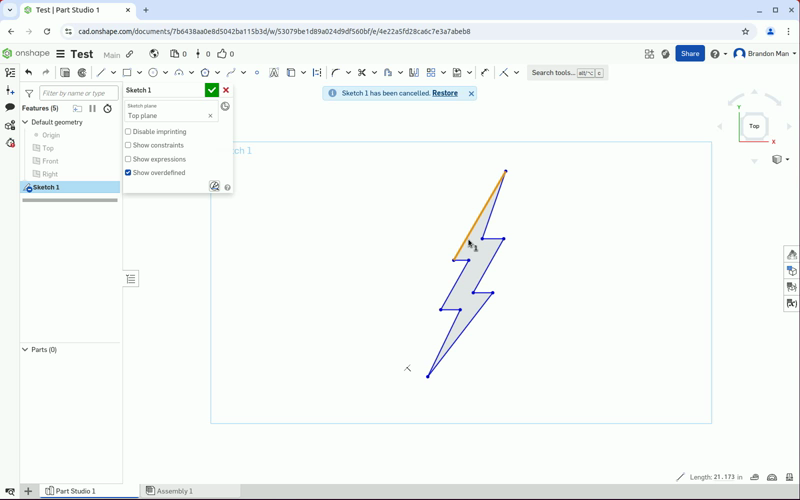
mouse_move(73, 352)
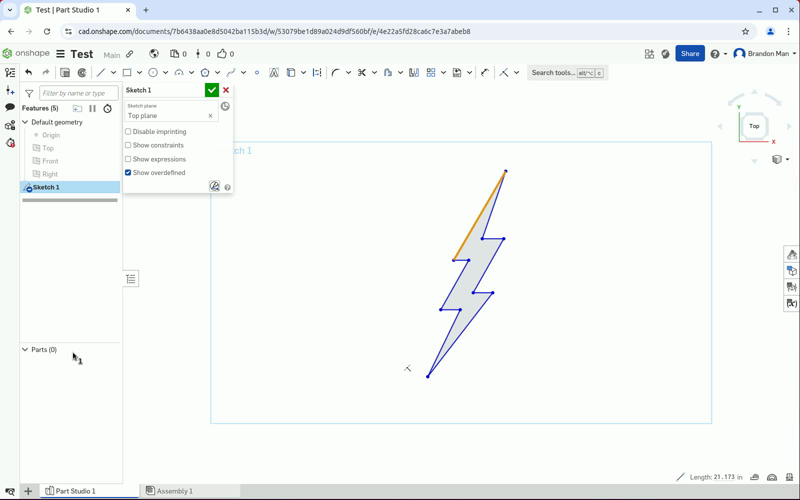
key(shift+y)
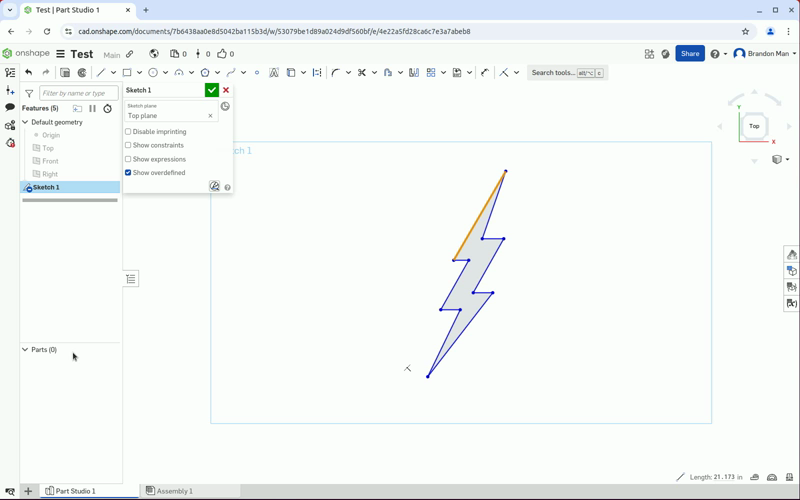
key(shift+e)
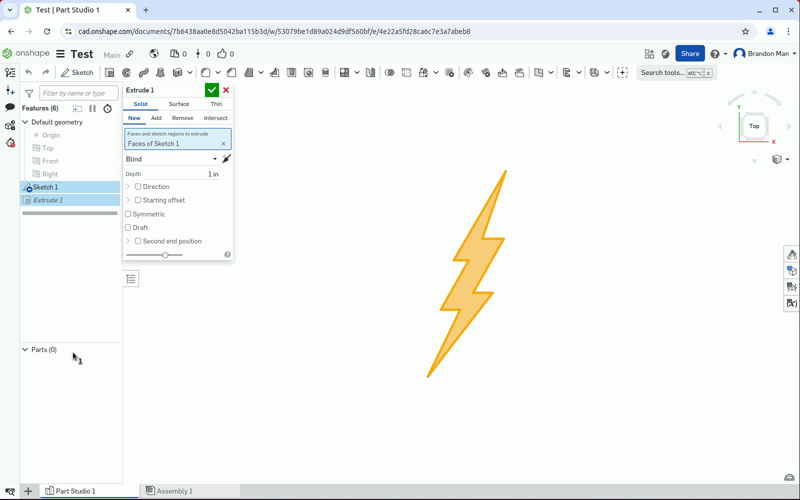
mouse_move(143, 106)
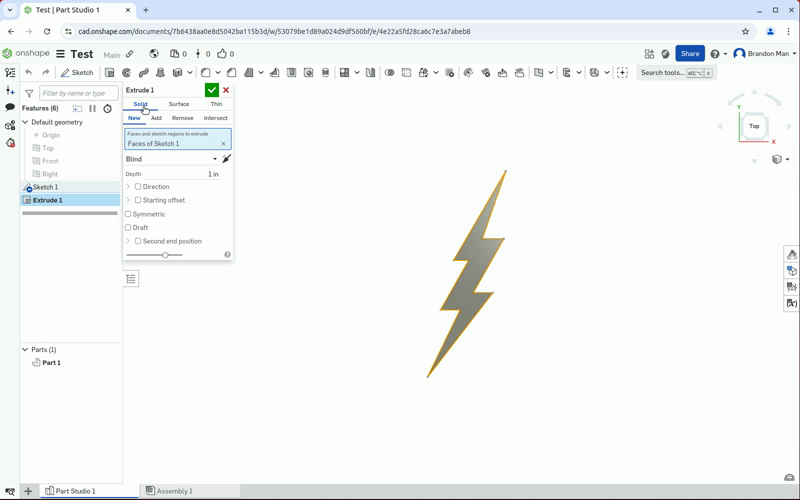
click(143, 106)
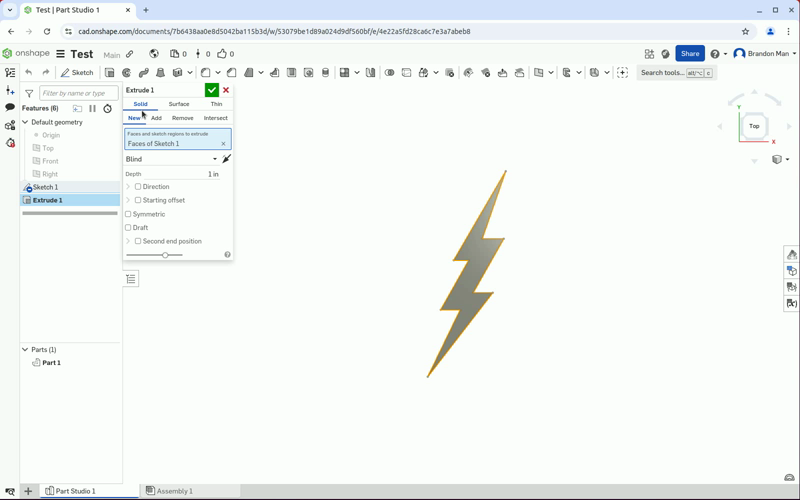
mouse_move(137, 120)
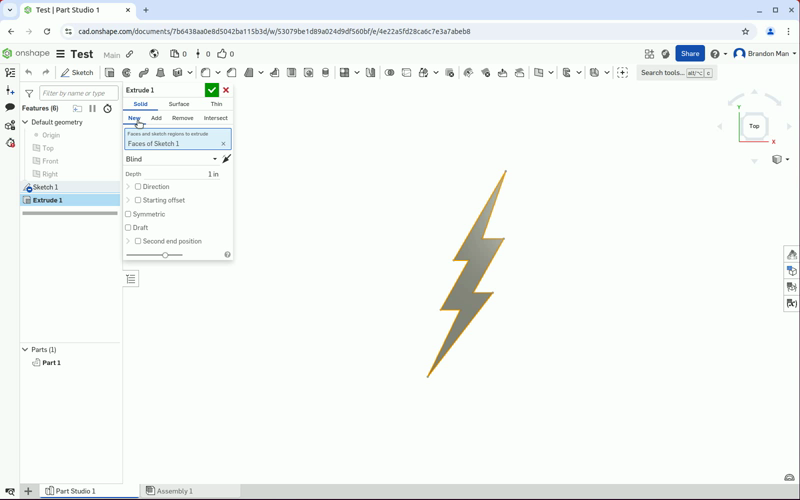
click(137, 120)
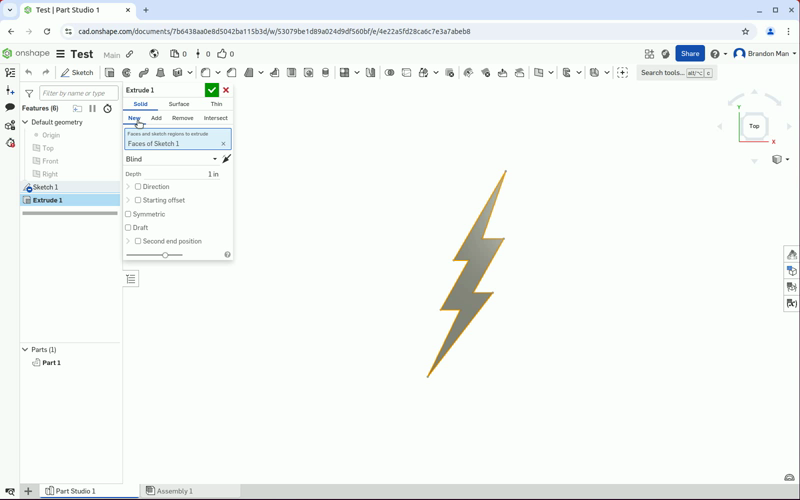
key(tab, 4)
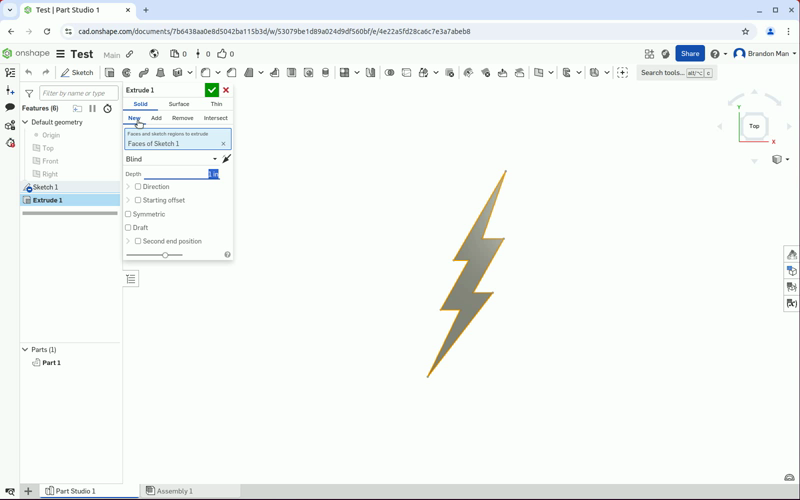
text(2.889)
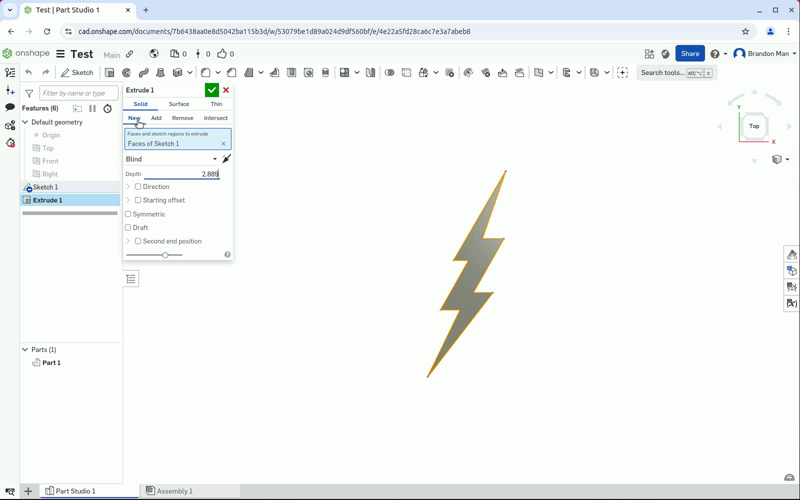
key(enter)
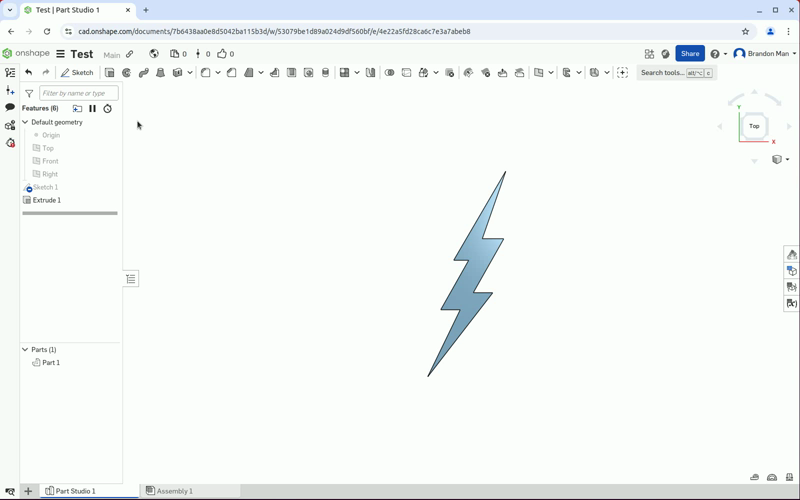
key(shift+h)
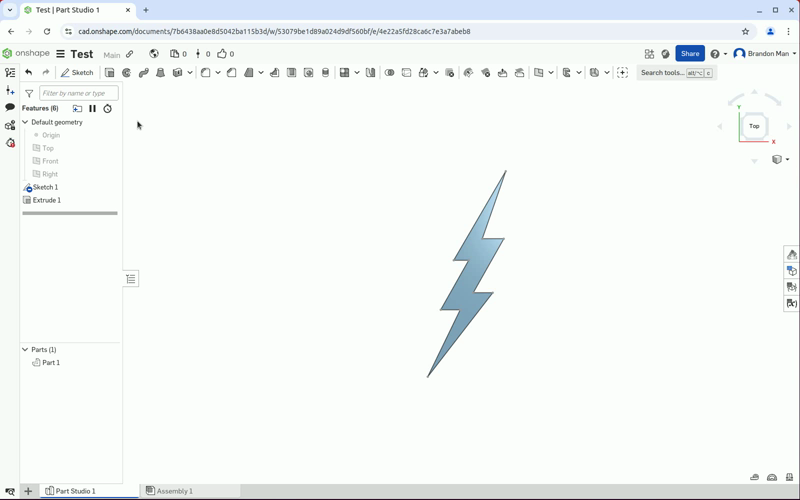
key(shift+h)
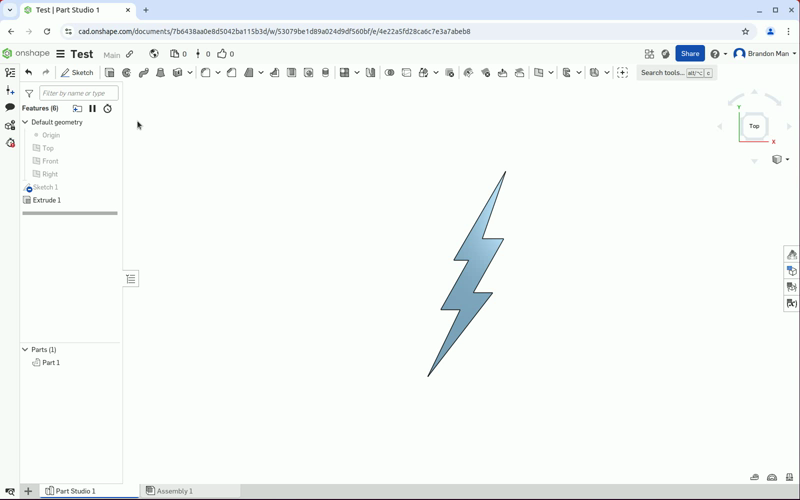
mouse_move(73, 189)
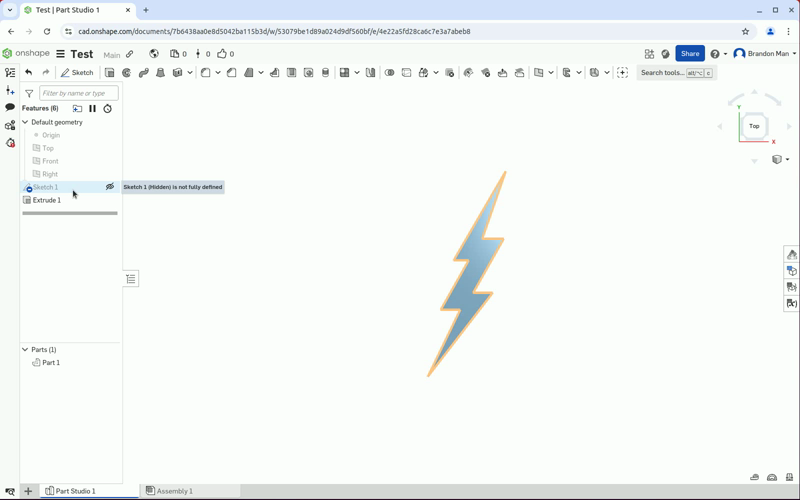
click(73, 189)
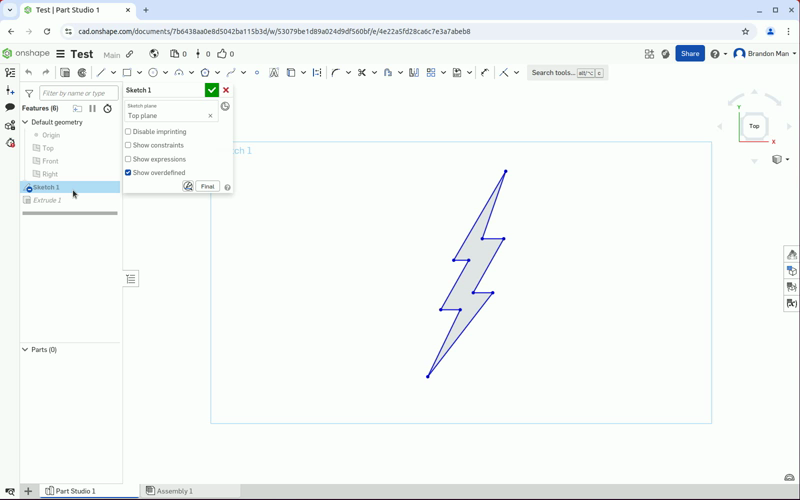
mouse_move(229, 92)
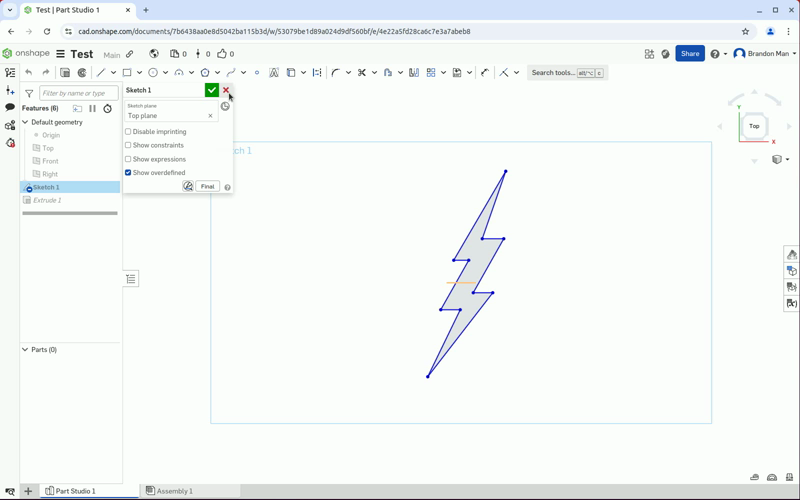
click(229, 92)
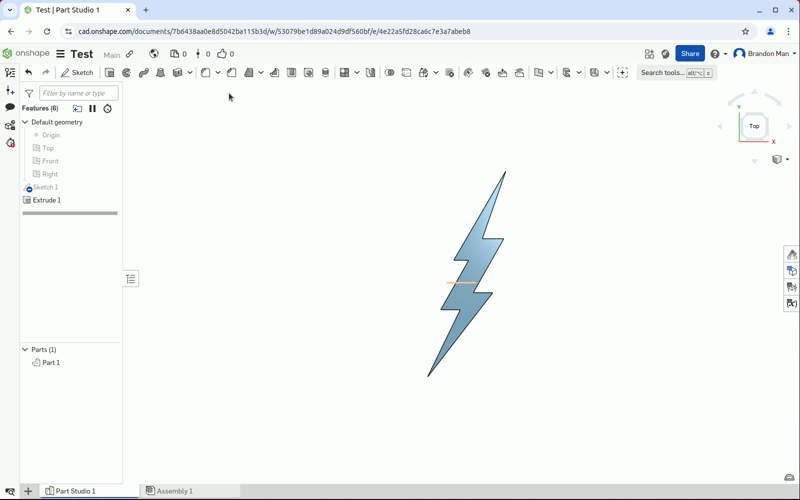
mouse_move(541, 75)
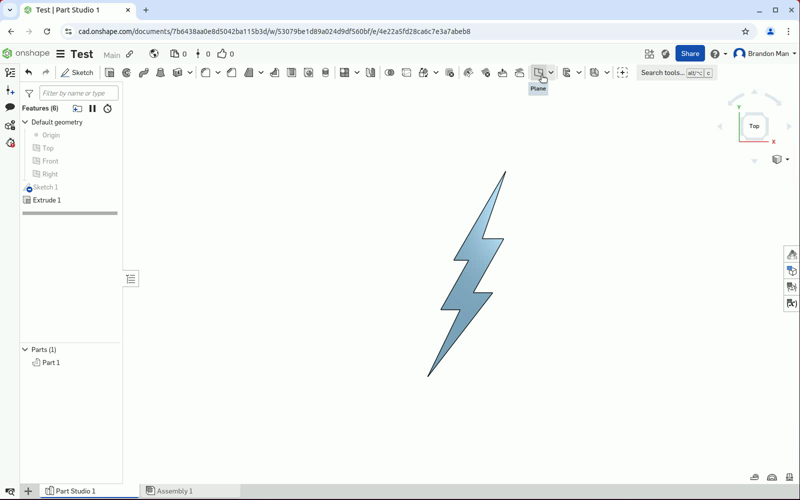
click(541, 75)
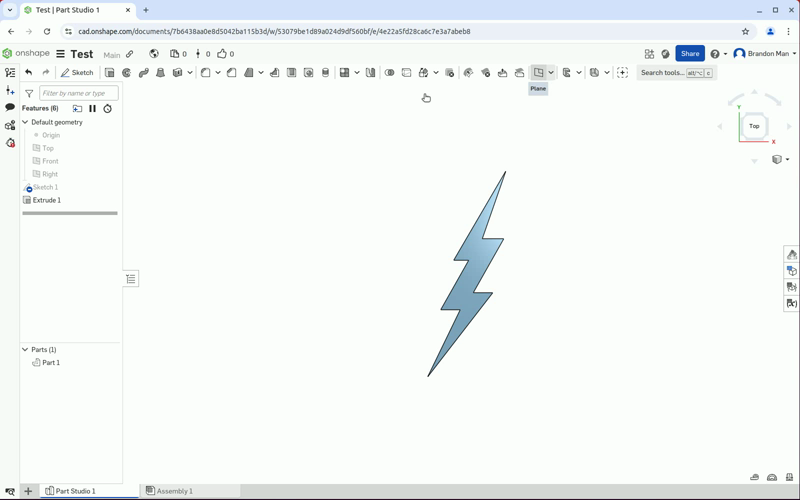
mouse_move(73, 150)
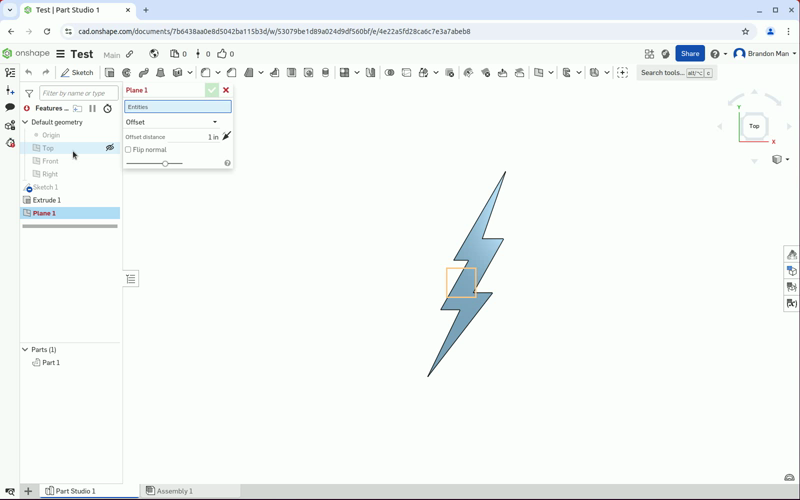
click(73, 150)
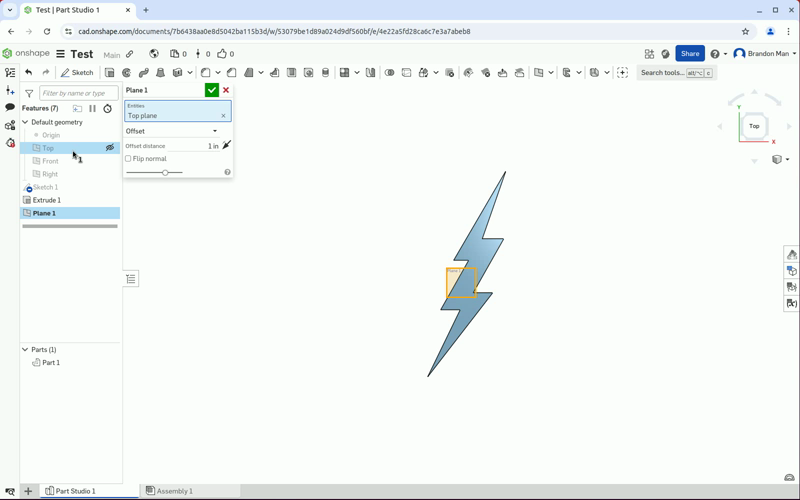
key(tab, 2)
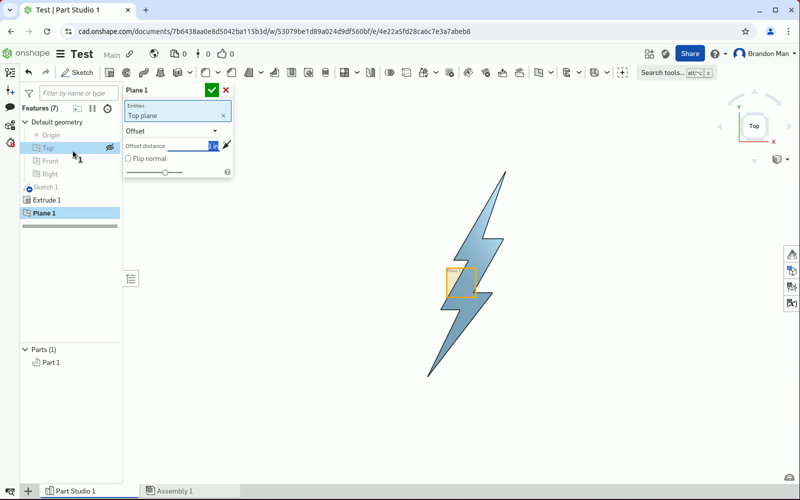
text(2.896)
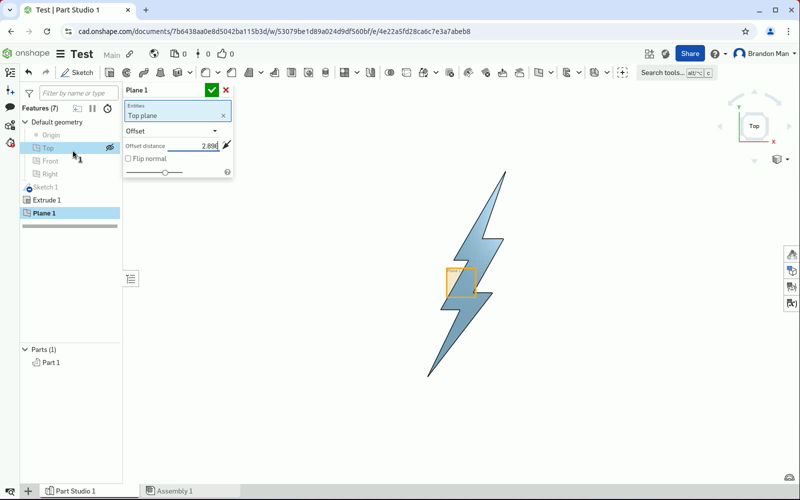
key(enter, 2)
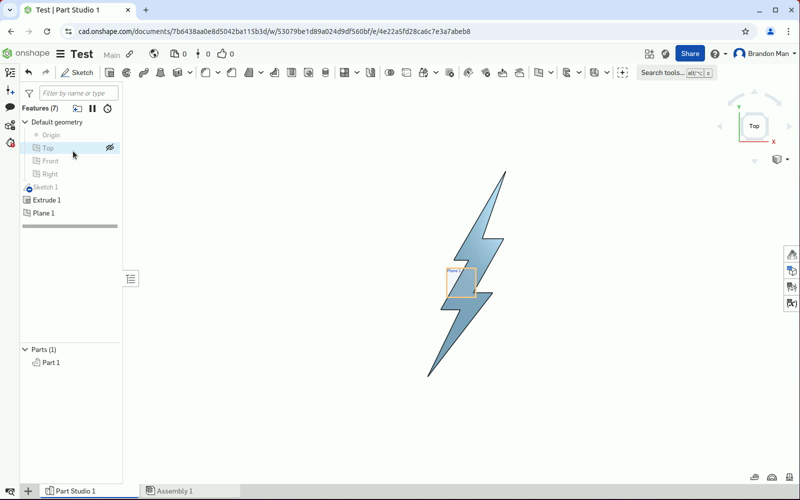
key(shift+s)
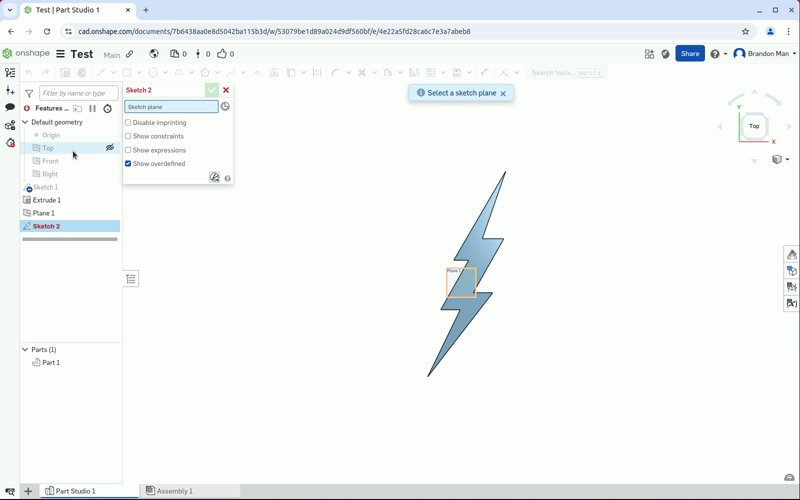
mouse_move(73, 215)
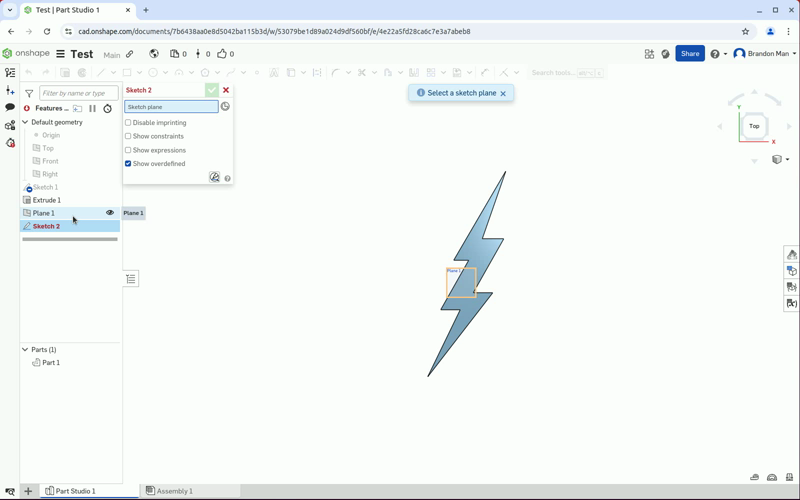
click(73, 215)
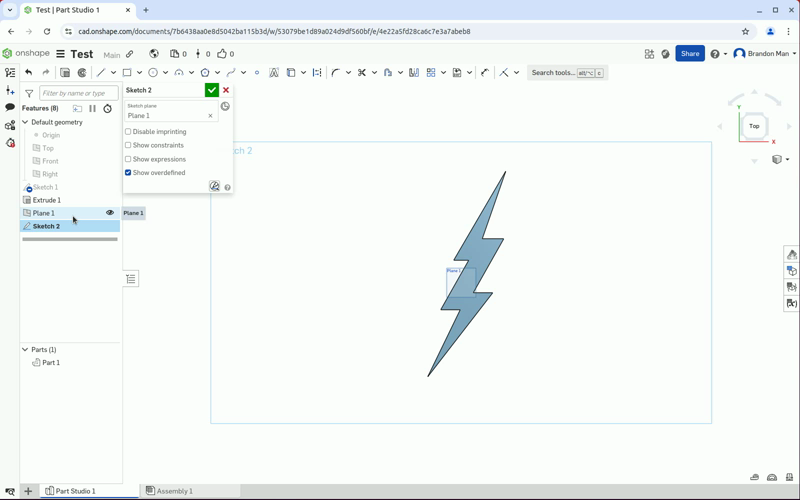
mouse_move(73, 352)
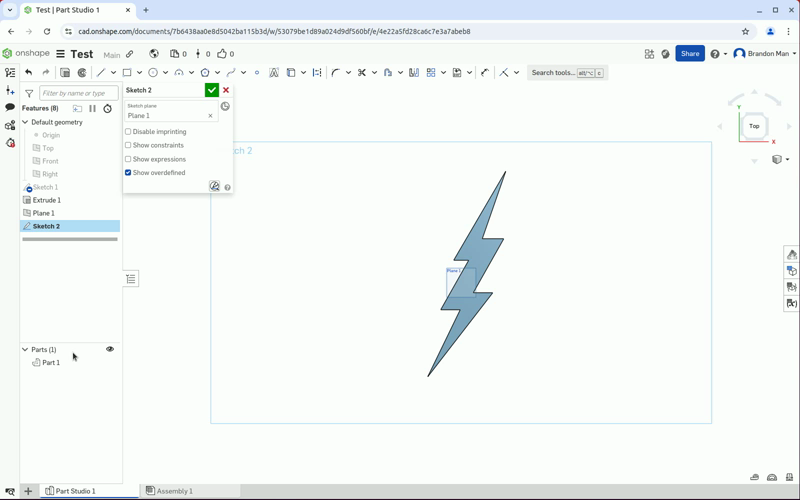
key(y)
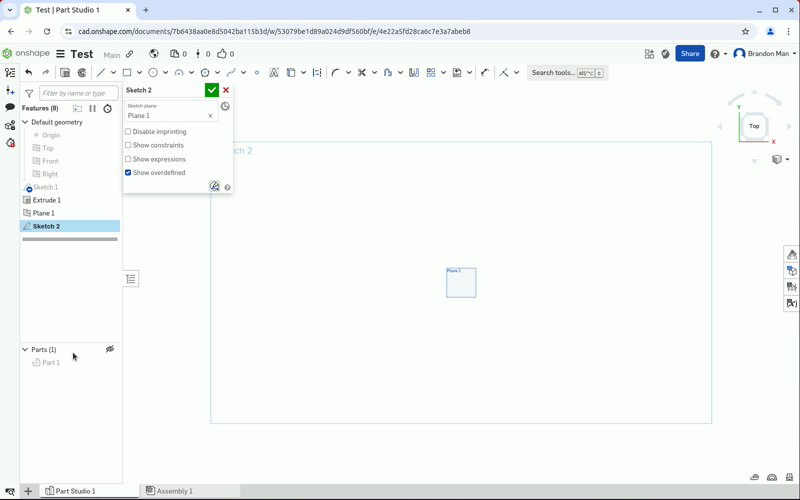
key(l)
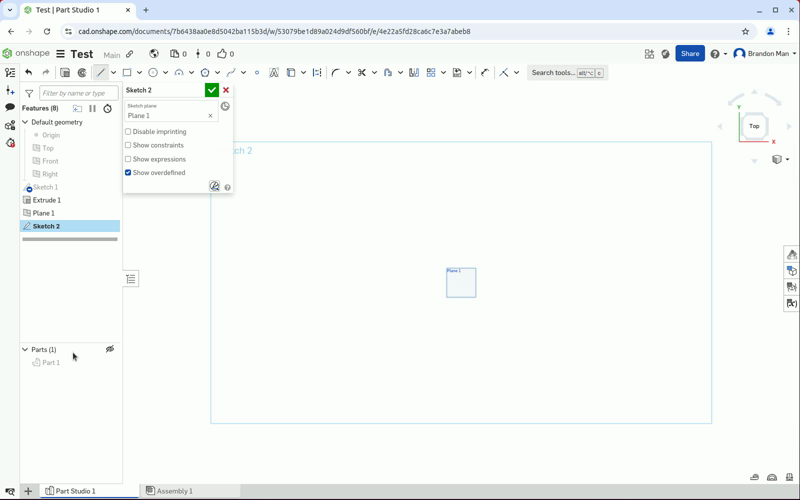
key_down(shift)
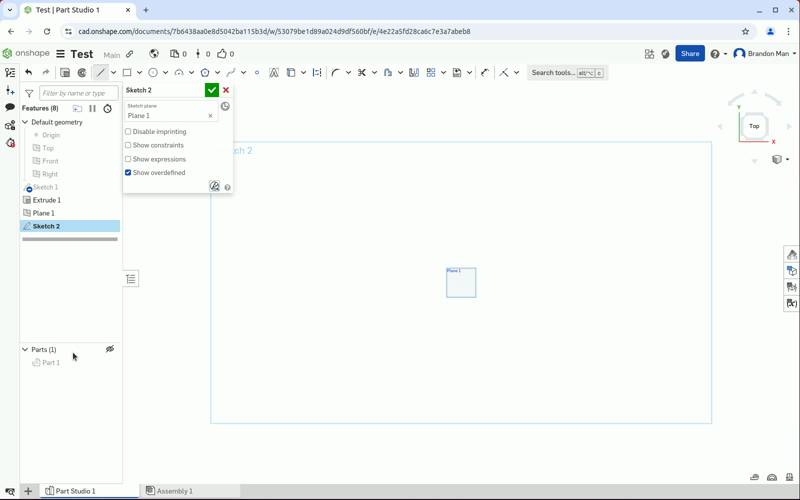
mouse_move(443, 346)
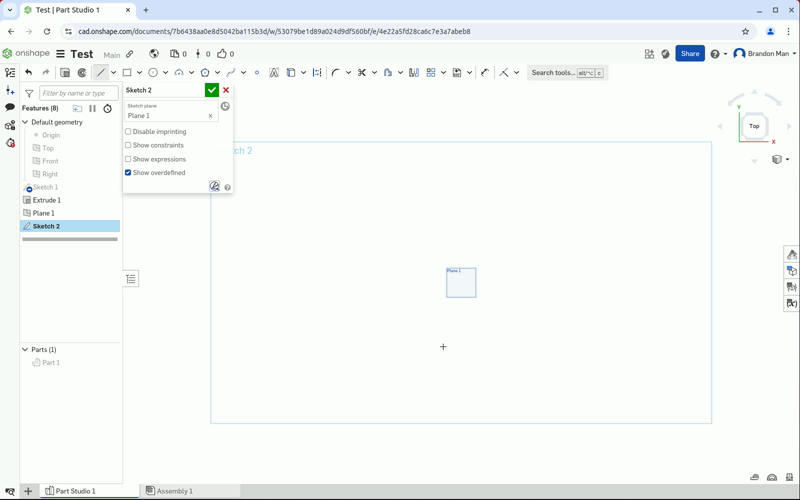
click(443, 346)
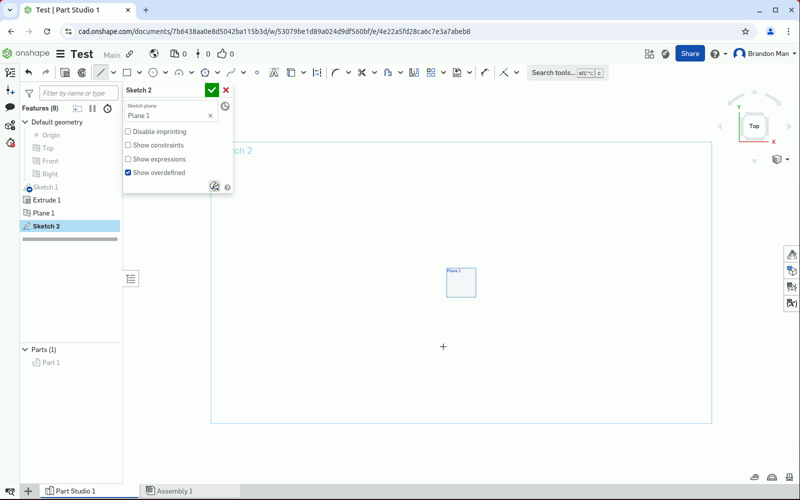
key_up(shift)
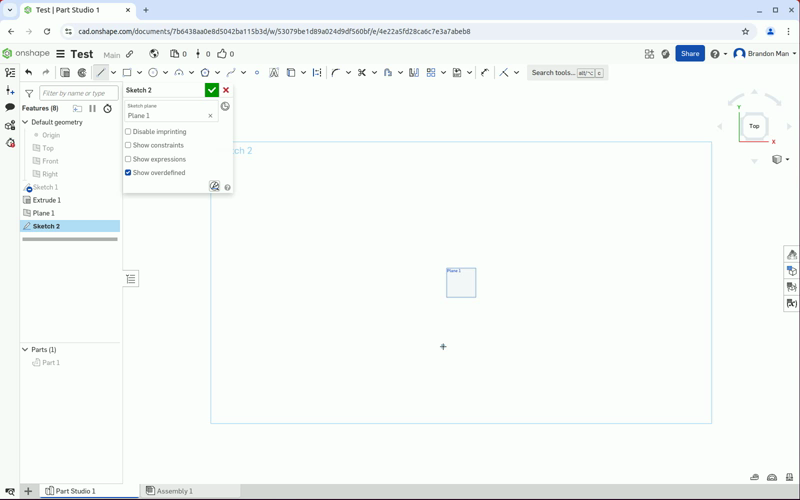
key_down(shift)
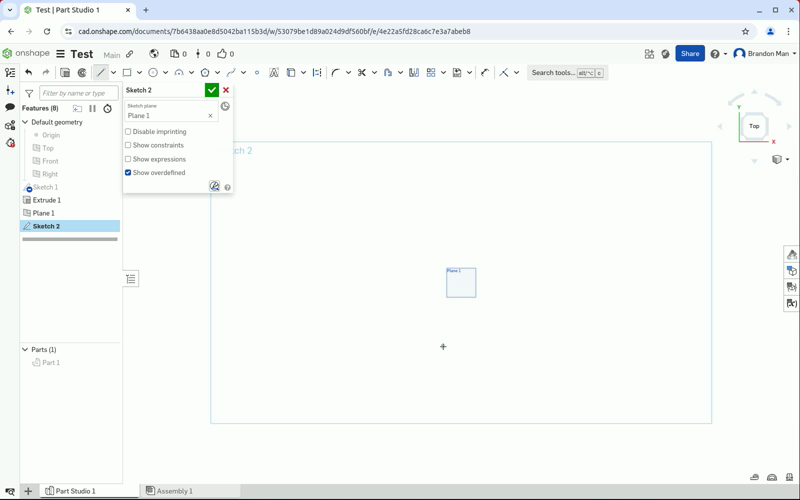
mouse_move(473, 346)
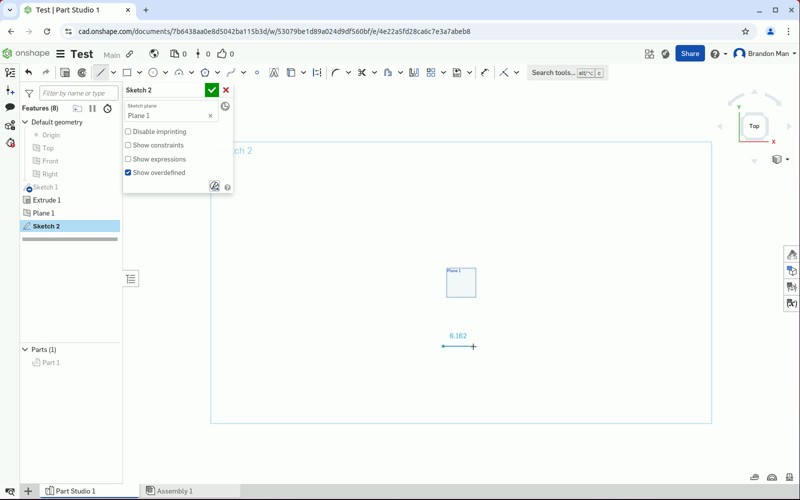
mouse_move(446, 337)
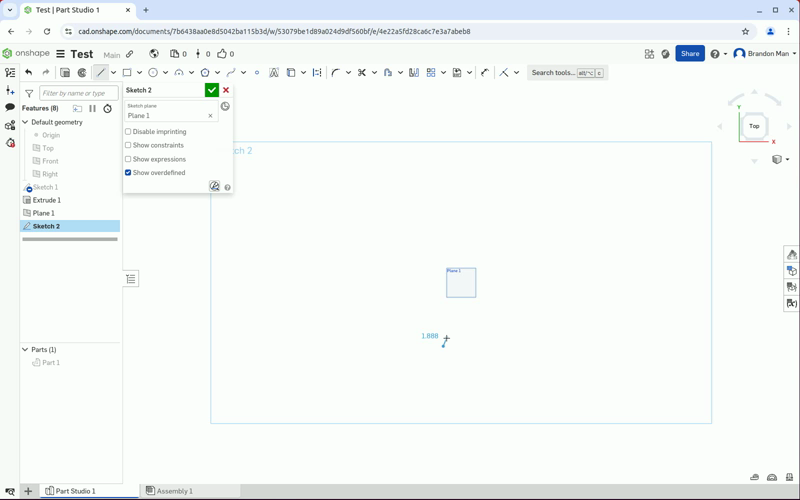
click(446, 337)
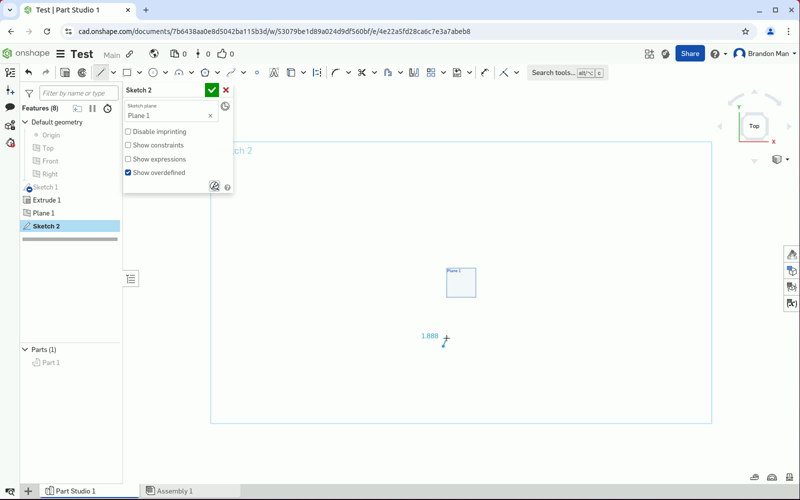
key_up(shift)
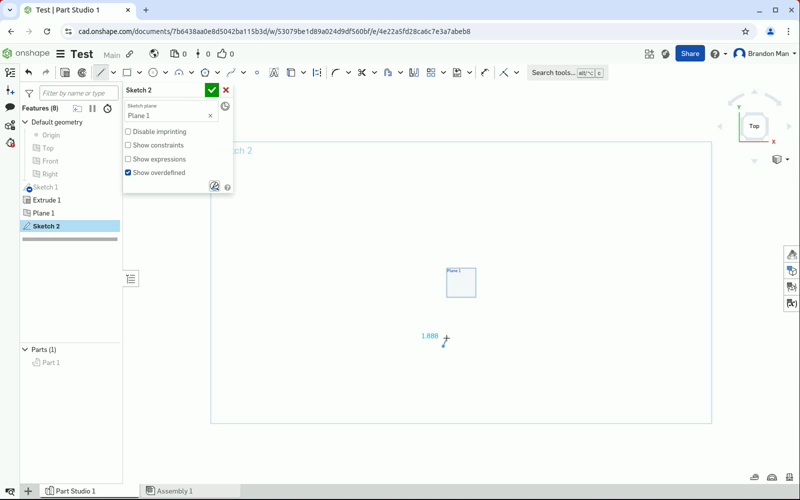
key(esc)
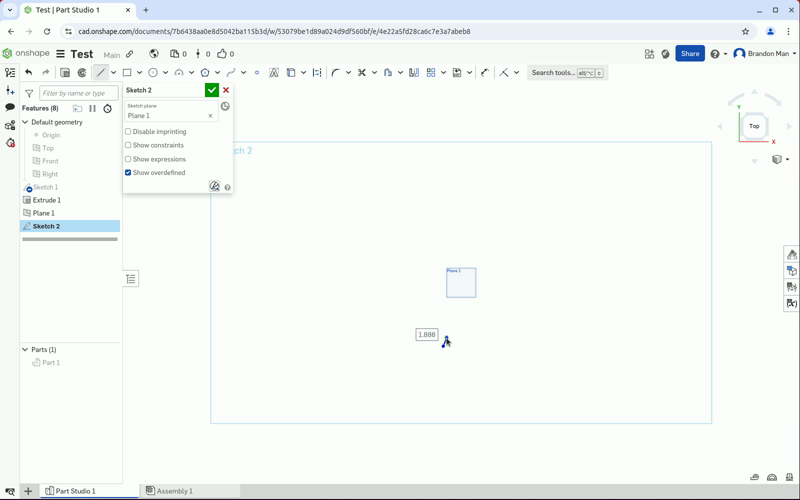
key(a)
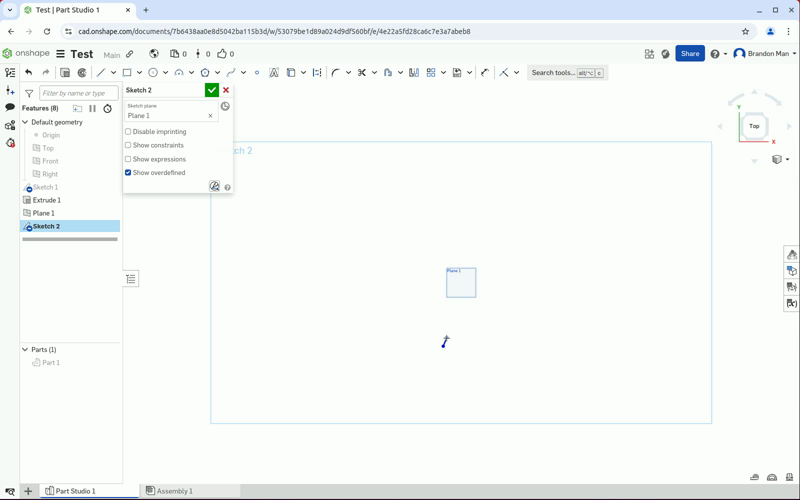
mouse_move(446, 337)
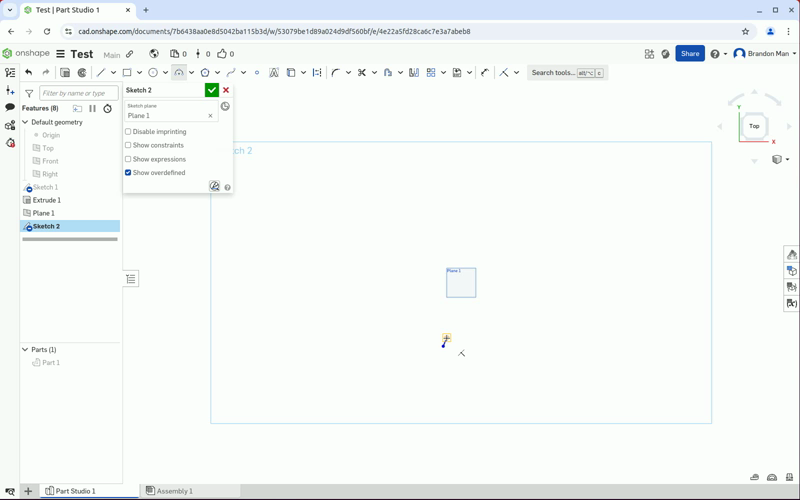
click(446, 337)
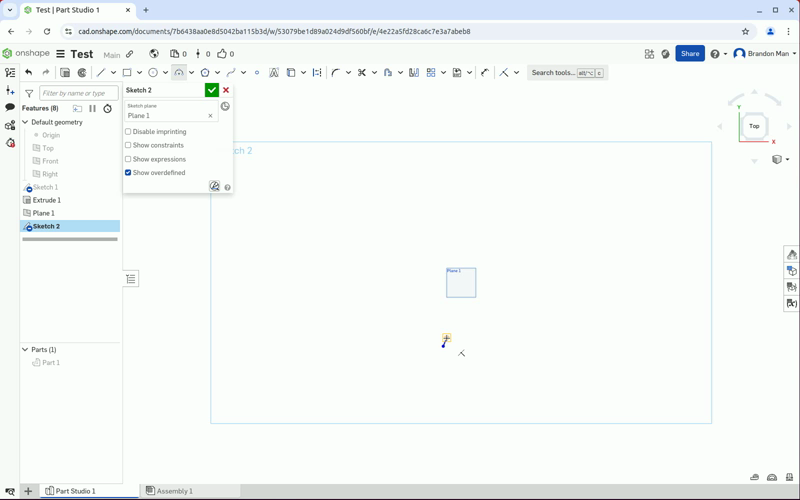
key_down(shift)
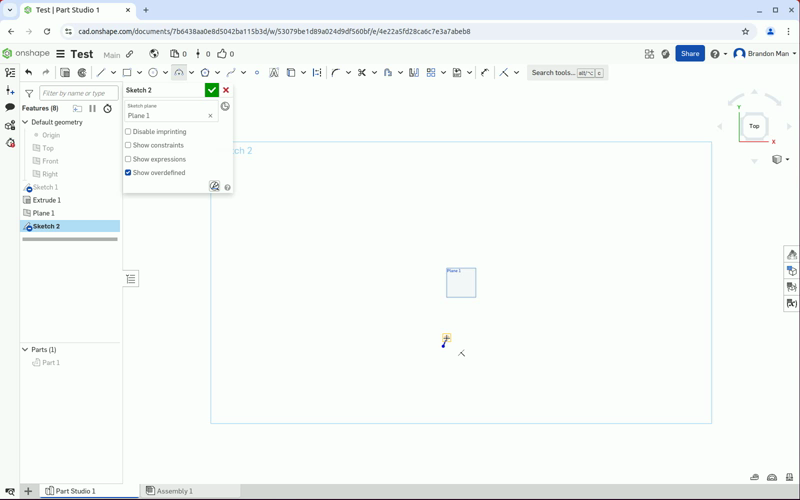
mouse_move(490, 198)
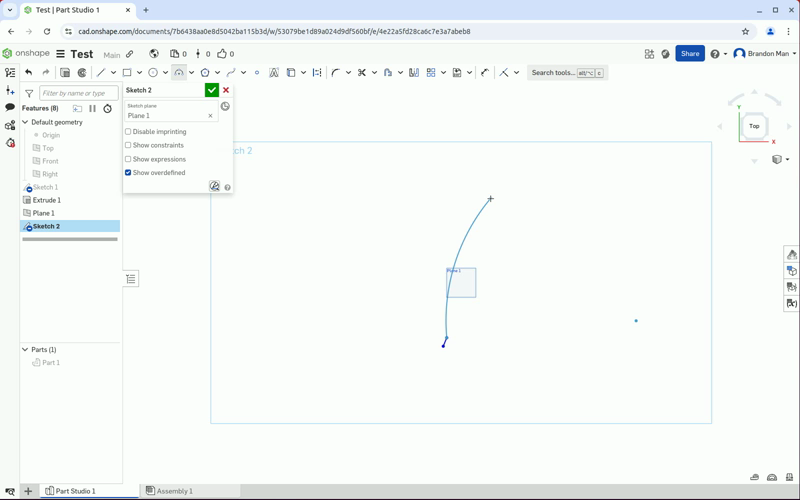
click(490, 198)
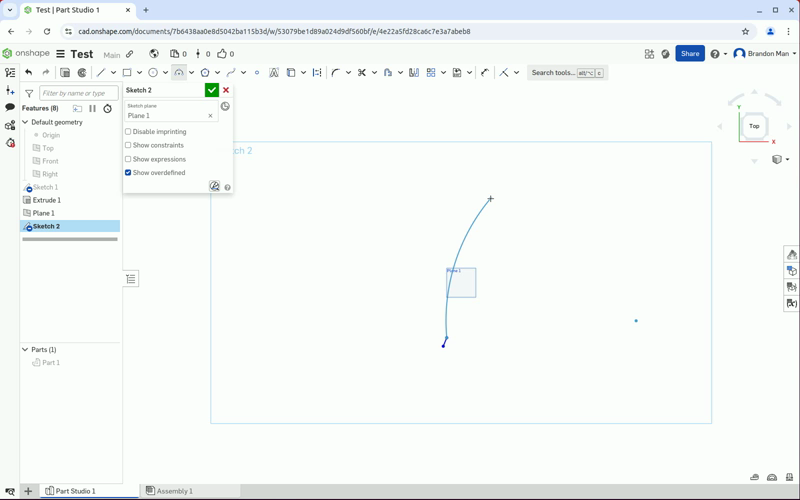
mouse_move(403, 247)
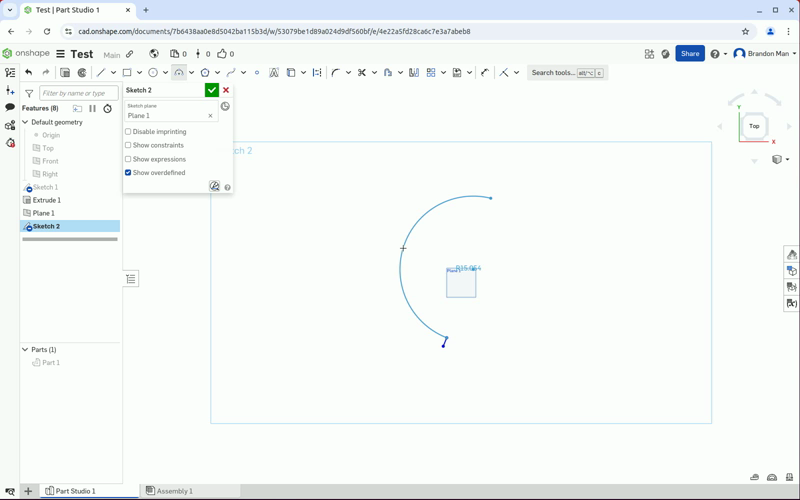
click(403, 247)
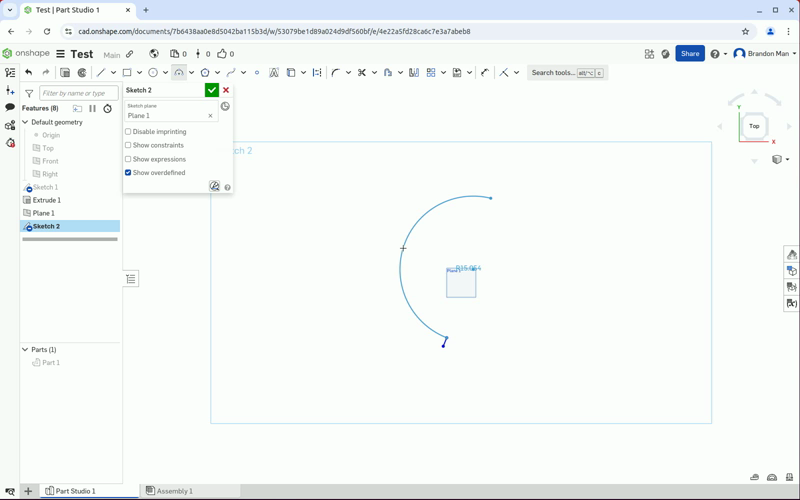
key_up(shift)
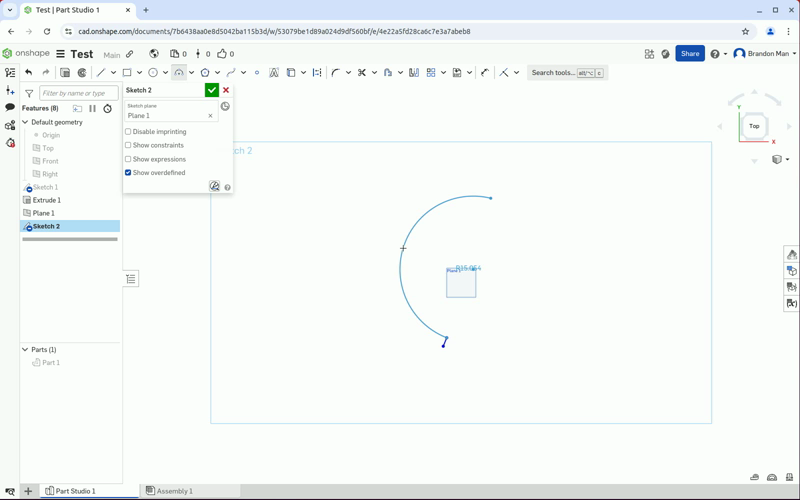
key(esc)
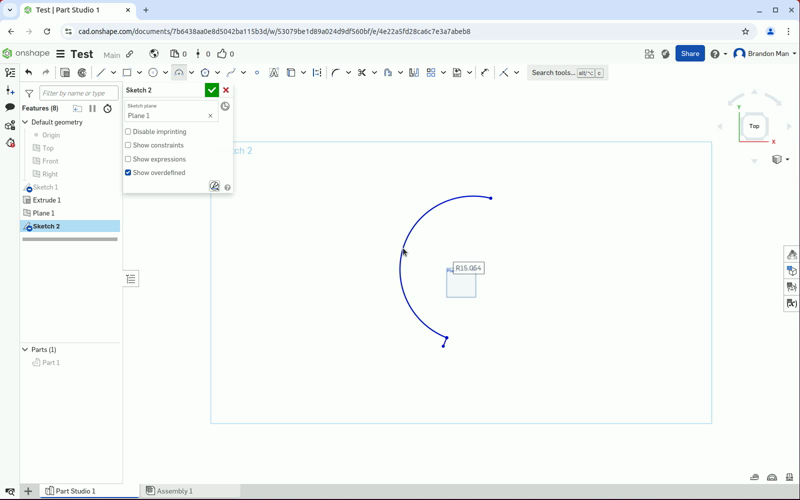
key(l)
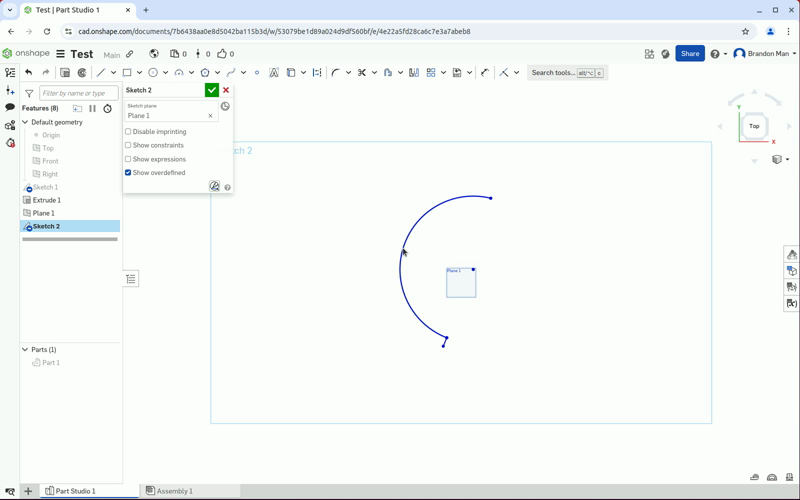
mouse_move(490, 198)
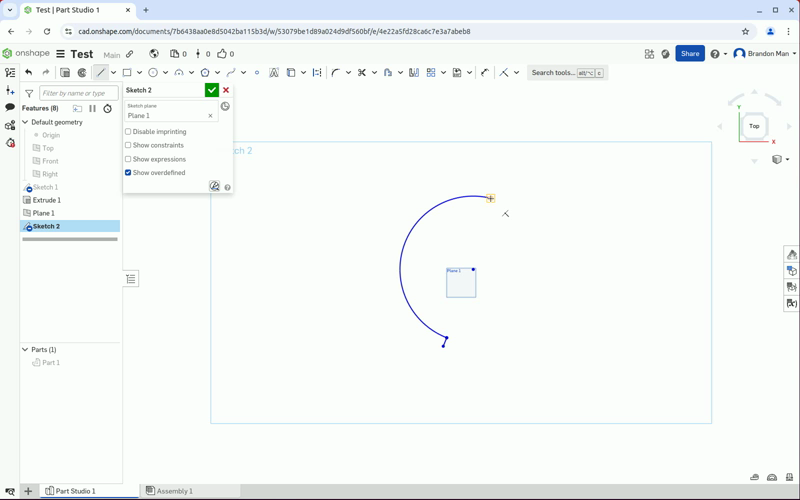
click(490, 198)
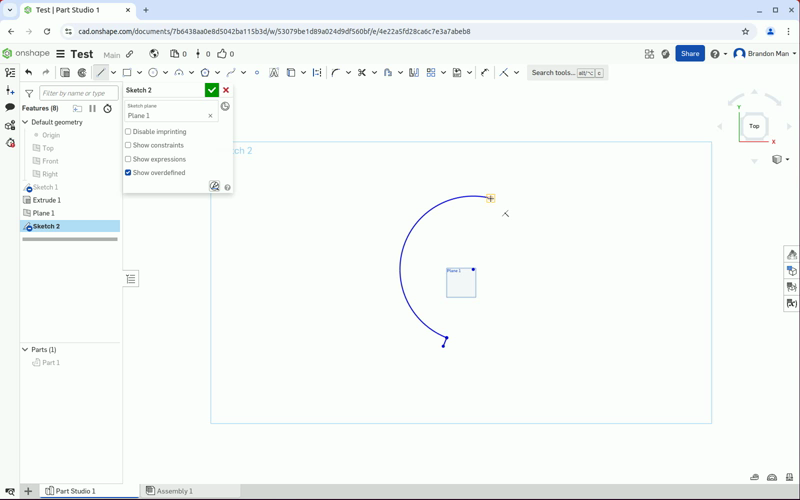
key_down(shift)
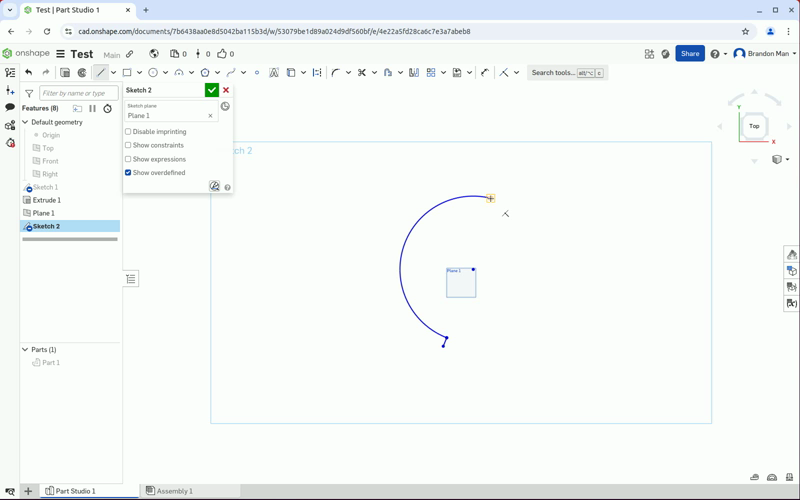
mouse_move(520, 198)
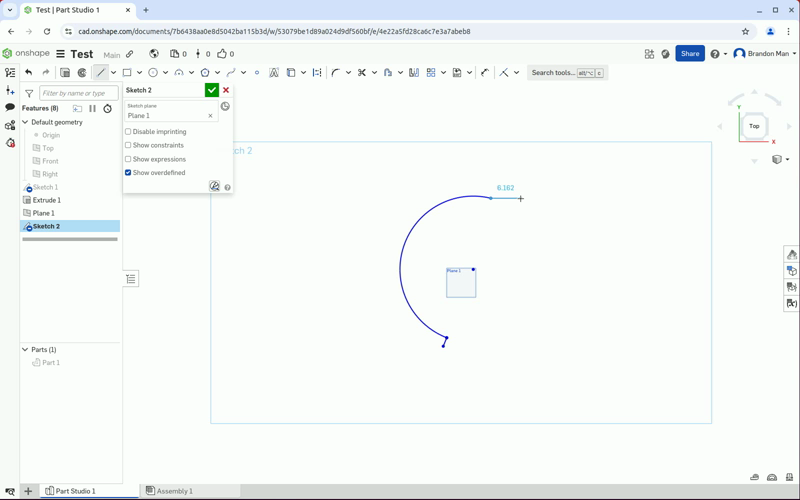
mouse_move(495, 189)
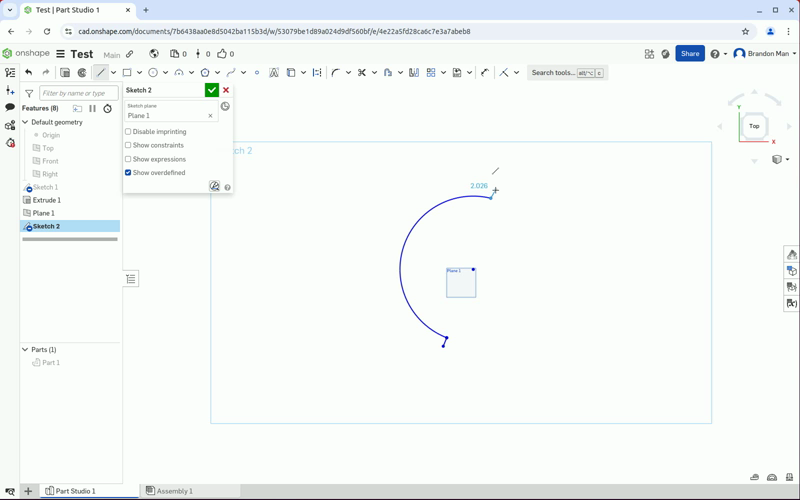
click(495, 189)
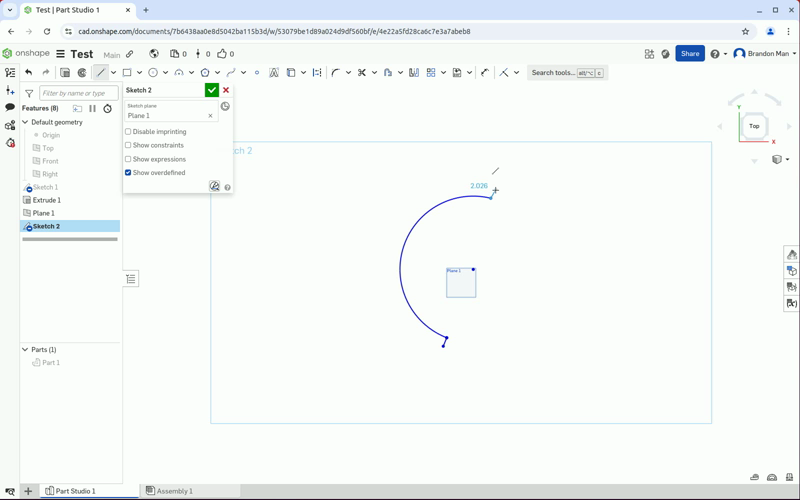
key_up(shift)
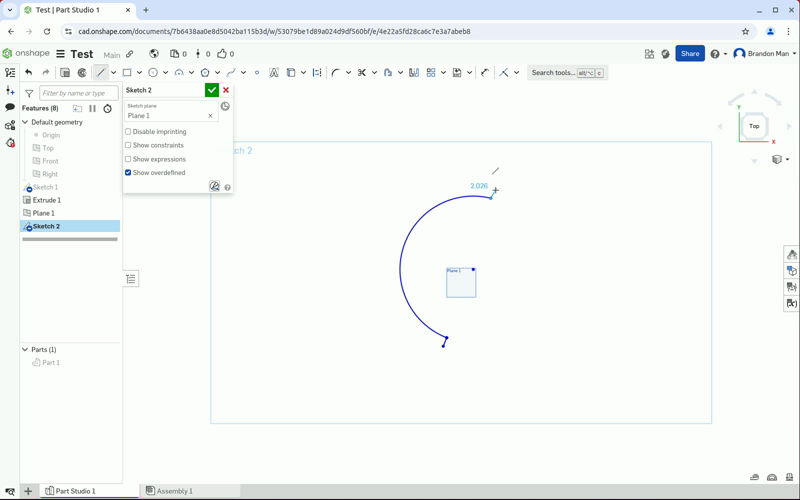
key(esc)
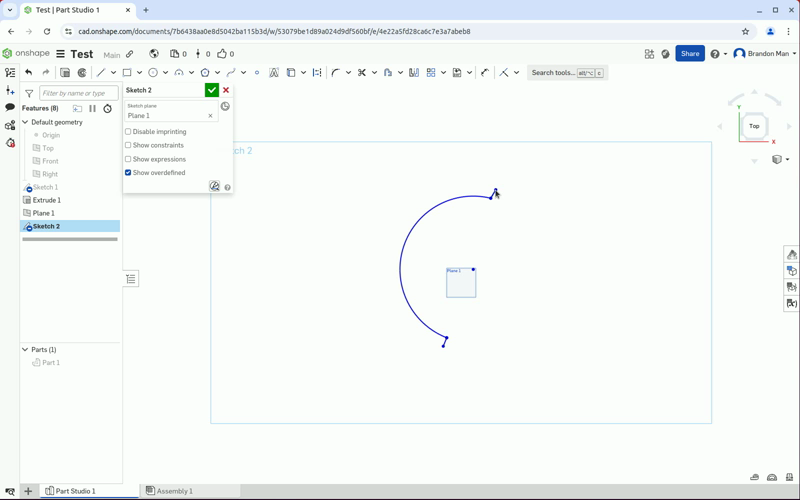
key(a)
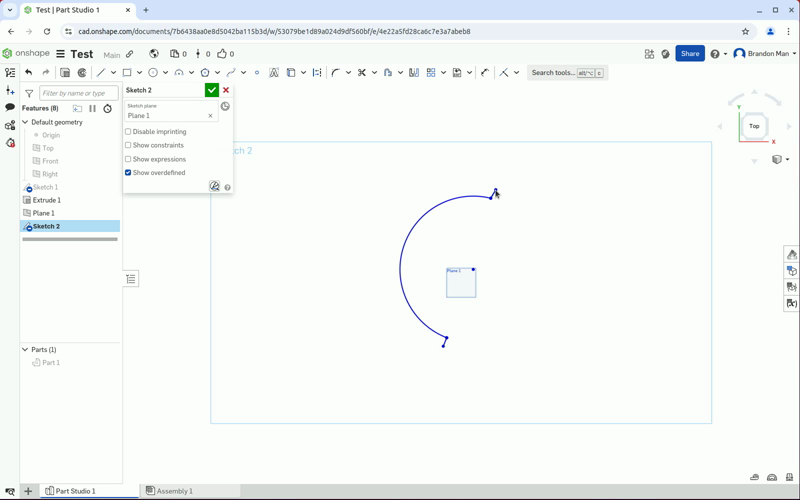
mouse_move(495, 189)
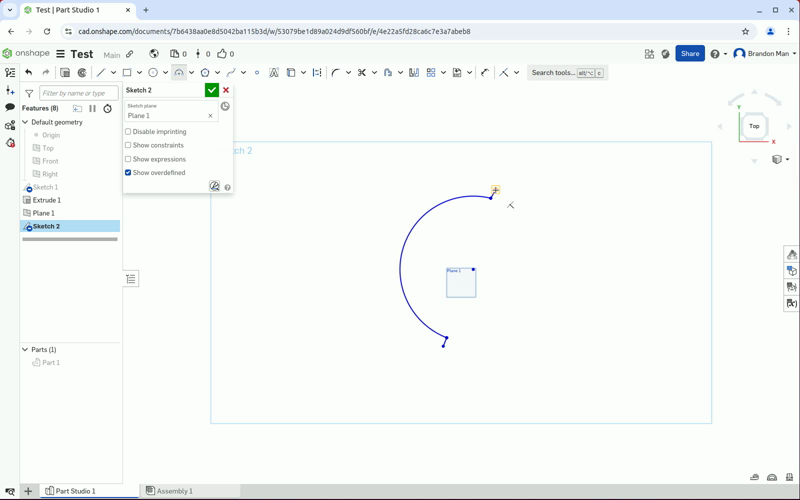
click(495, 189)
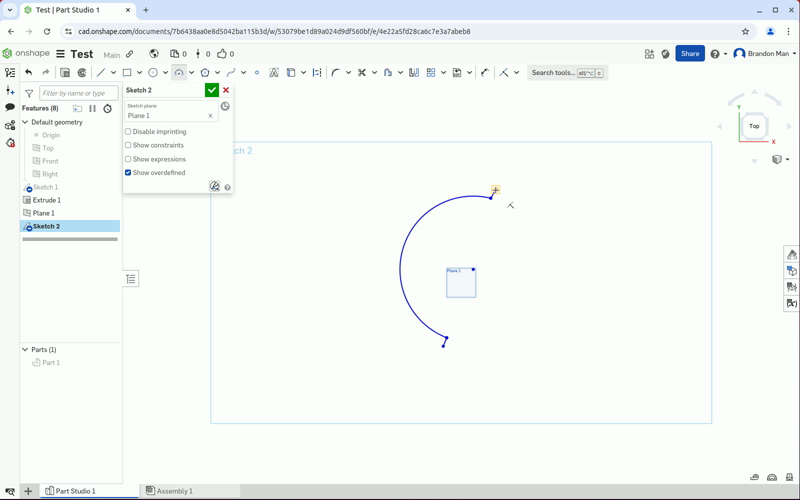
mouse_move(443, 346)
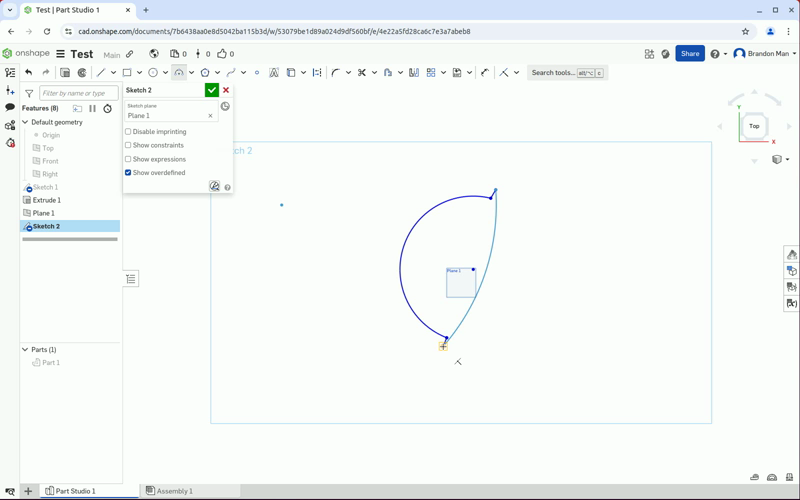
click(443, 346)
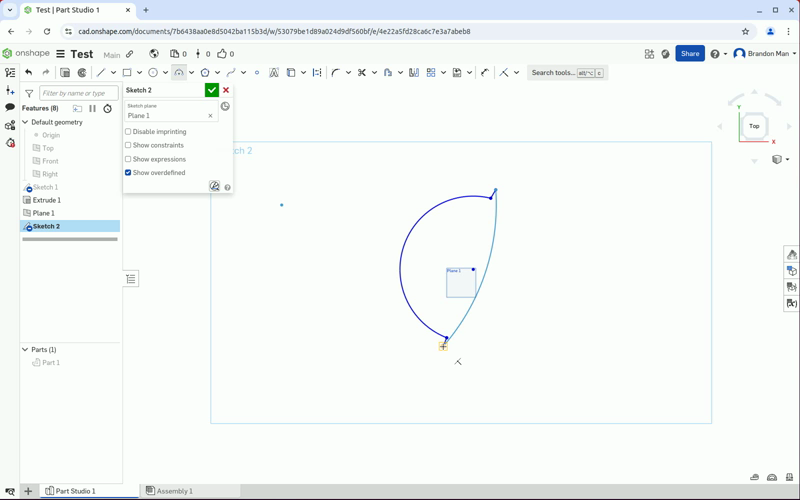
key_down(shift)
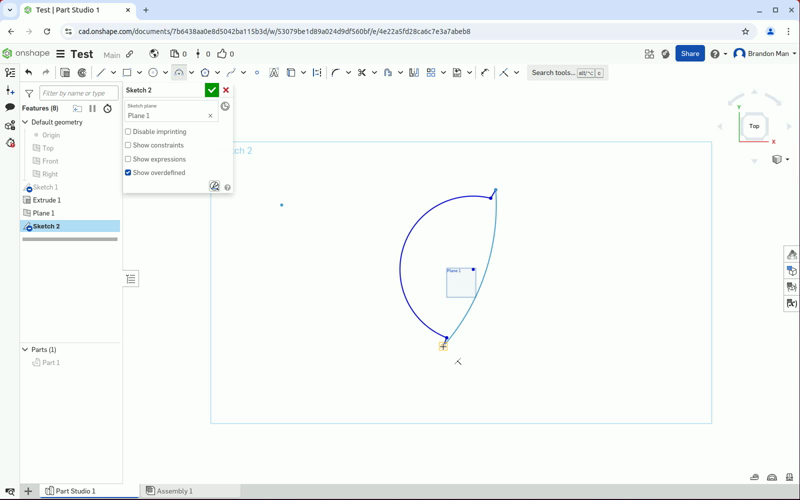
mouse_move(395, 243)
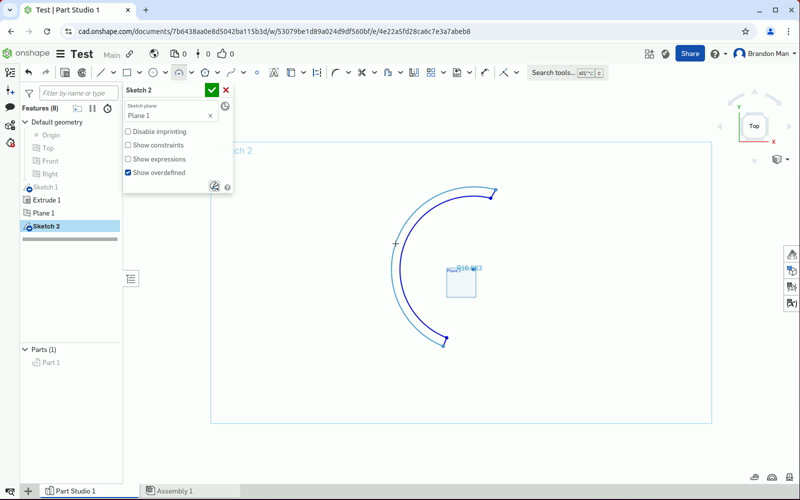
click(395, 243)
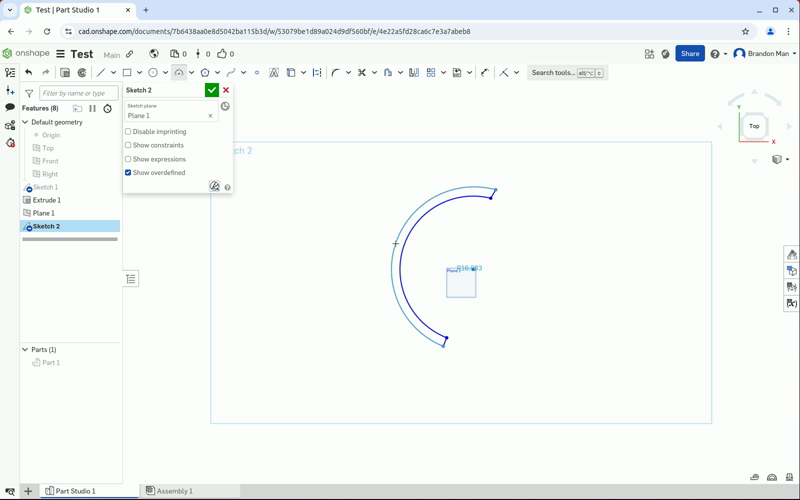
key_up(shift)
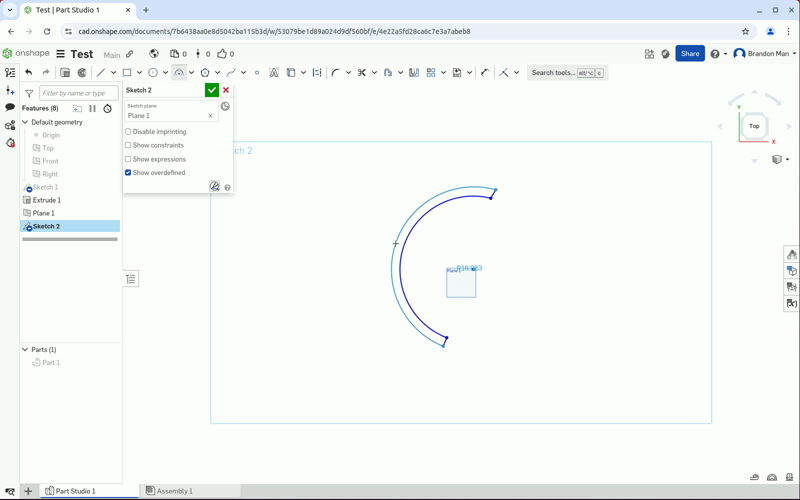
key(esc)
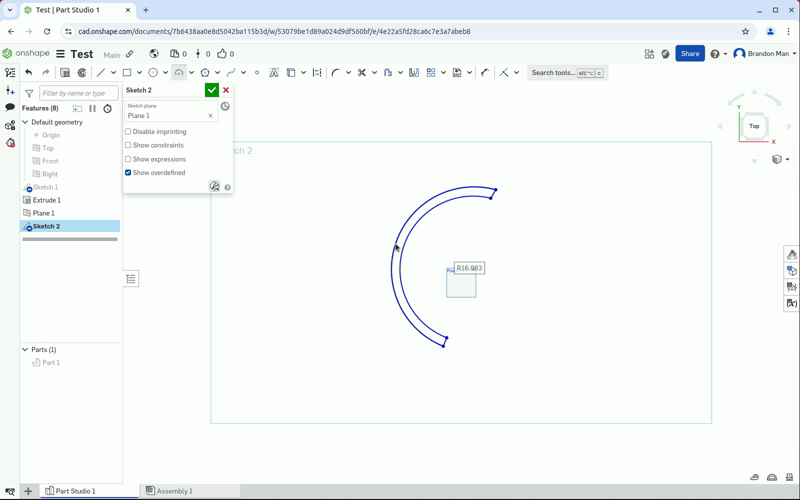
mouse_move(413, 222)
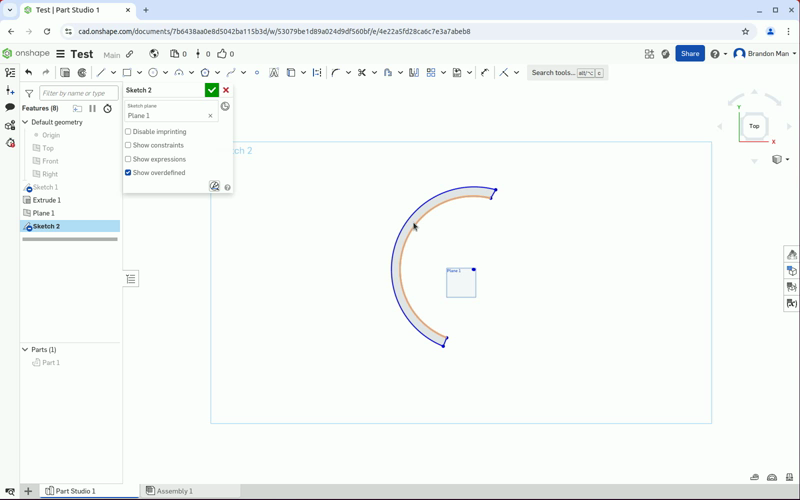
click(413, 222)
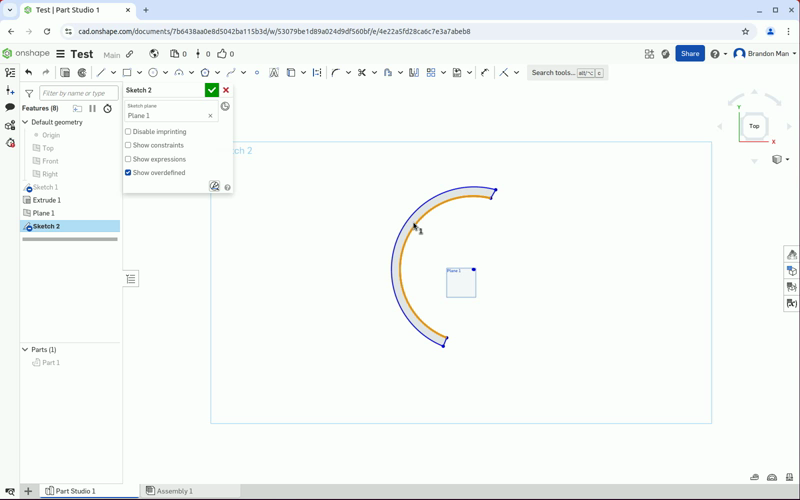
mouse_move(73, 352)
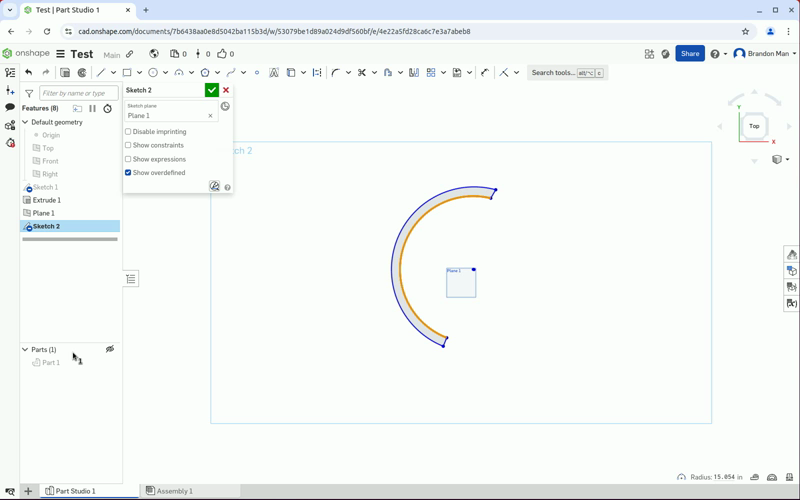
key(shift+y)
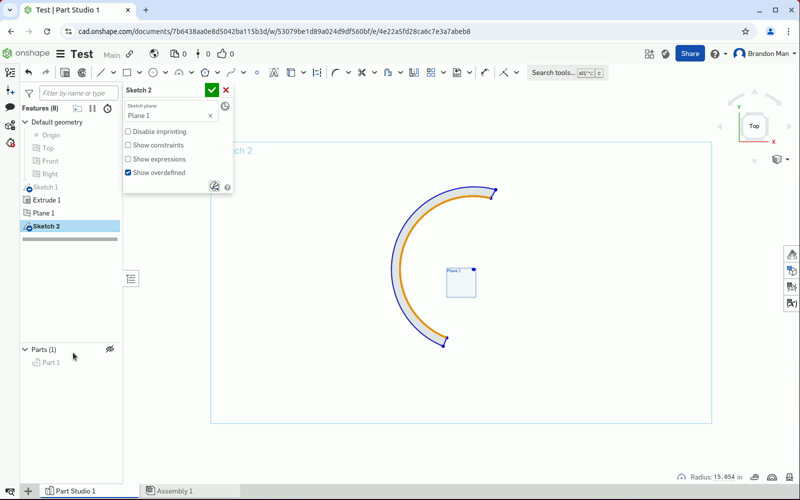
key(shift+e)
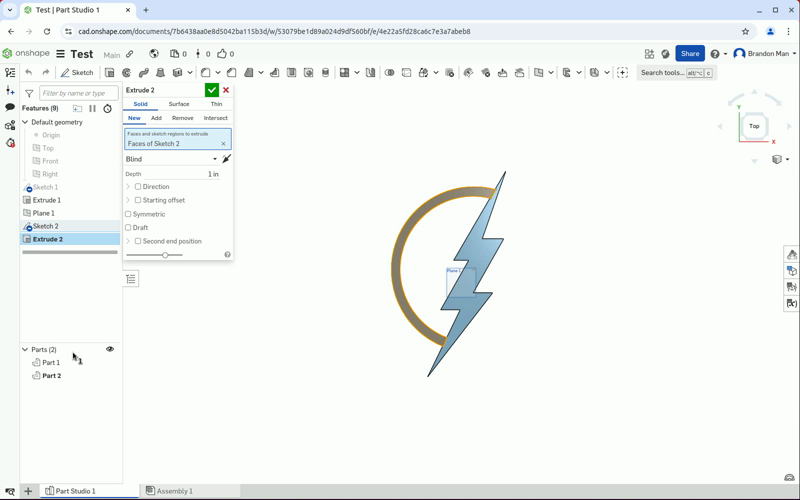
mouse_move(143, 106)
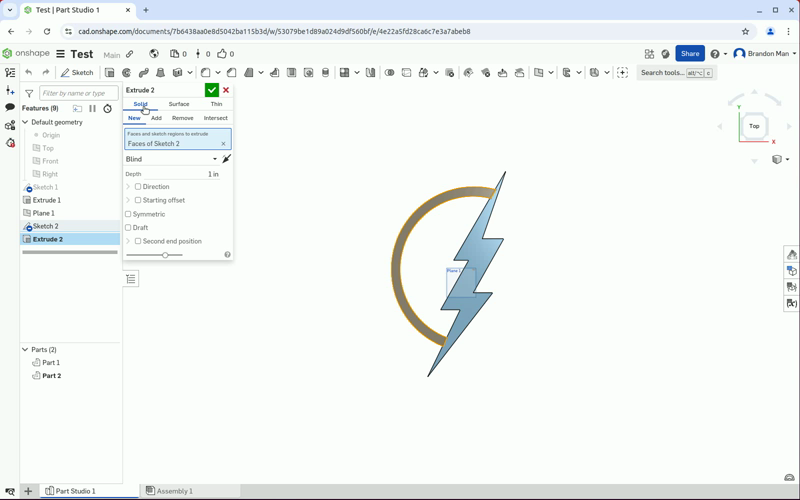
click(143, 106)
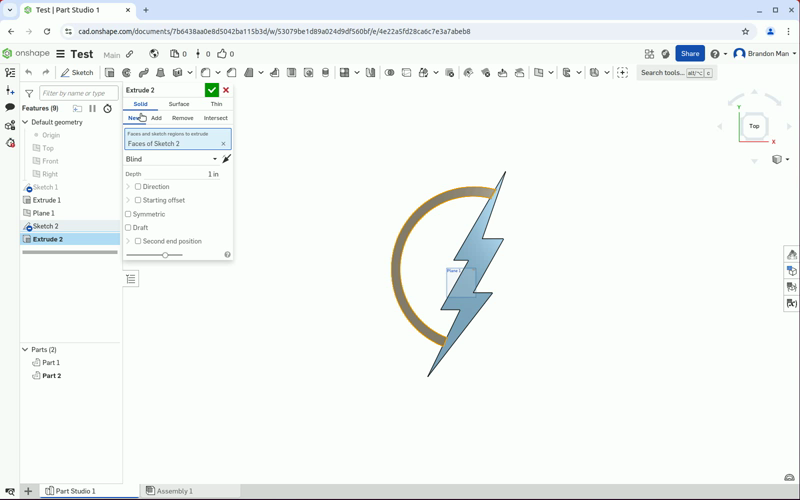
mouse_move(137, 120)
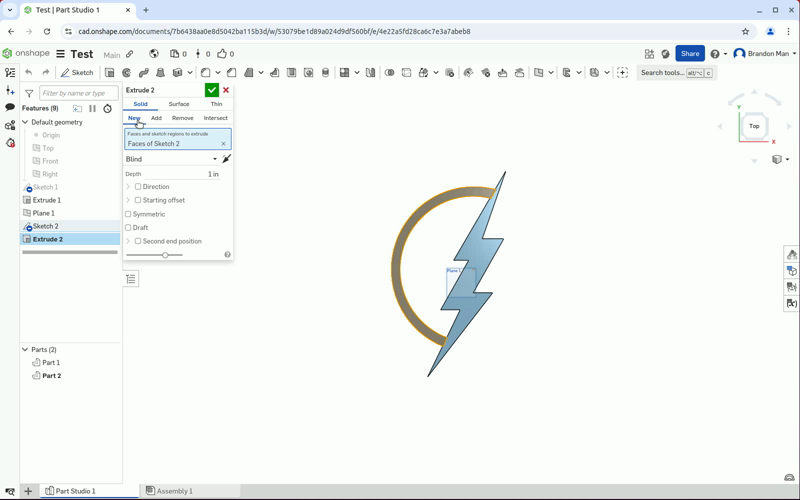
click(137, 120)
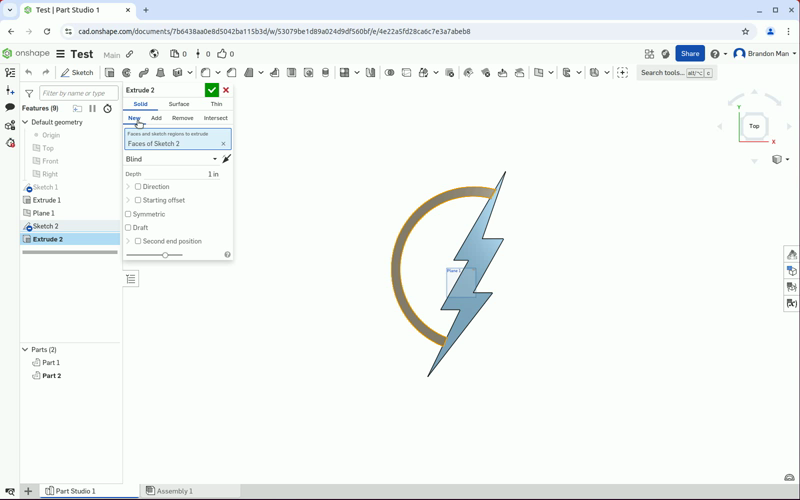
key(tab, 4)
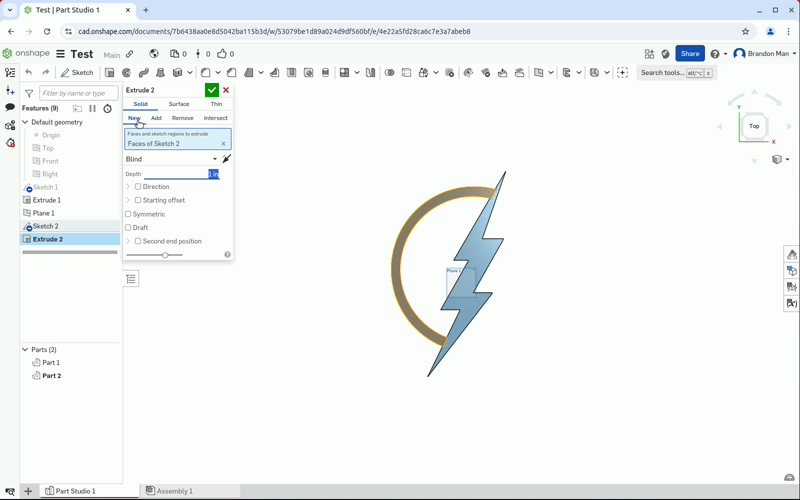
text(-2.889)
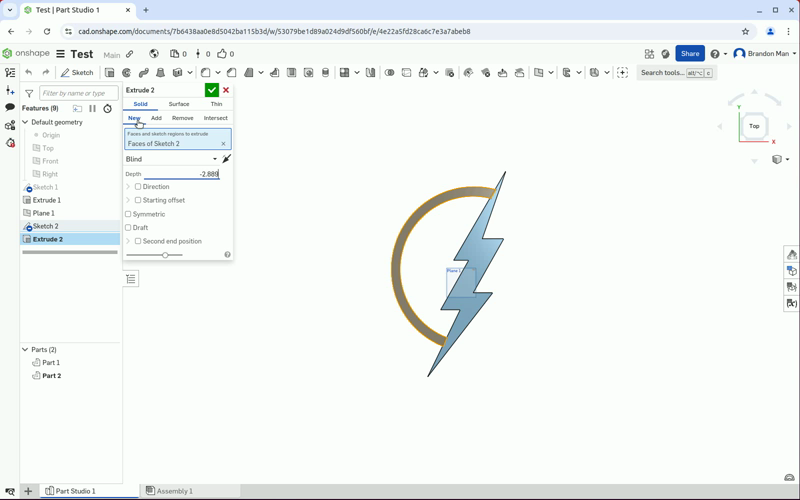
key(enter)
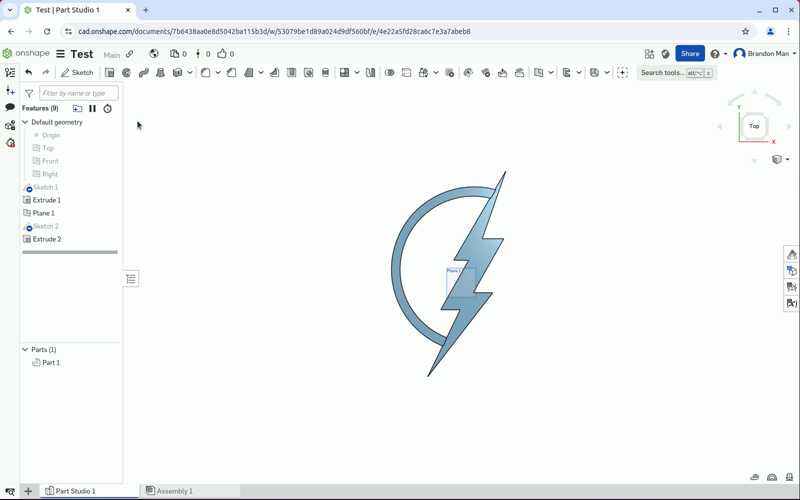
key(shift+h)
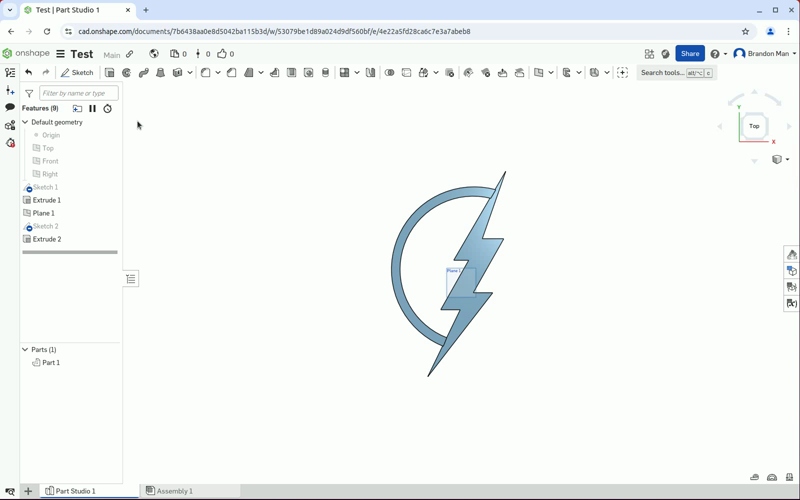
key(shift+h)
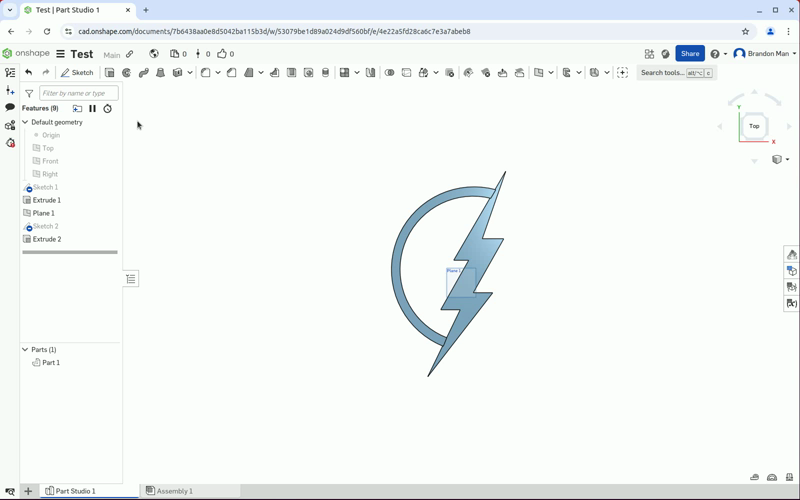
mouse_move(73, 189)
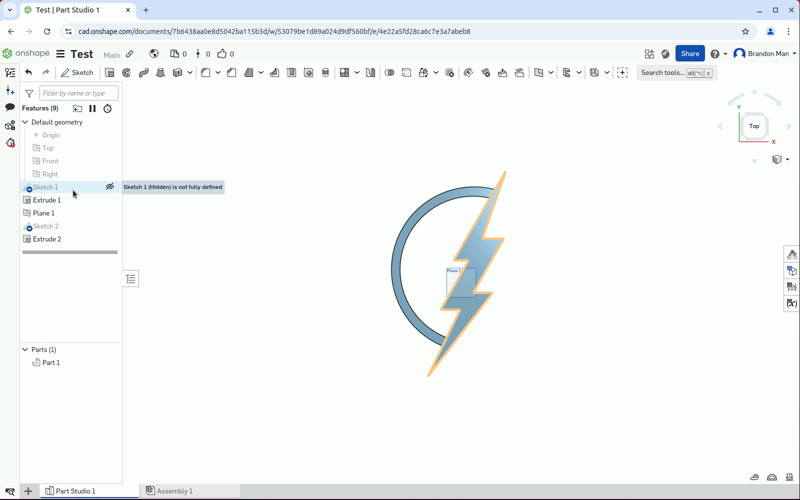
click(73, 189)
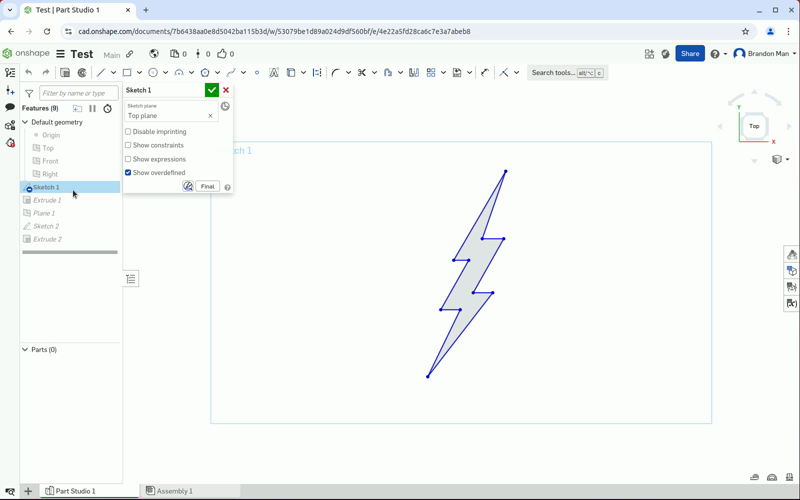
mouse_move(229, 92)
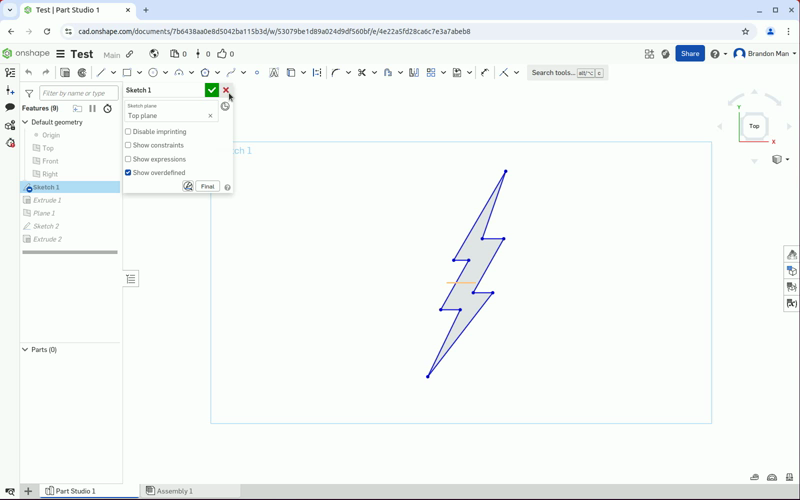
click(229, 92)
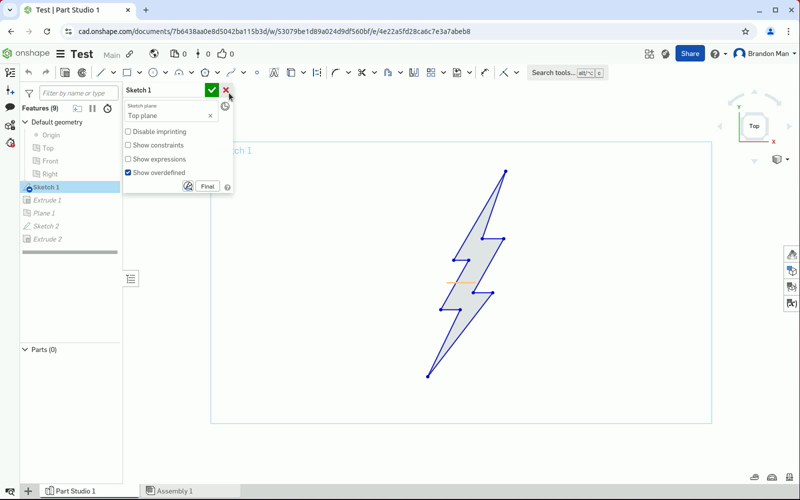
key(shift+s)
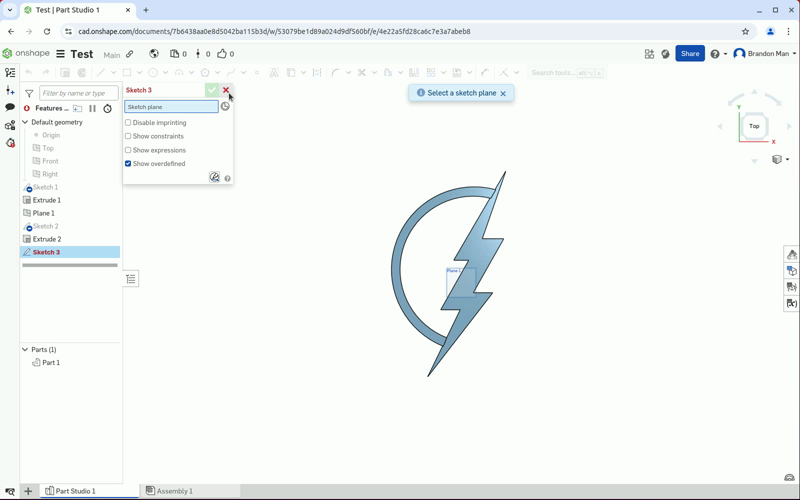
mouse_move(73, 215)
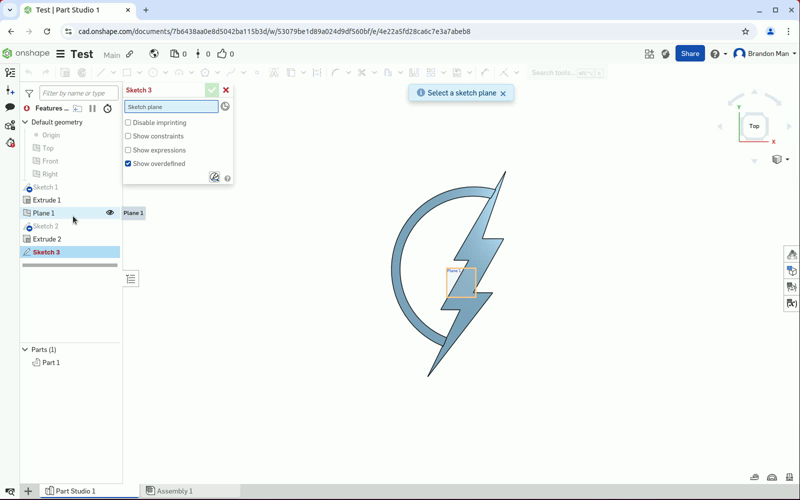
click(73, 215)
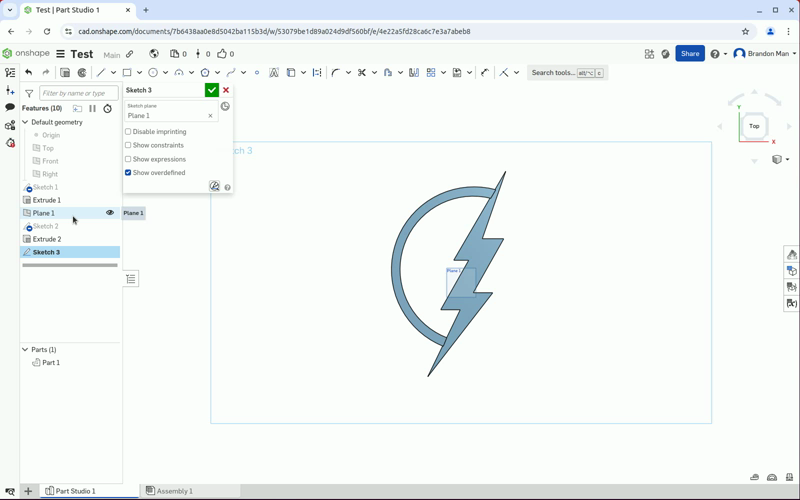
mouse_move(73, 352)
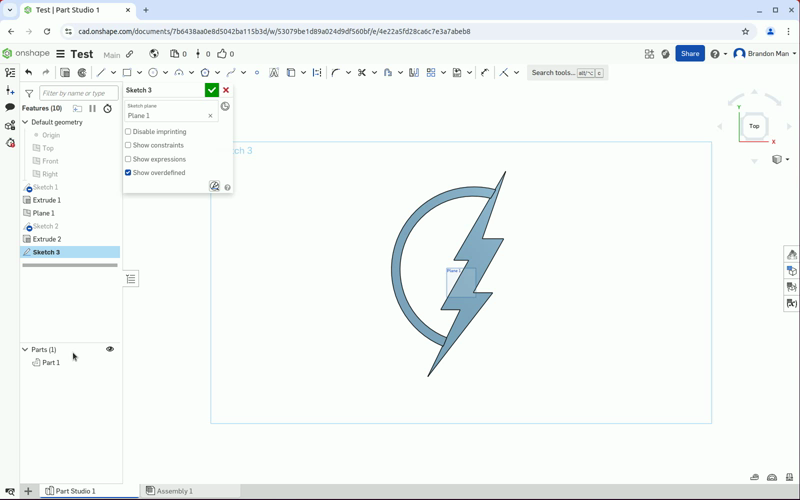
key(y)
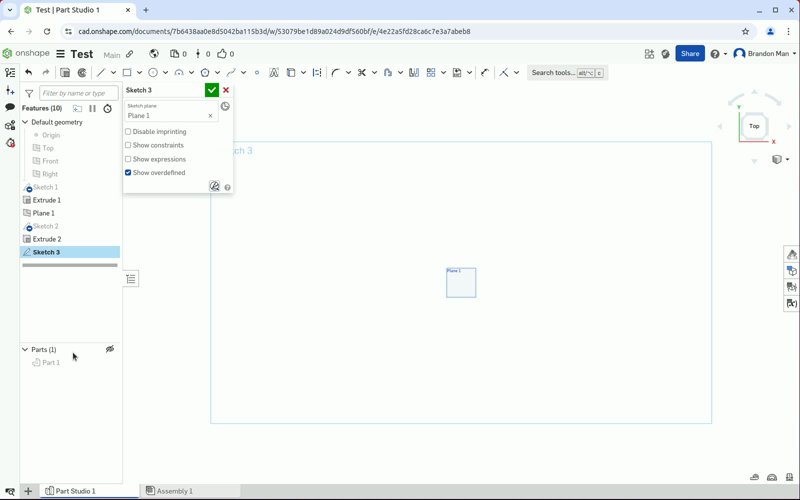
key(a)
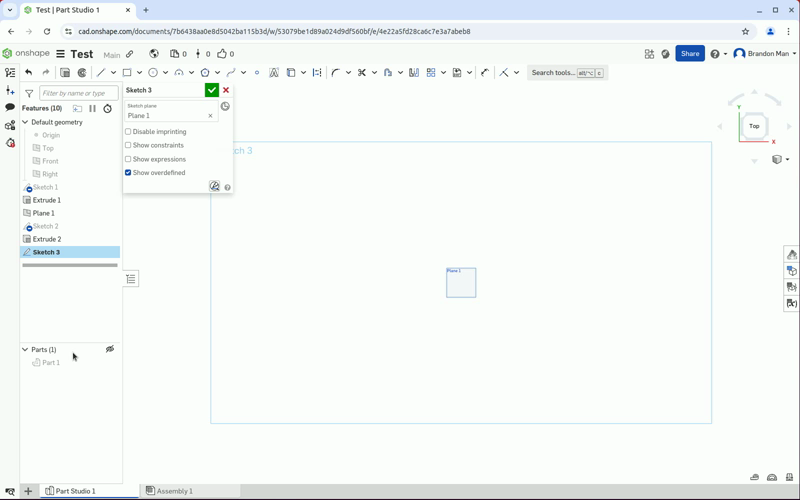
key_down(shift)
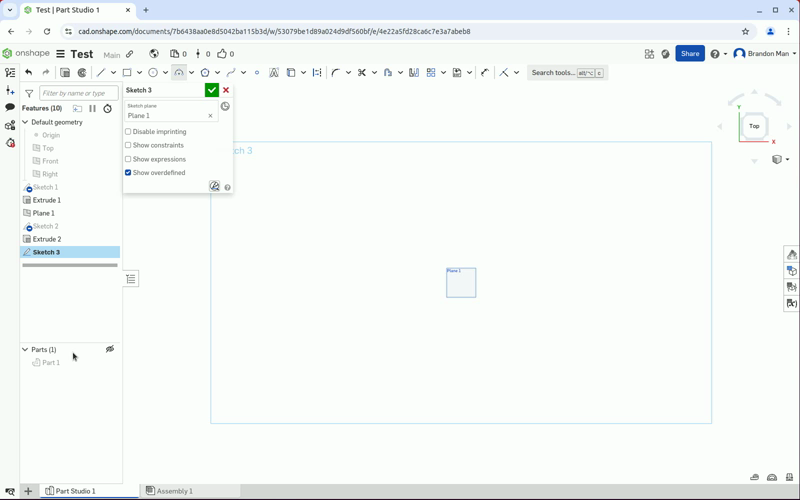
mouse_move(450, 348)
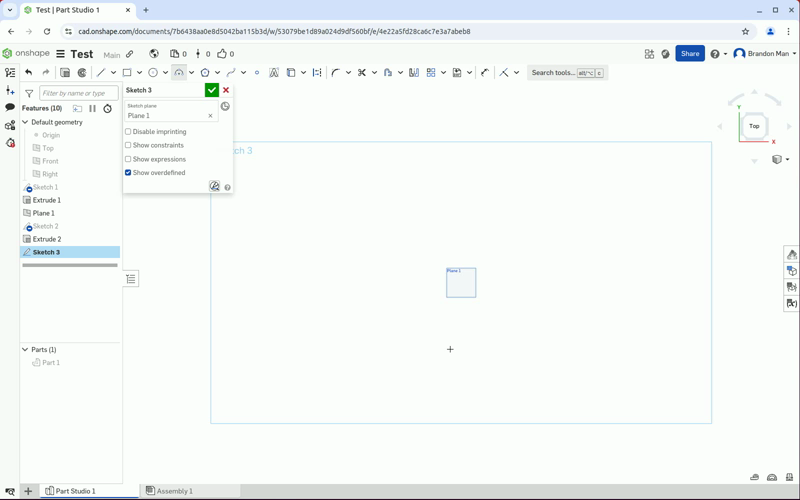
click(450, 348)
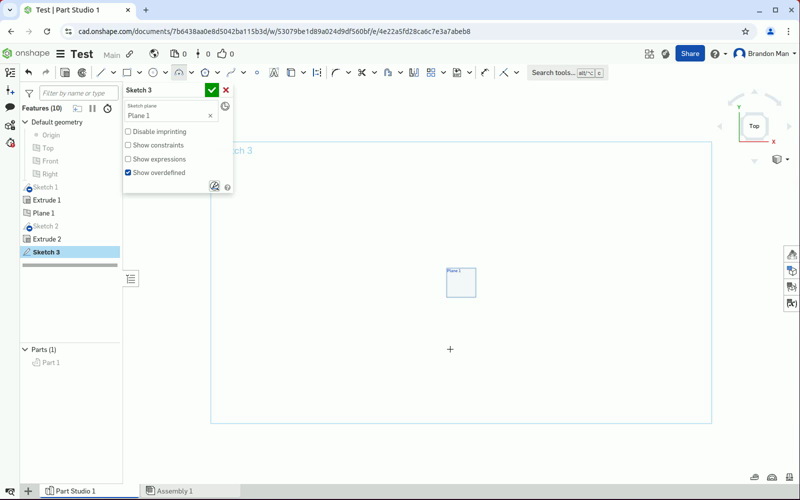
key_up(shift)
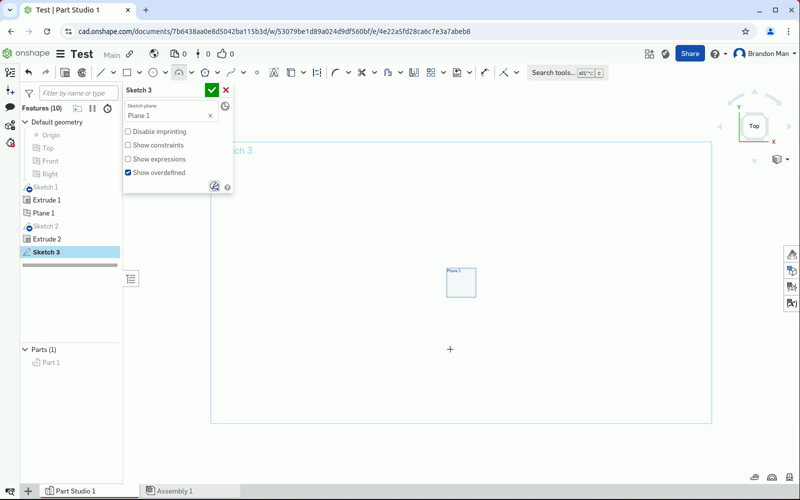
key_down(shift)
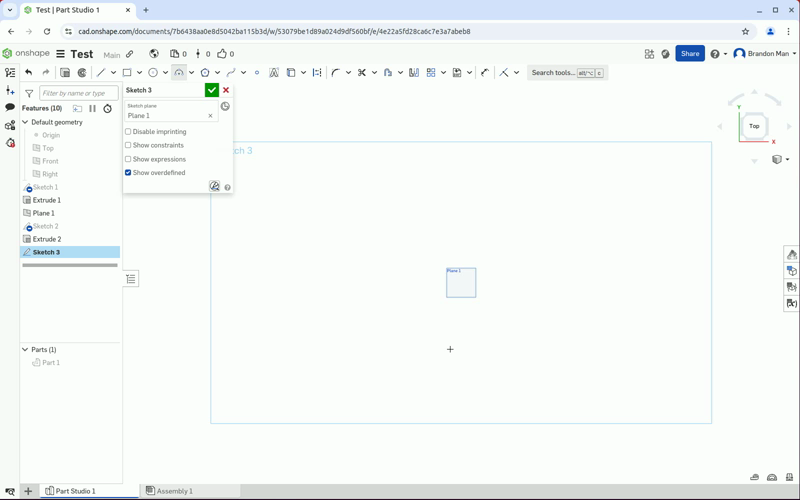
mouse_move(500, 189)
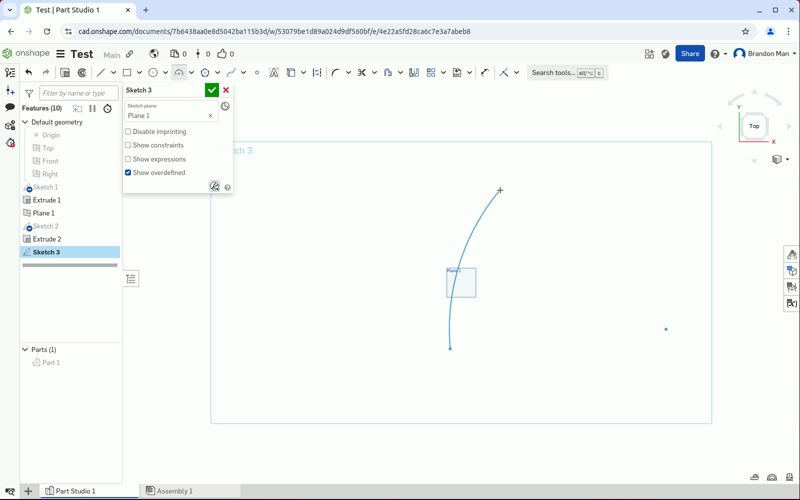
click(500, 189)
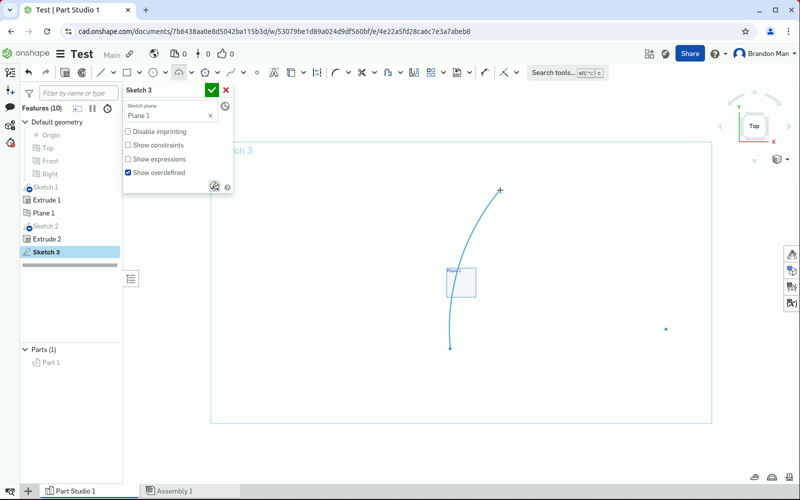
mouse_move(553, 294)
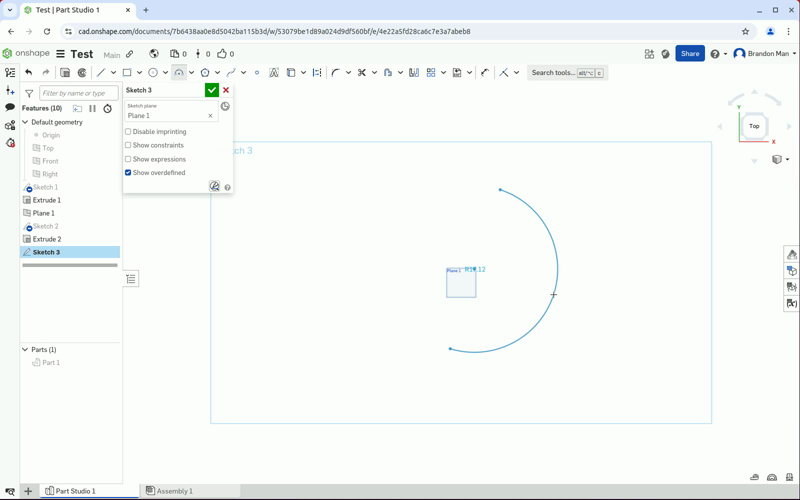
click(553, 294)
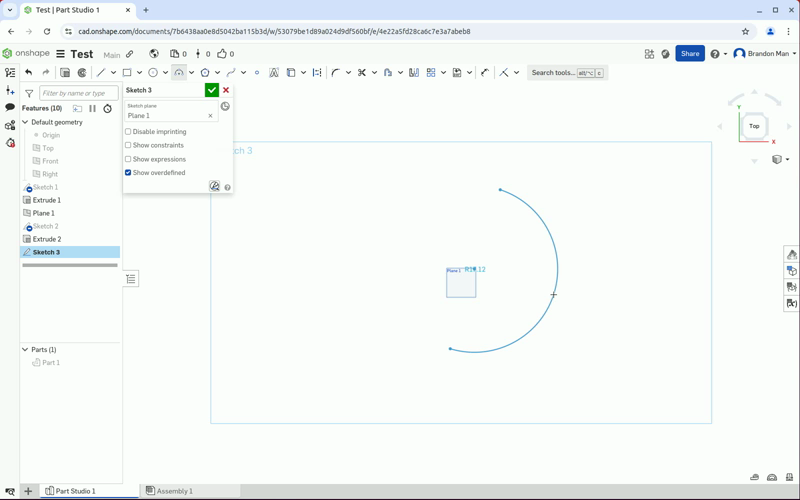
key_up(shift)
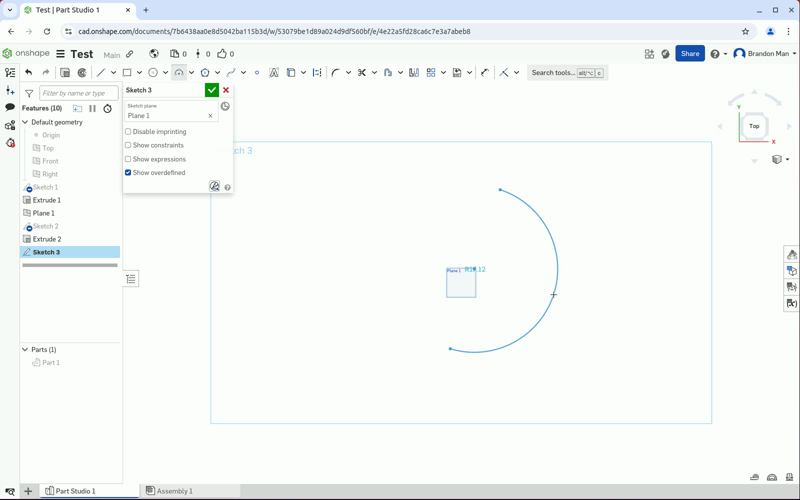
key(esc)
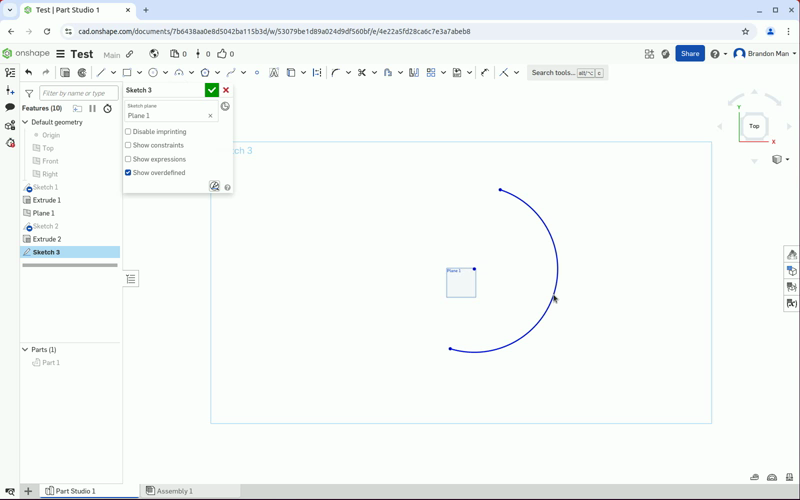
key(l)
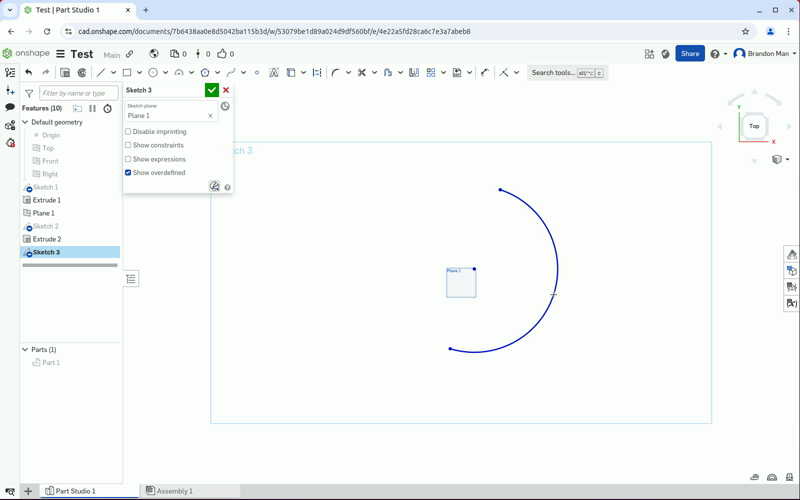
mouse_move(500, 189)
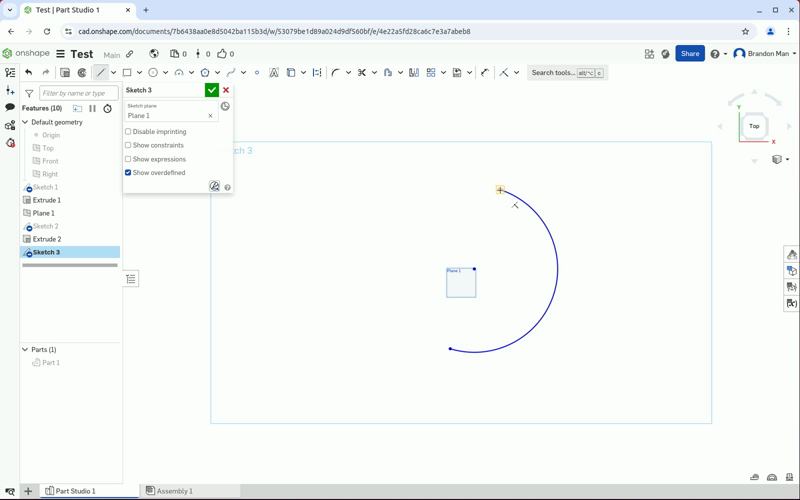
click(500, 189)
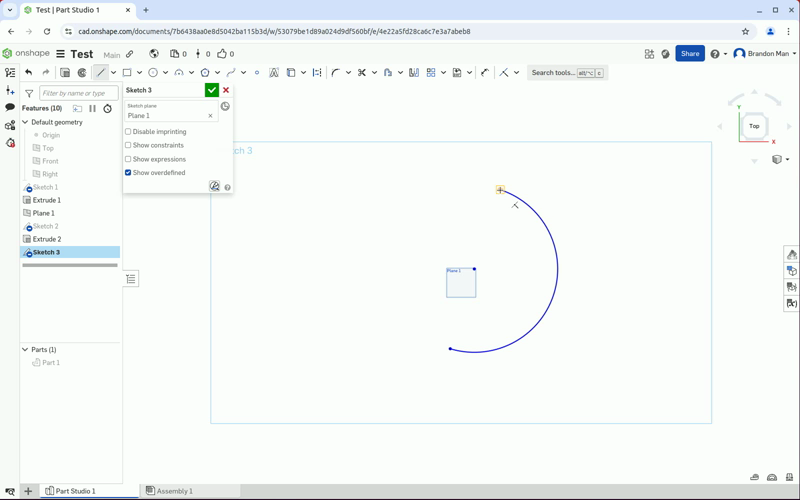
key_down(shift)
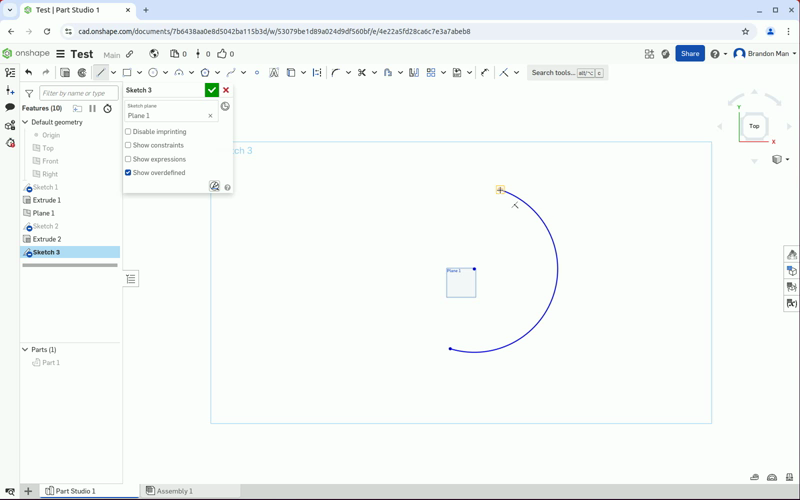
mouse_move(530, 189)
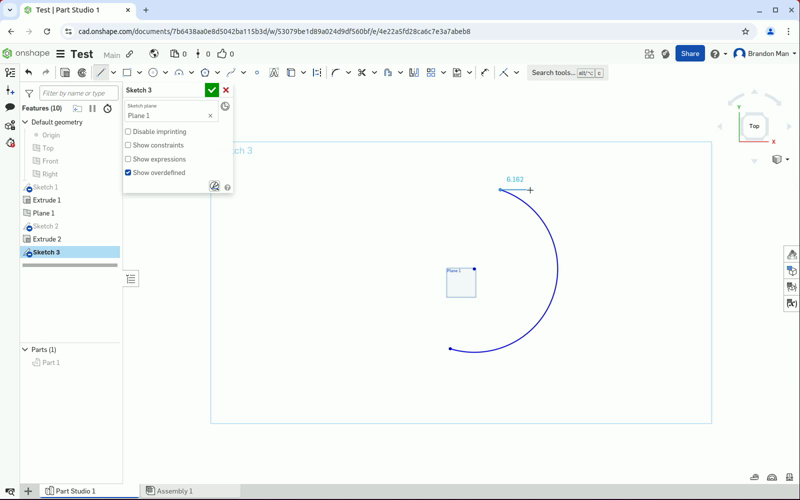
mouse_move(497, 198)
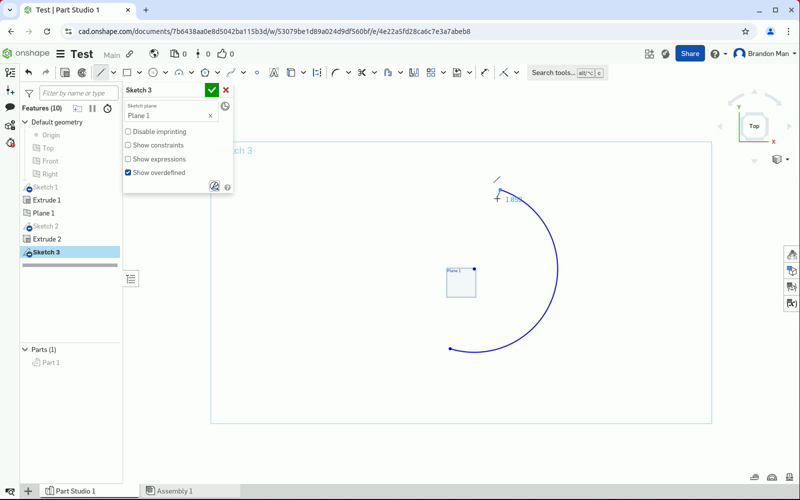
click(497, 198)
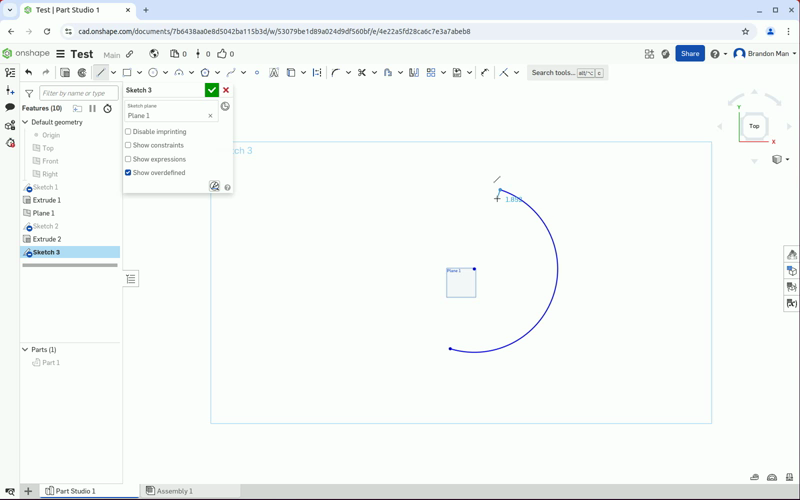
key_up(shift)
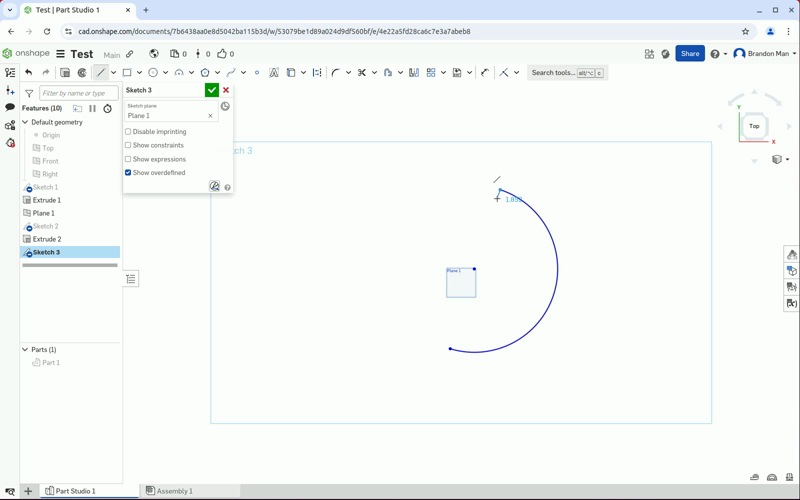
key(esc)
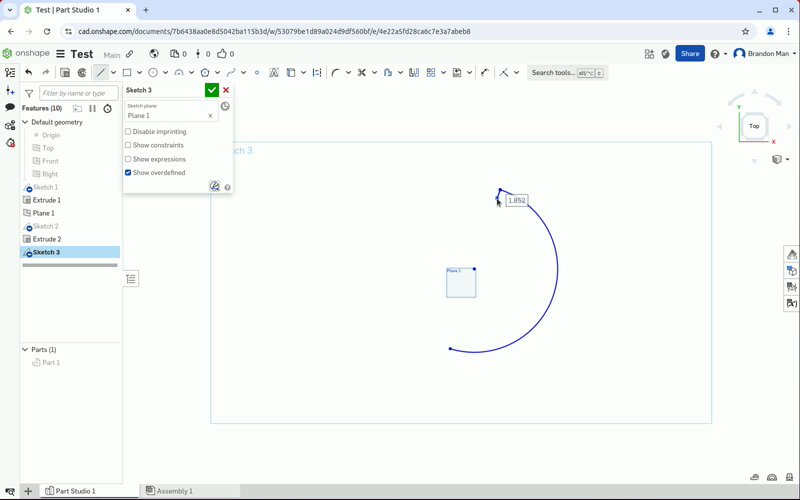
key(a)
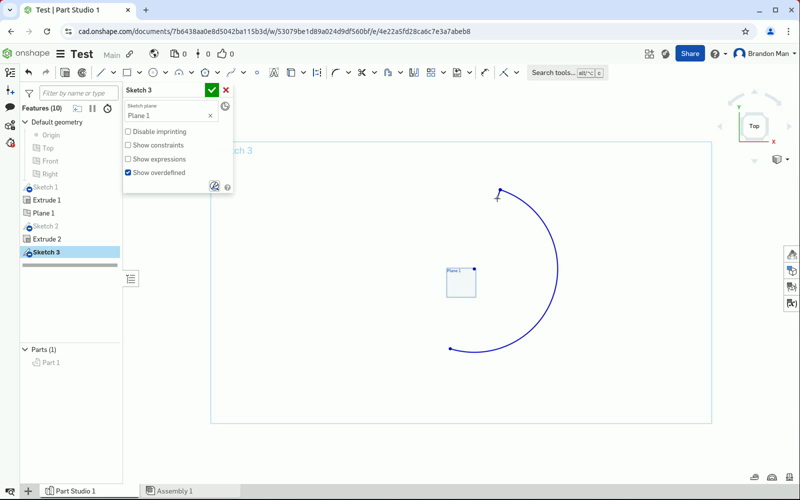
mouse_move(497, 198)
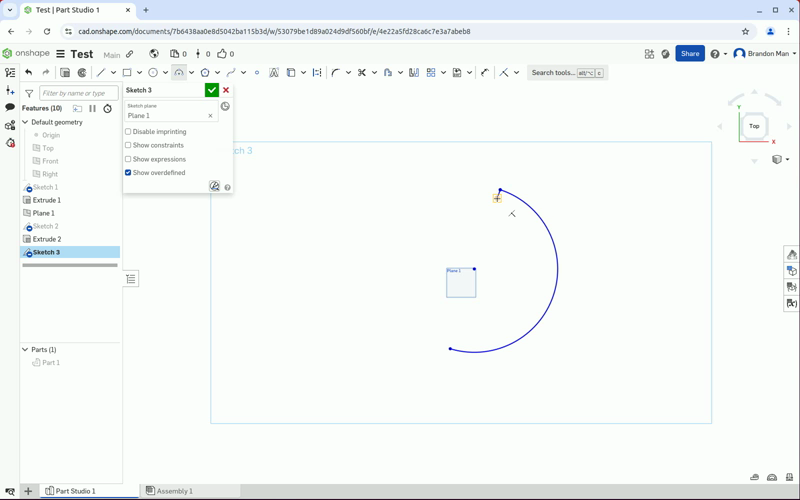
click(497, 198)
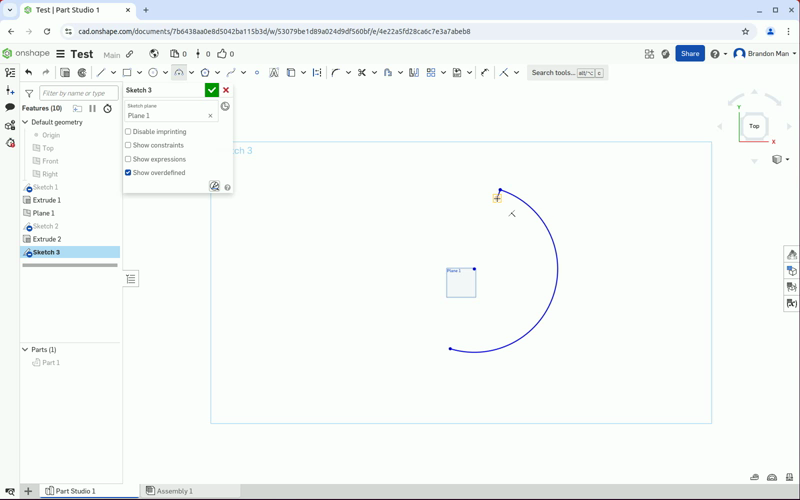
key_down(shift)
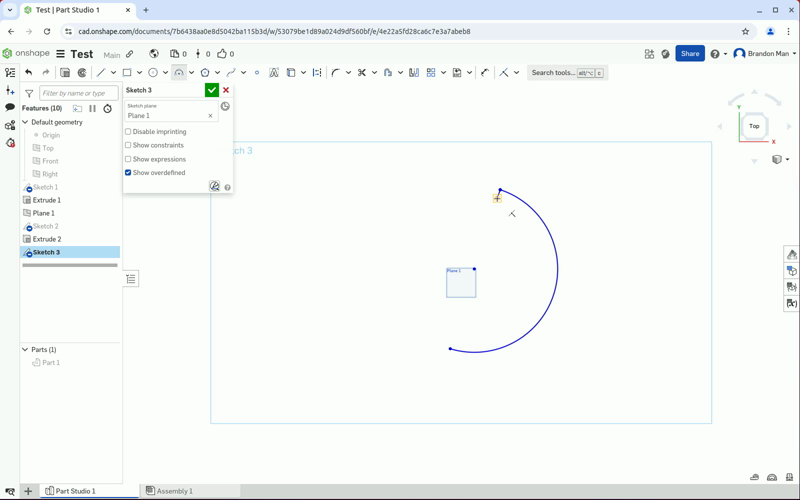
mouse_move(456, 340)
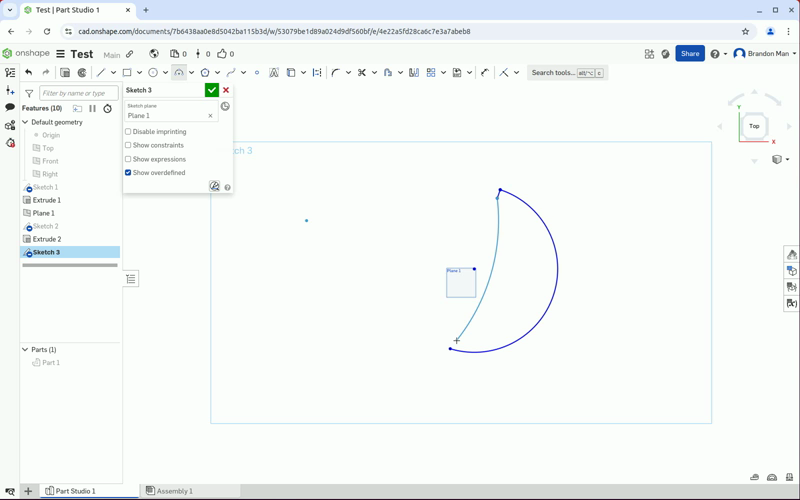
click(456, 340)
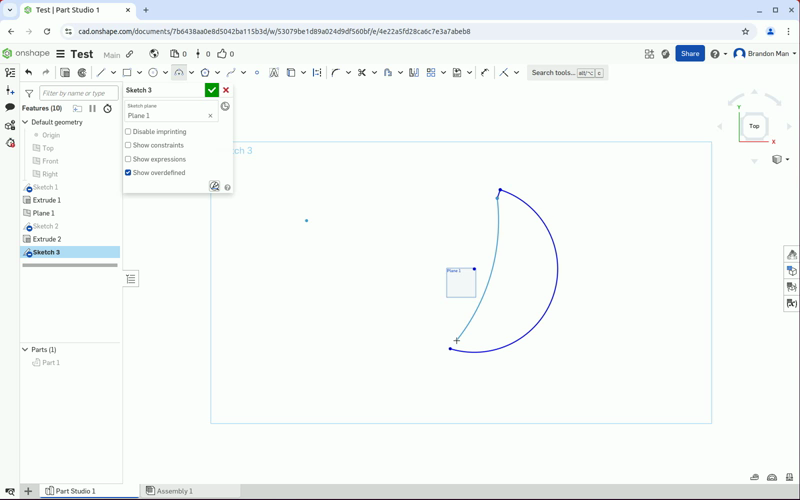
mouse_move(545, 288)
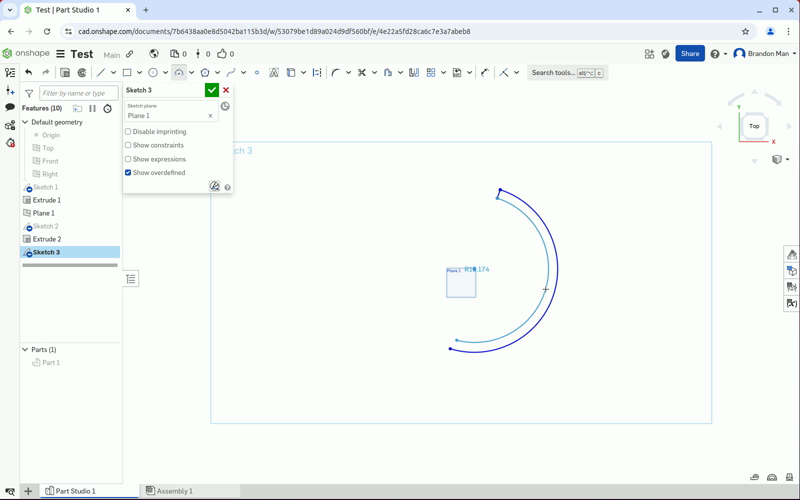
click(545, 288)
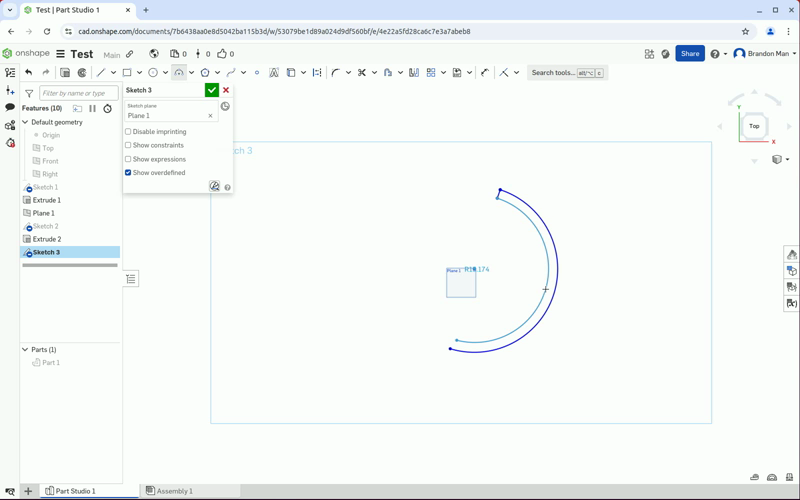
key_up(shift)
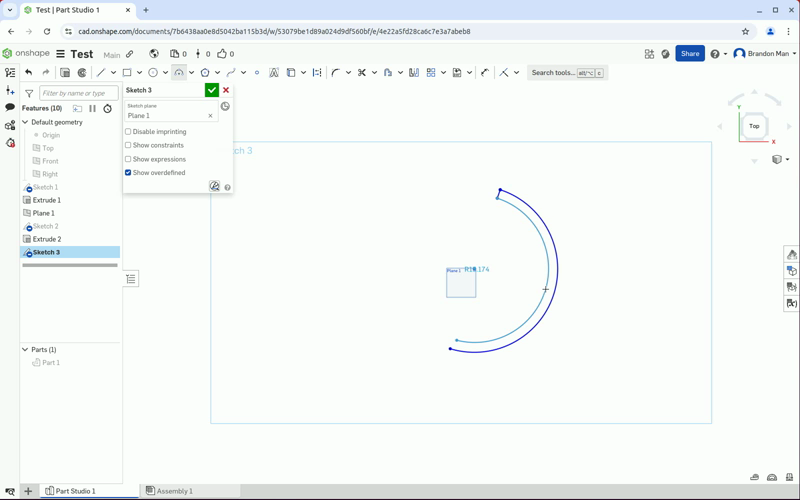
key(esc)
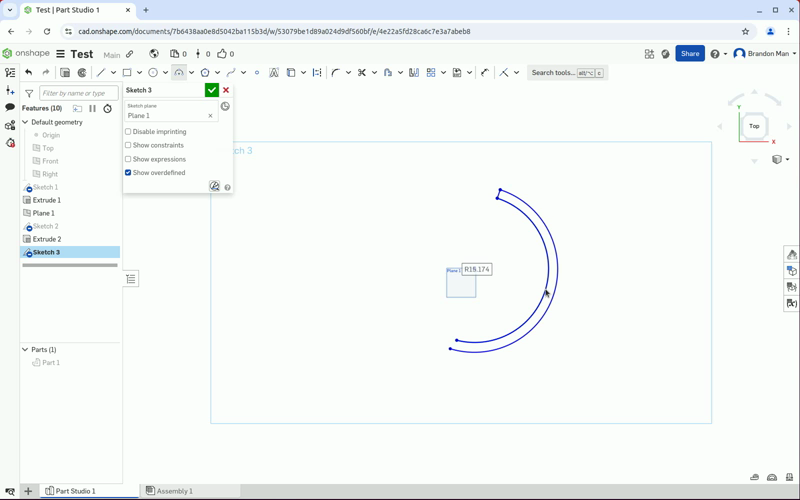
key(l)
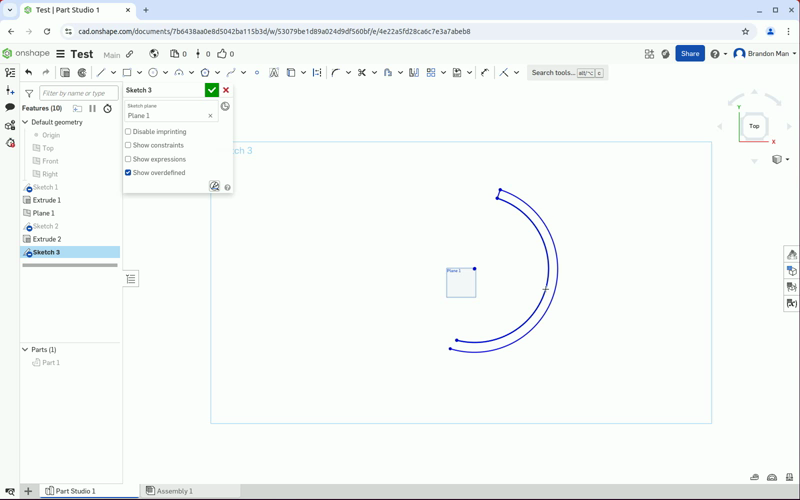
mouse_move(456, 340)
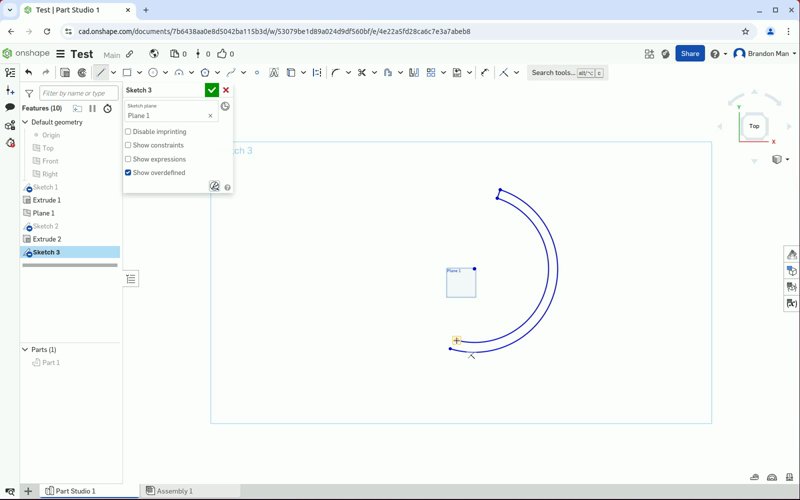
click(456, 340)
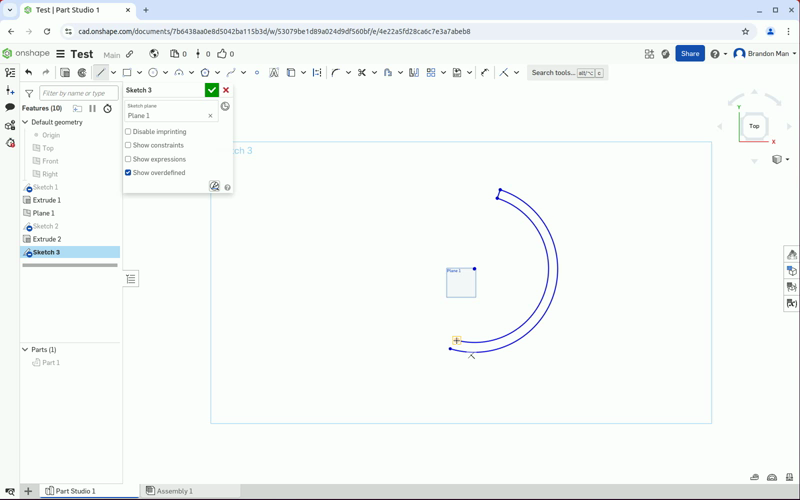
mouse_move(486, 340)
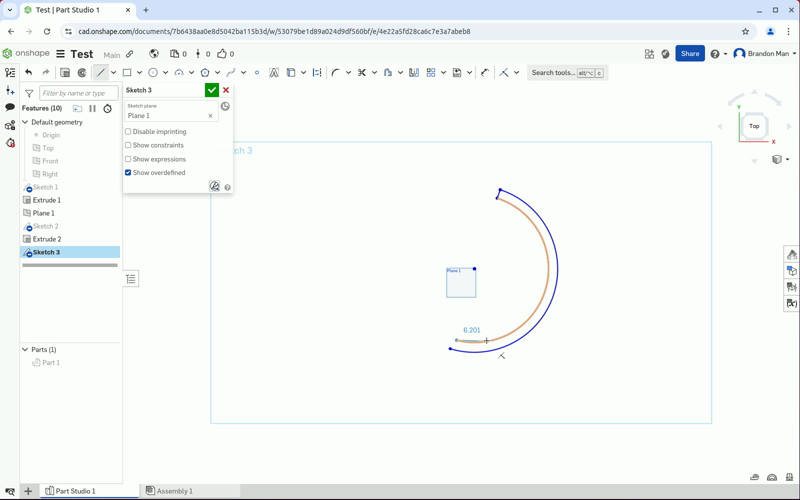
key_down(shift)
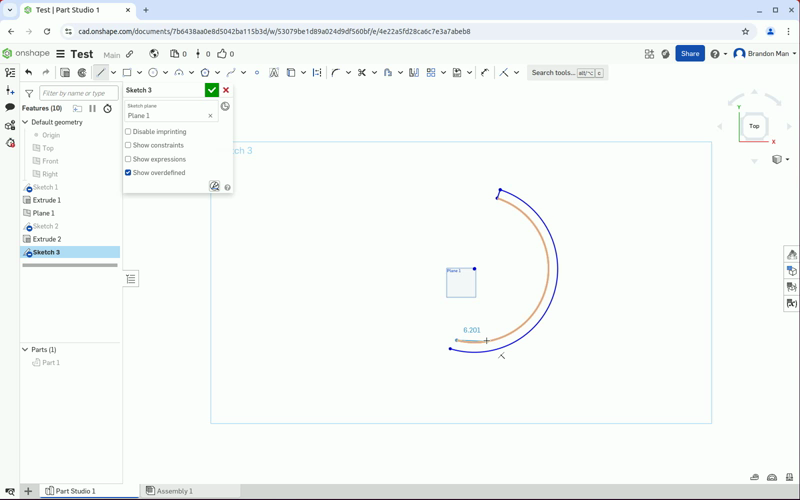
mouse_move(450, 348)
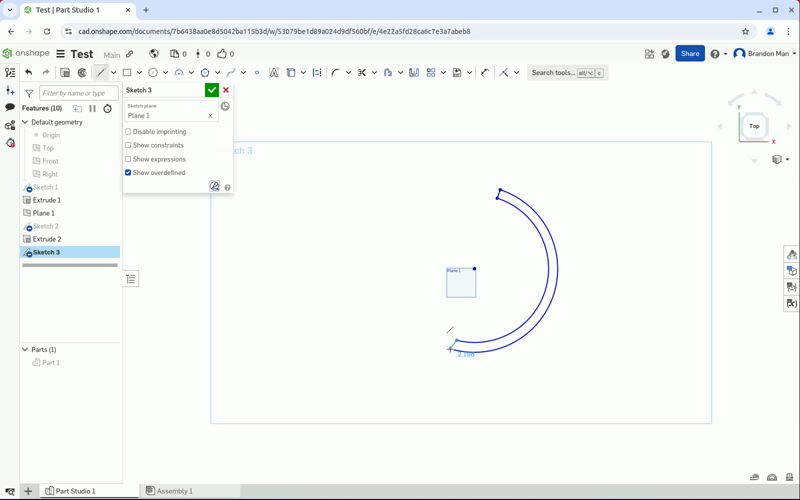
key_up(shift)
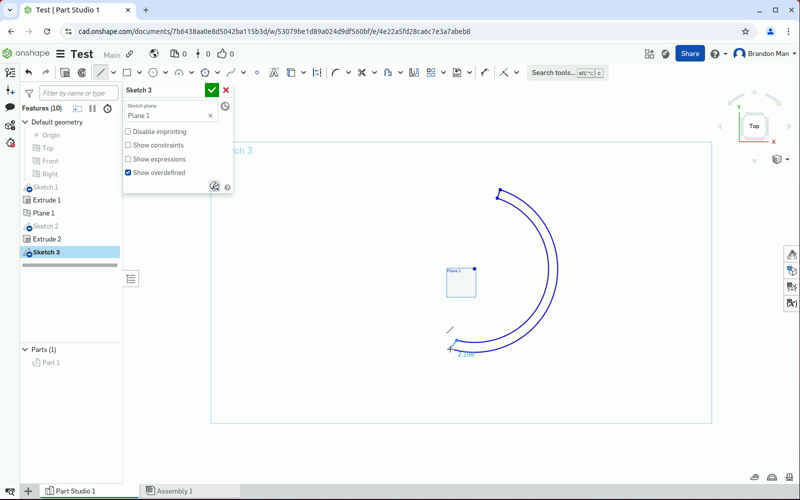
click(450, 348)
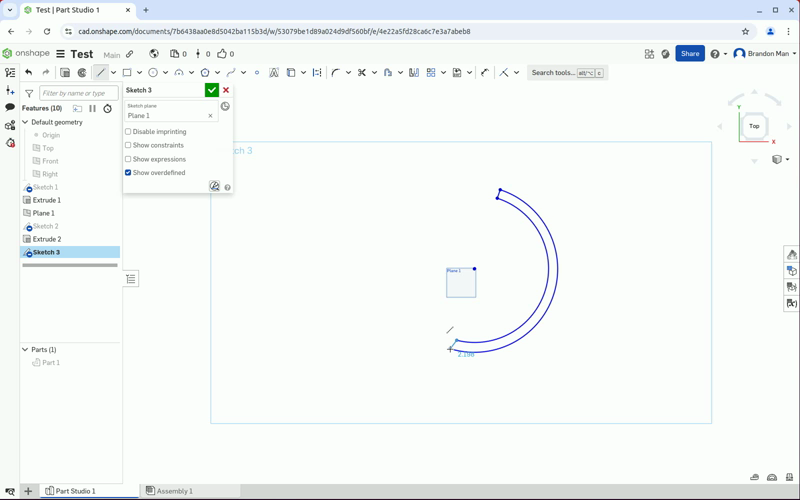
key(esc)
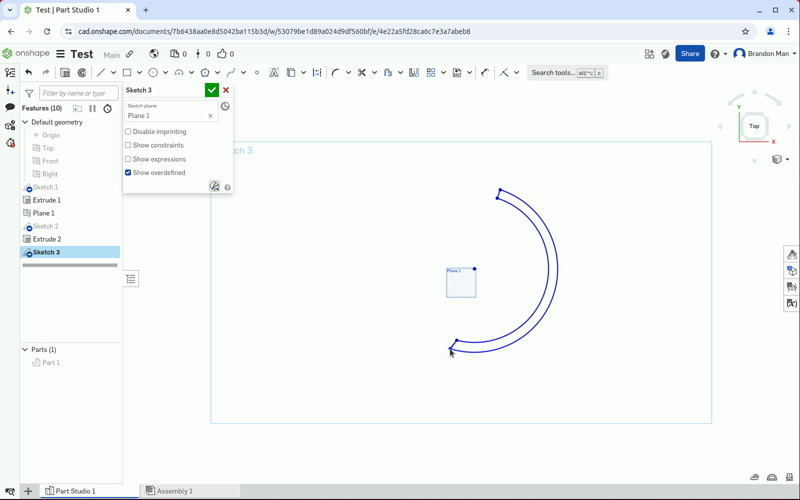
mouse_move(526, 211)
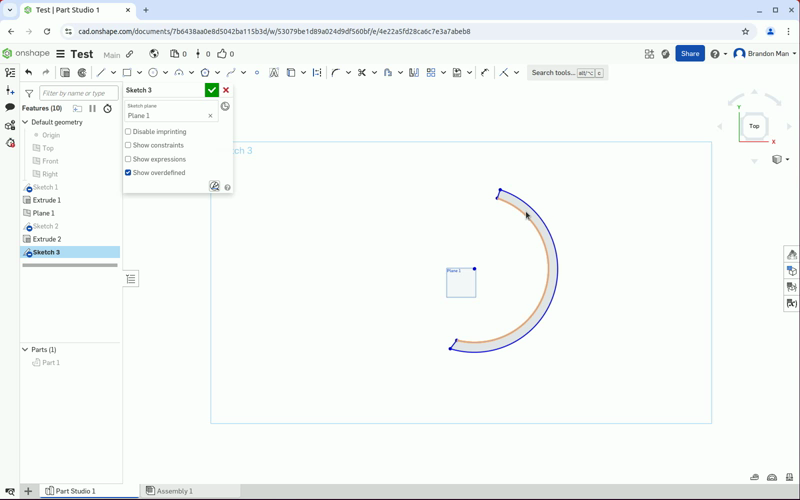
click(526, 211)
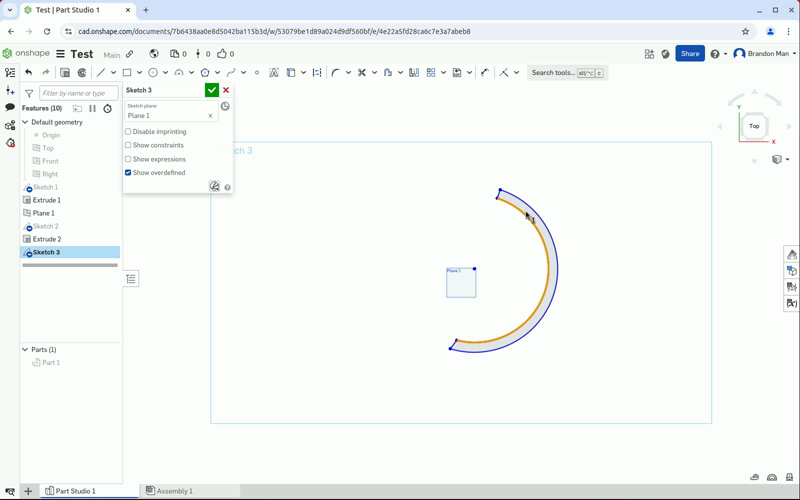
mouse_move(73, 352)
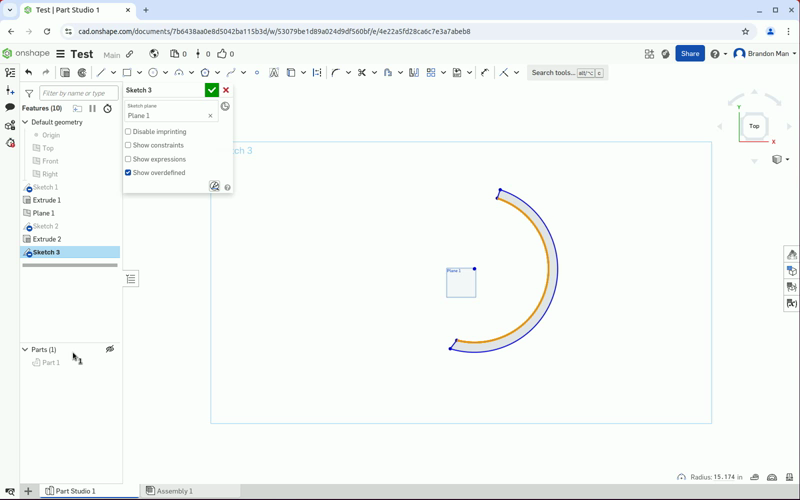
key(shift+y)
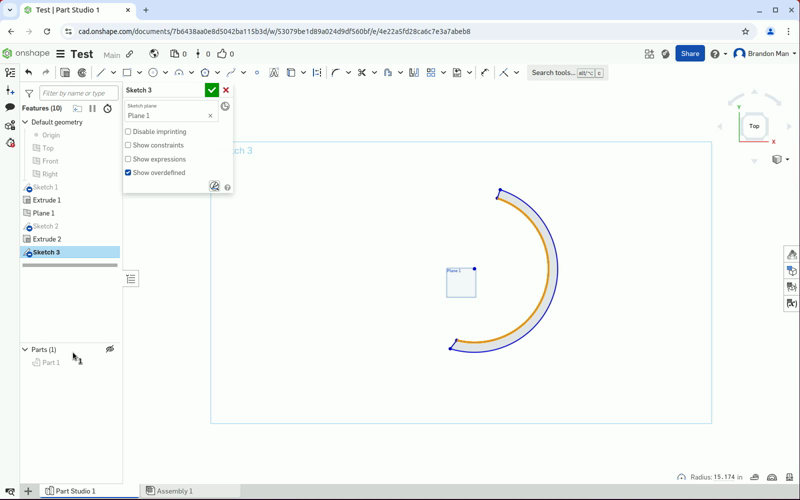
key(shift+e)
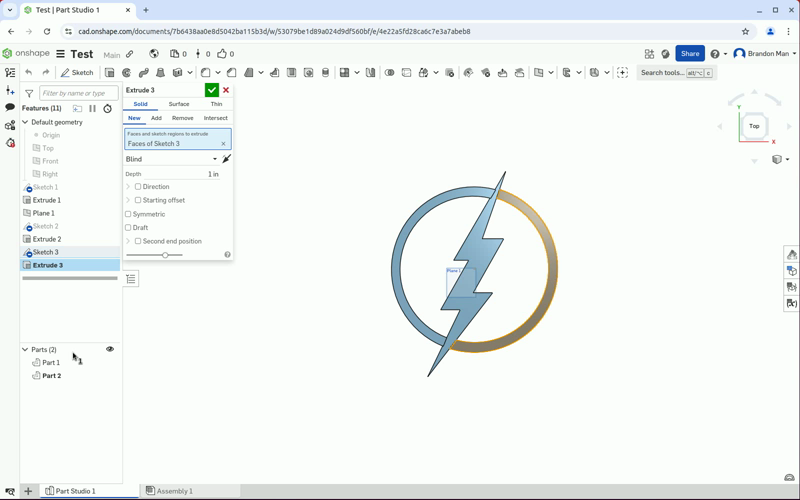
mouse_move(143, 106)
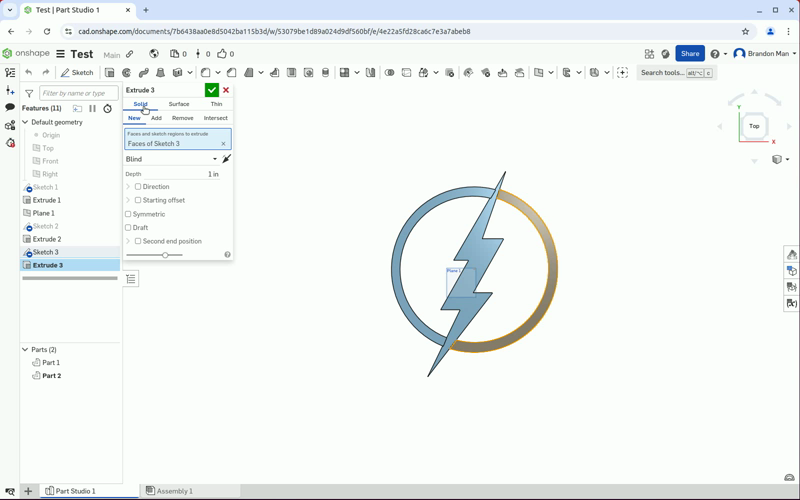
click(143, 106)
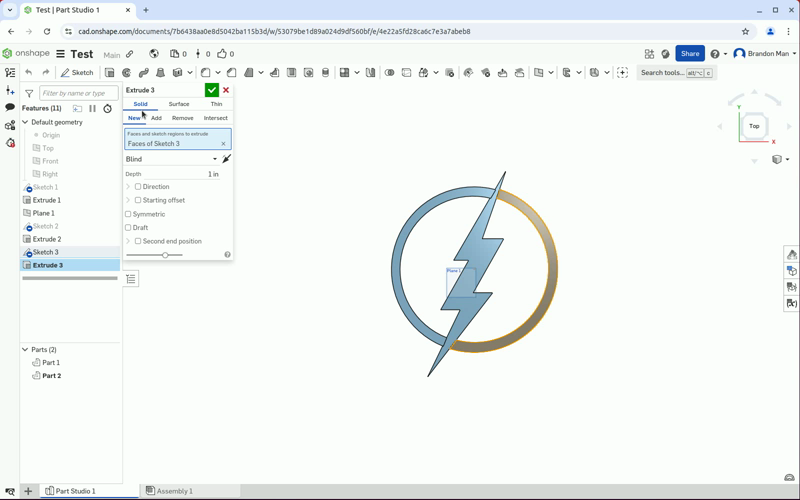
mouse_move(137, 120)
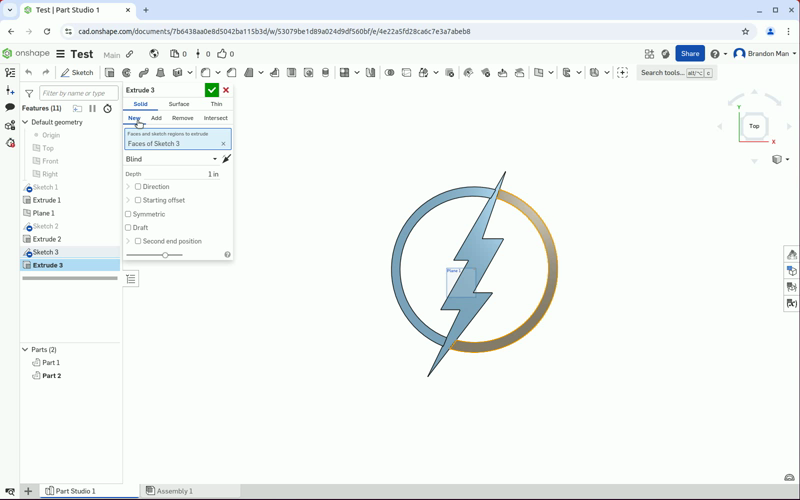
click(137, 120)
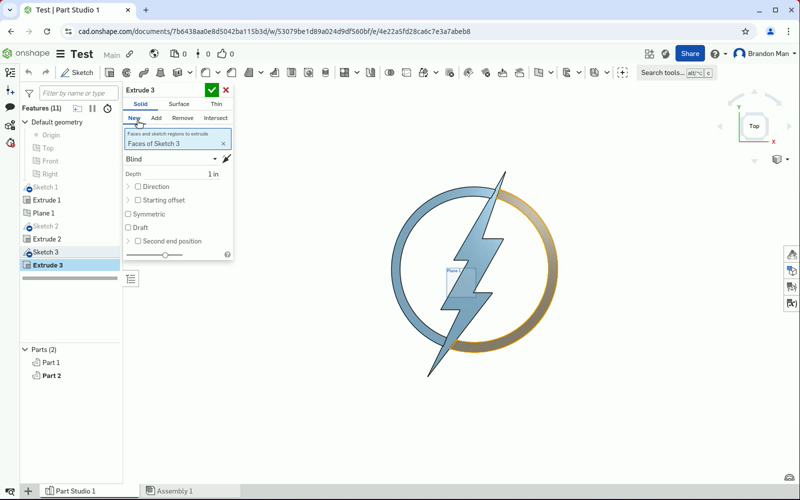
key(tab, 4)
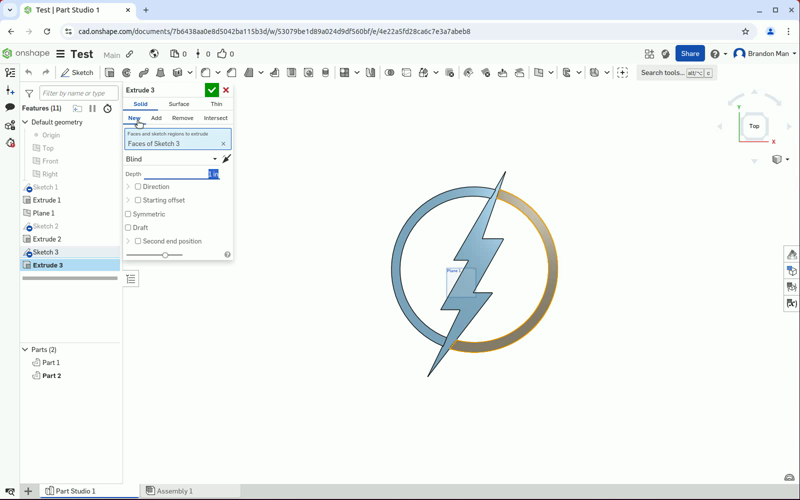
text(-2.889)
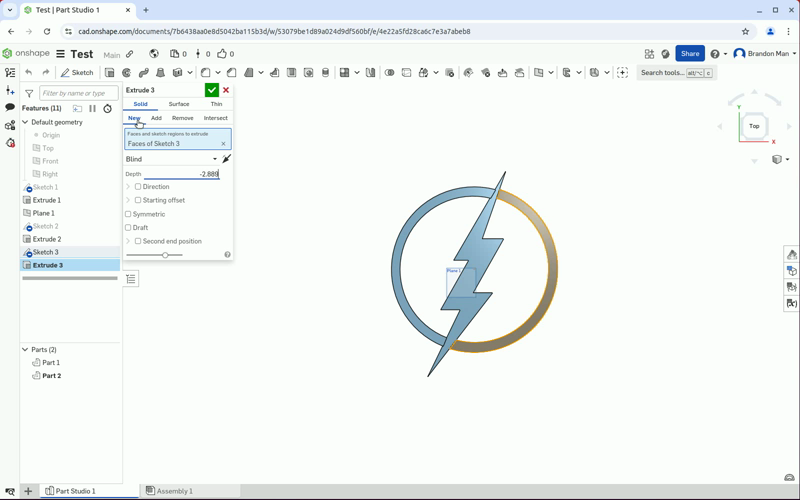
key(enter)
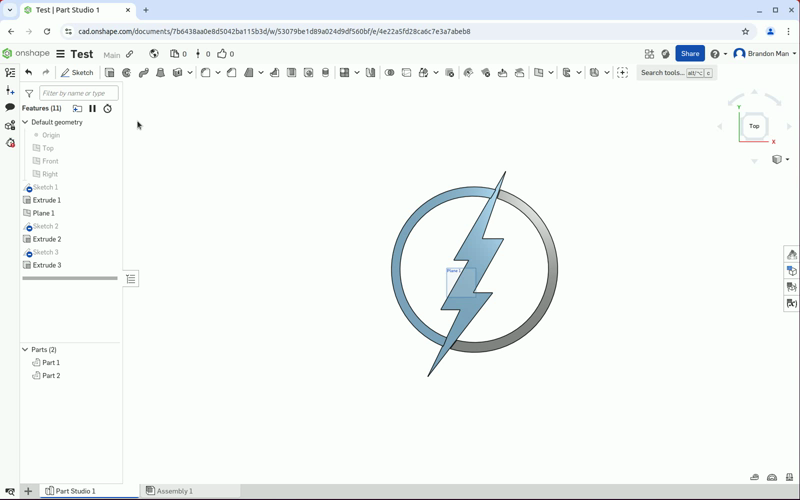
key(shift+h)
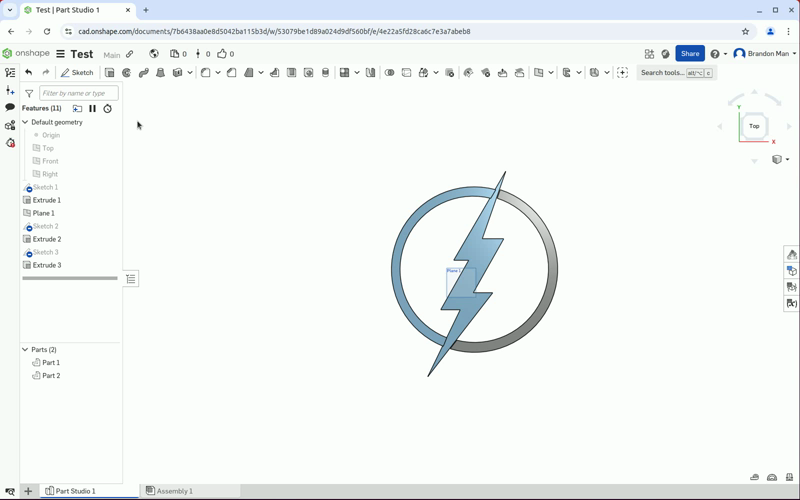
key(shift+h)
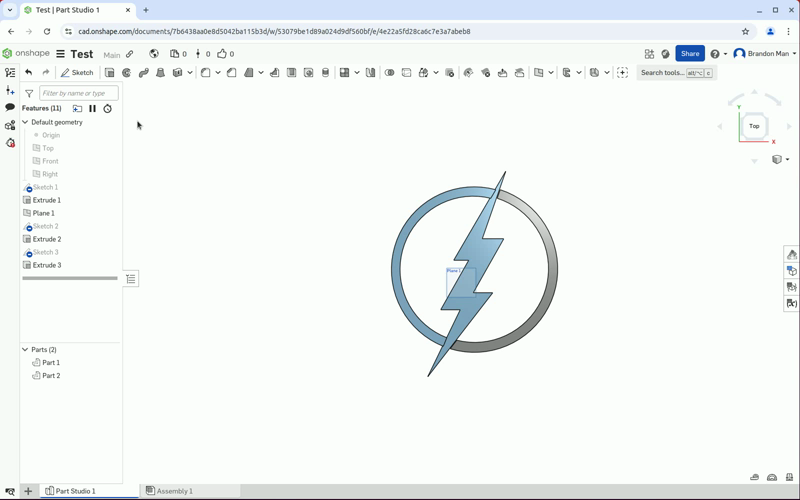
mouse_move(73, 189)
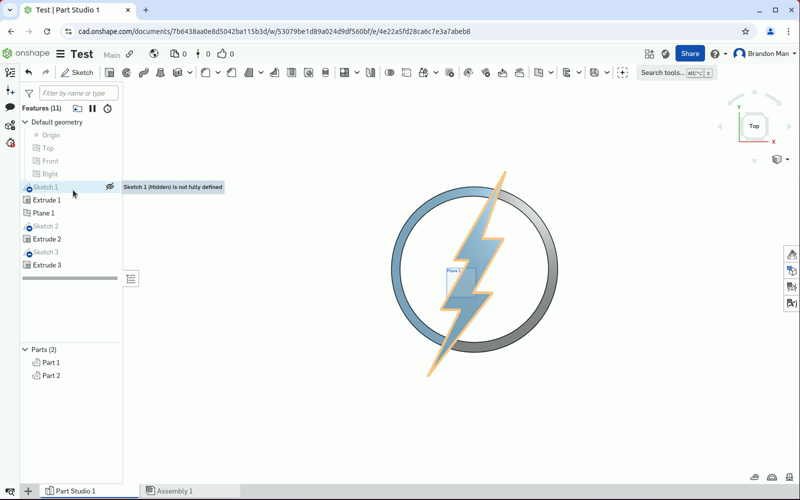
click(73, 189)
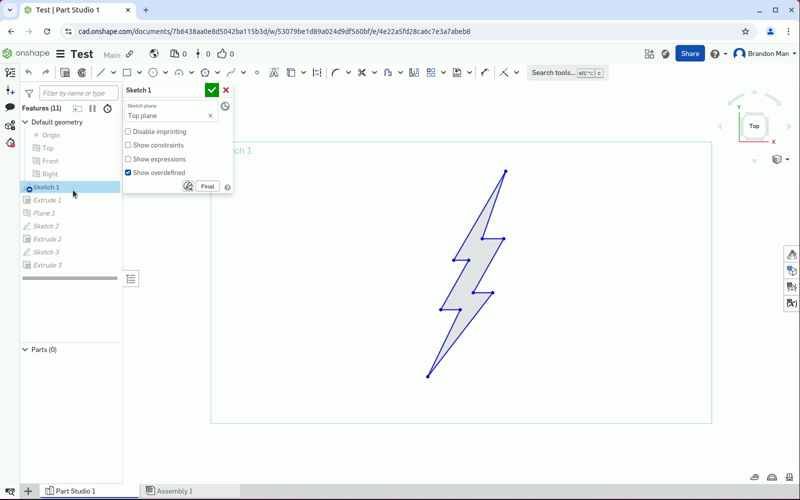
mouse_move(229, 92)
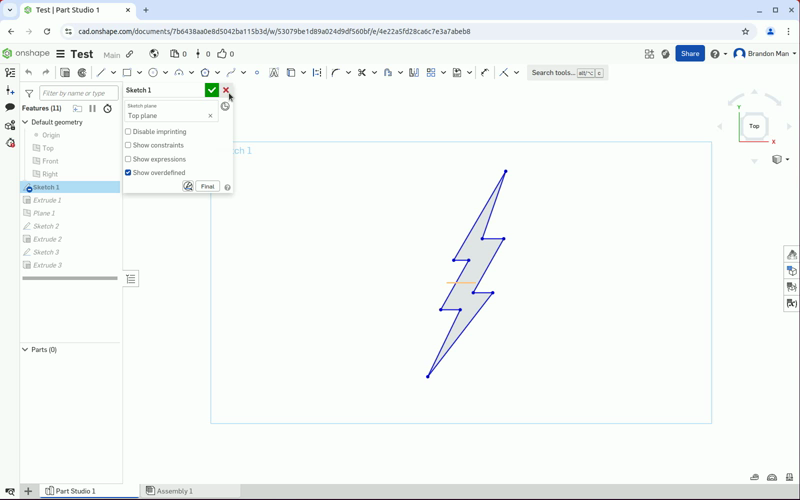
click(229, 92)
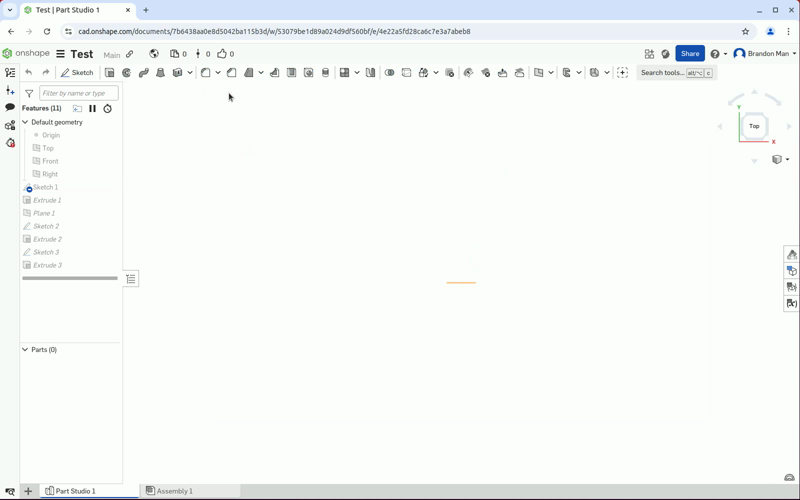
key(shift+s)
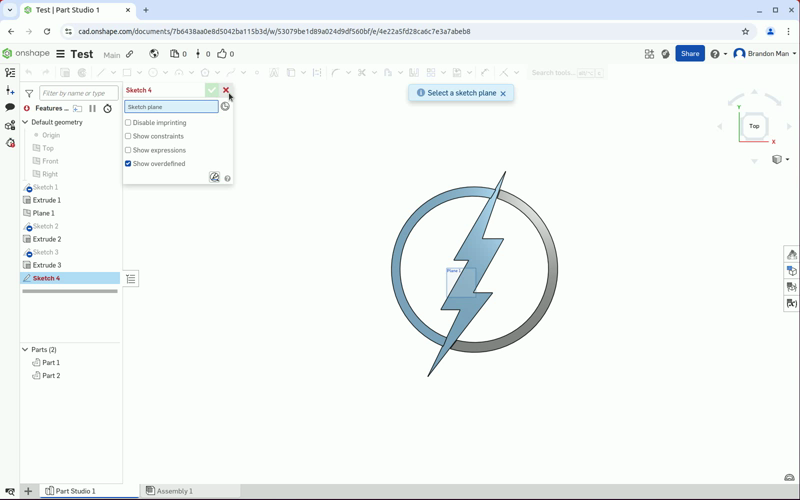
mouse_move(73, 215)
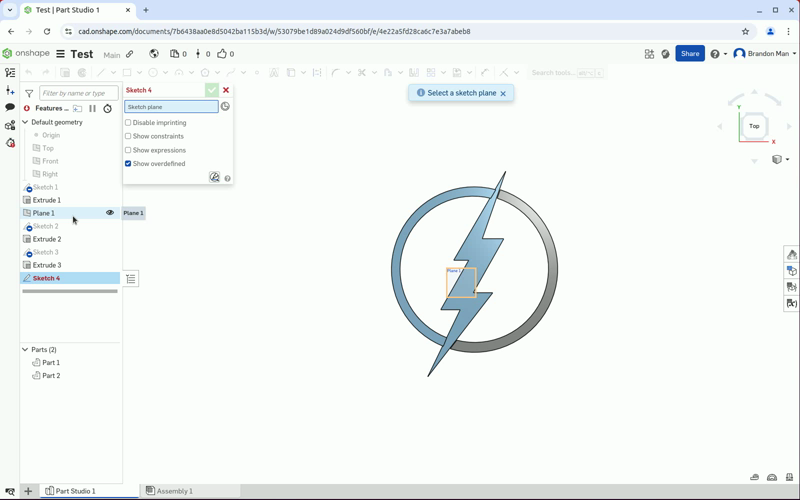
click(73, 215)
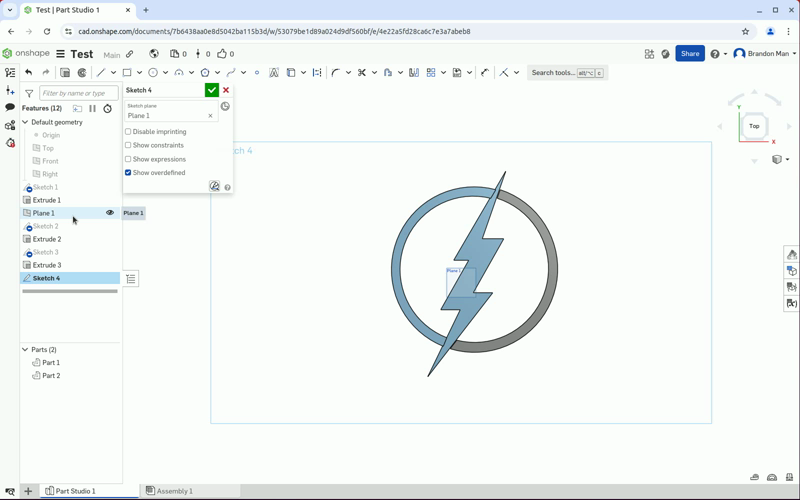
mouse_move(73, 352)
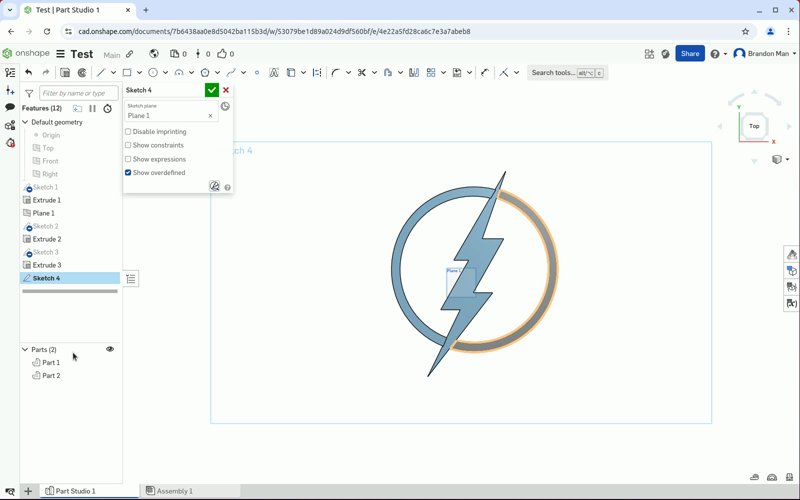
key(y)
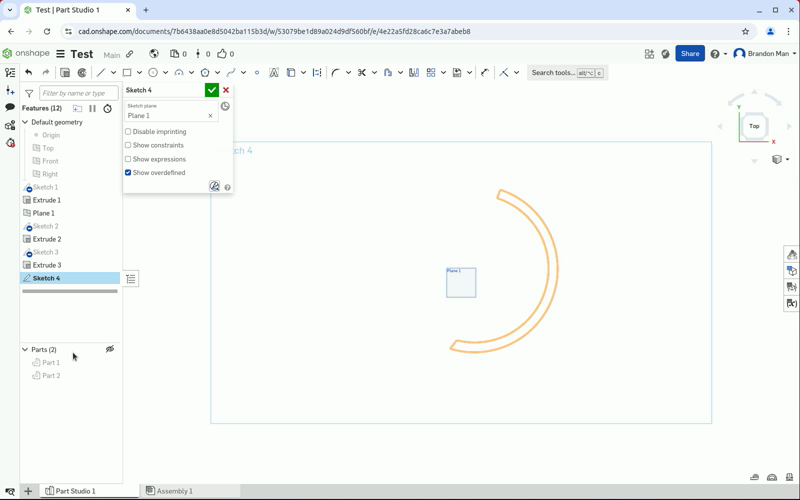
key(c)
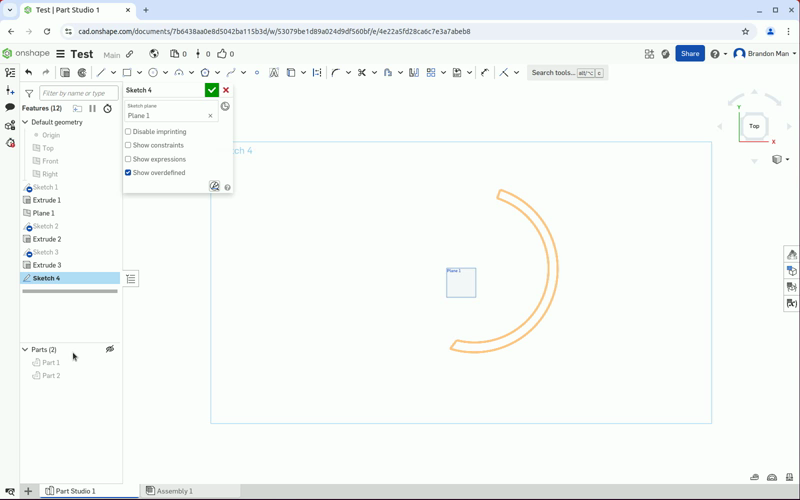
key_down(shift)
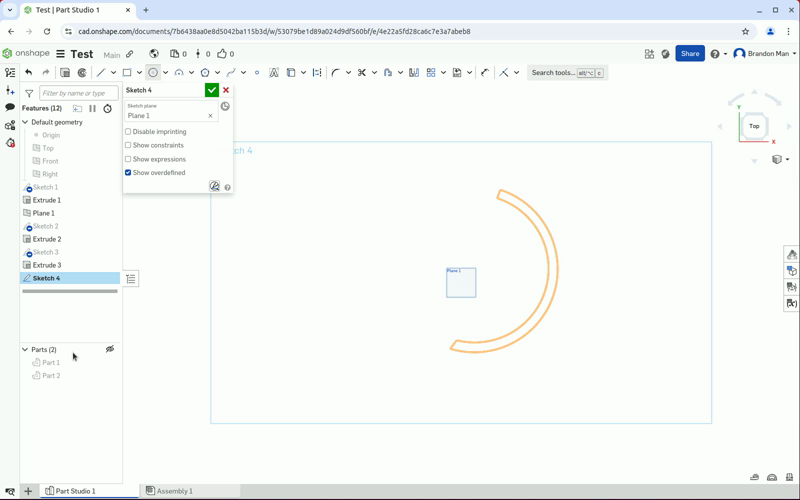
mouse_move(419, 189)
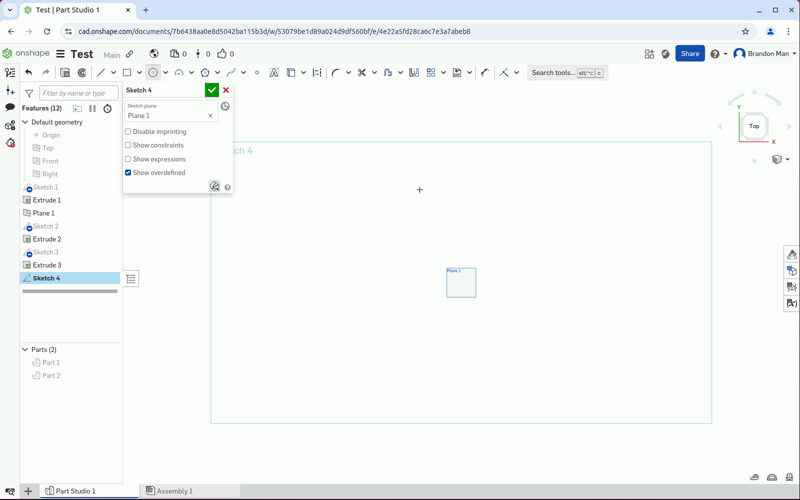
click(419, 189)
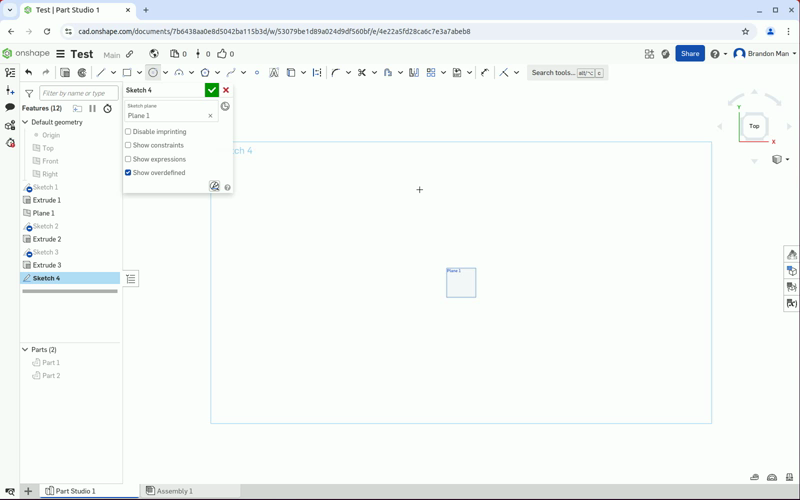
key_up(shift)
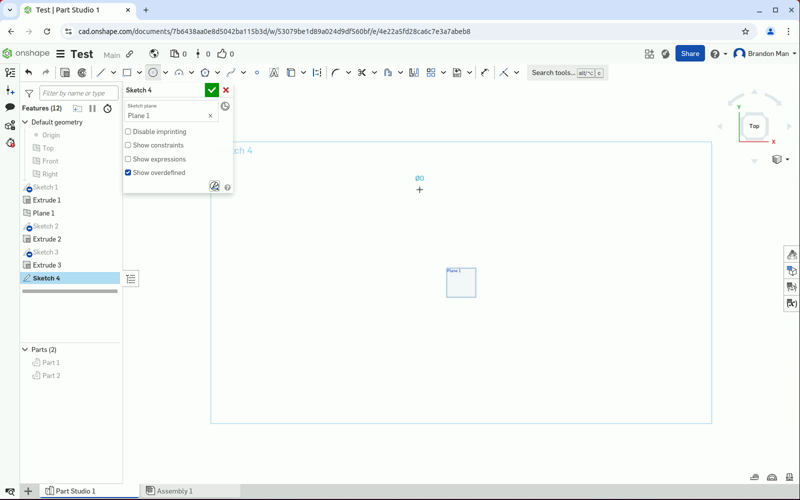
mouse_move(436, 189)
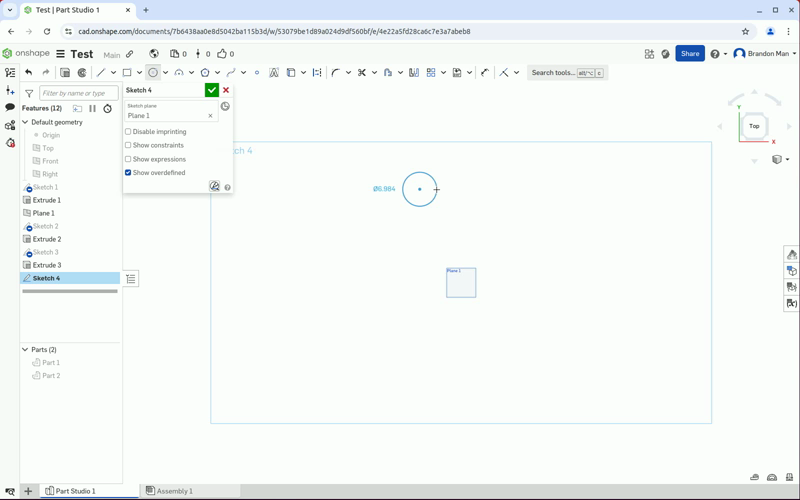
click(436, 189)
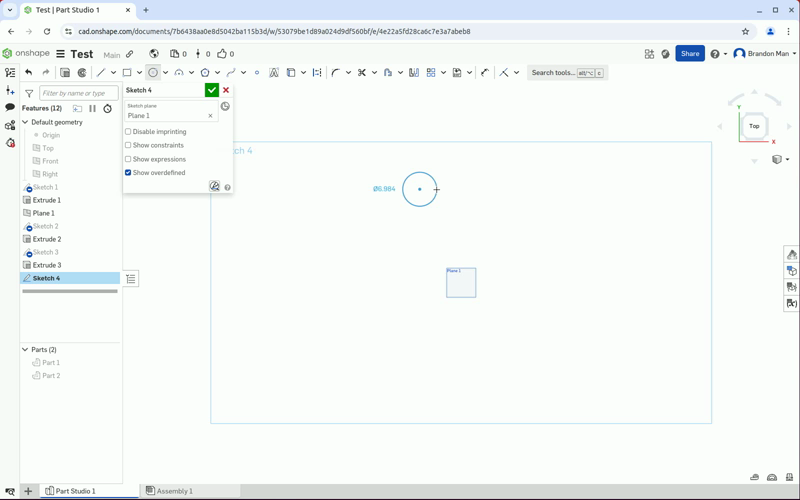
key(esc)
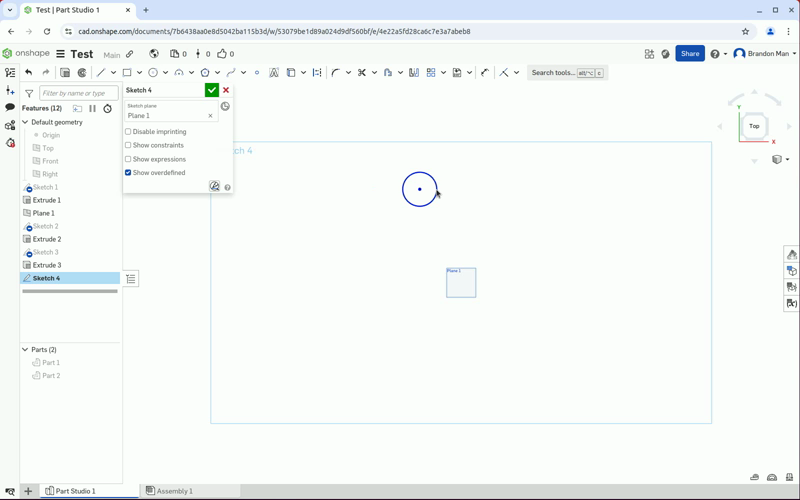
key(c)
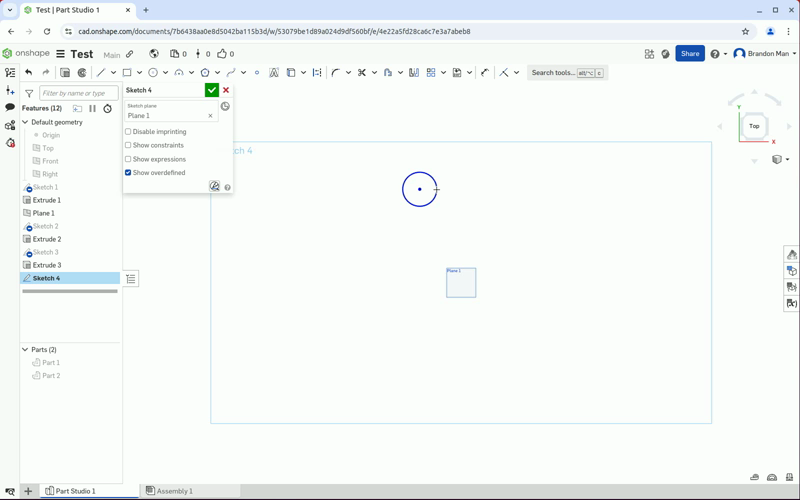
key_down(shift)
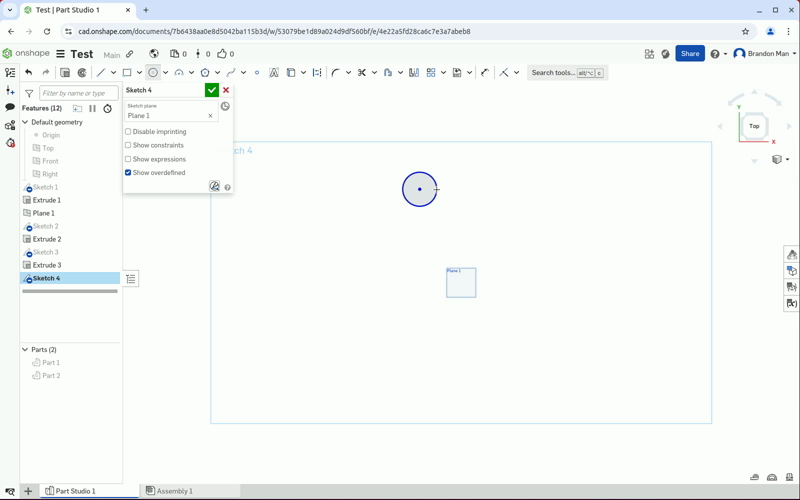
mouse_move(419, 189)
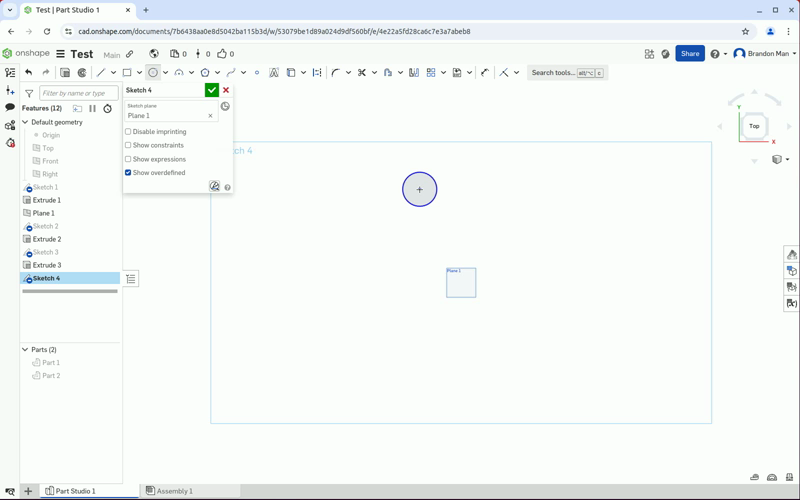
click(419, 189)
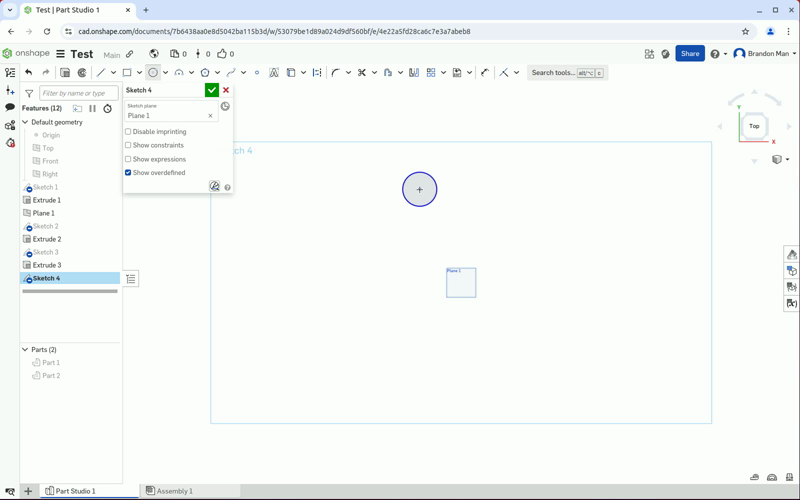
key_up(shift)
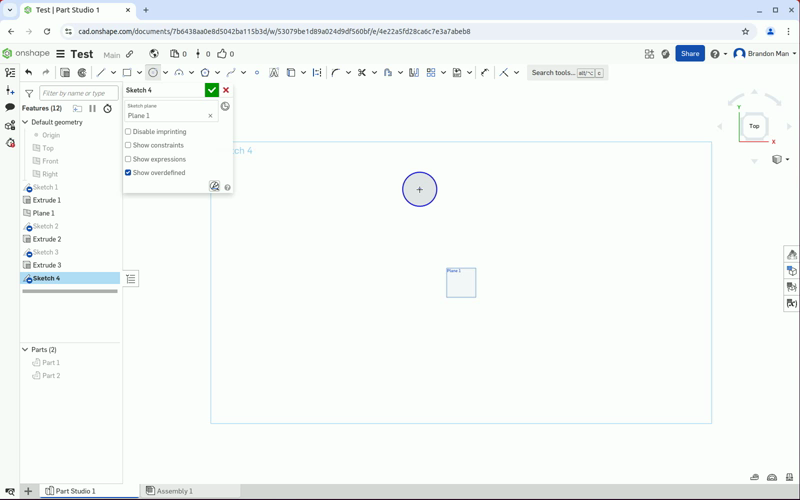
mouse_move(432, 189)
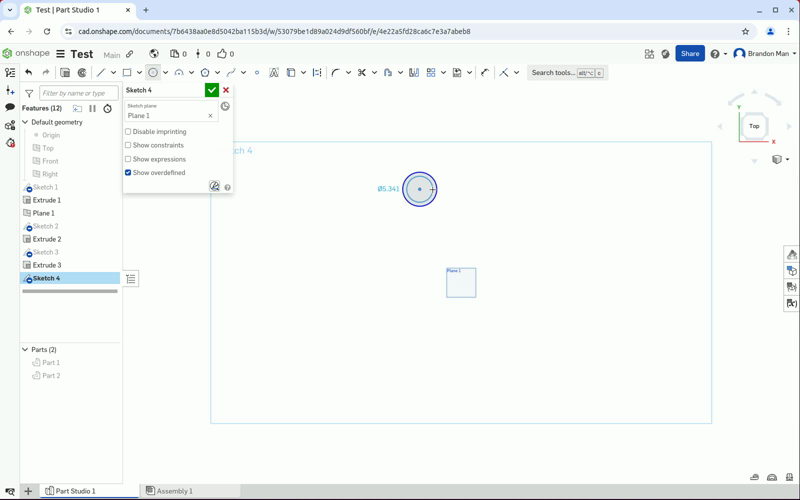
scroll(6)
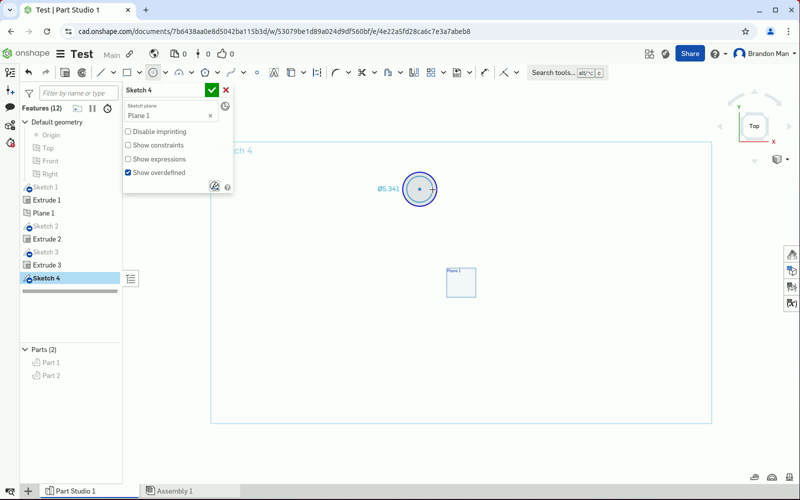
scroll(6)
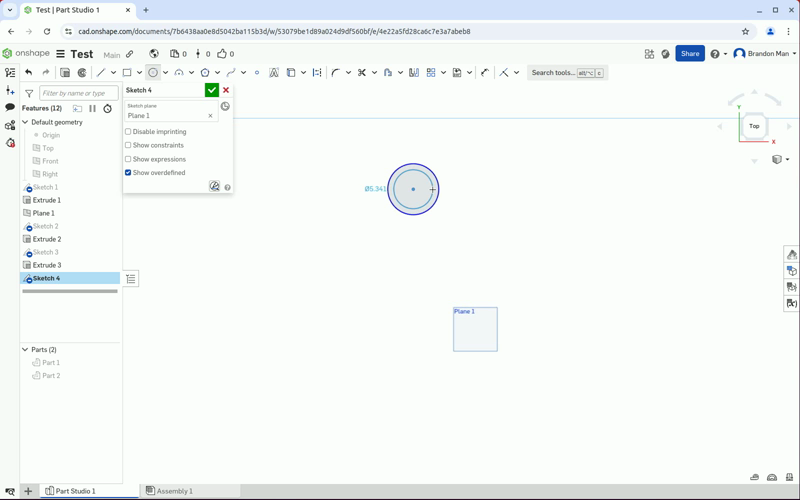
scroll(6)
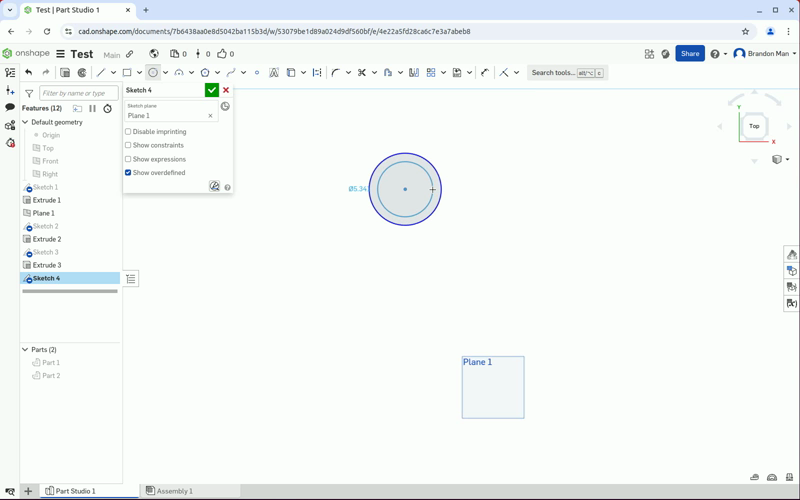
scroll(6)
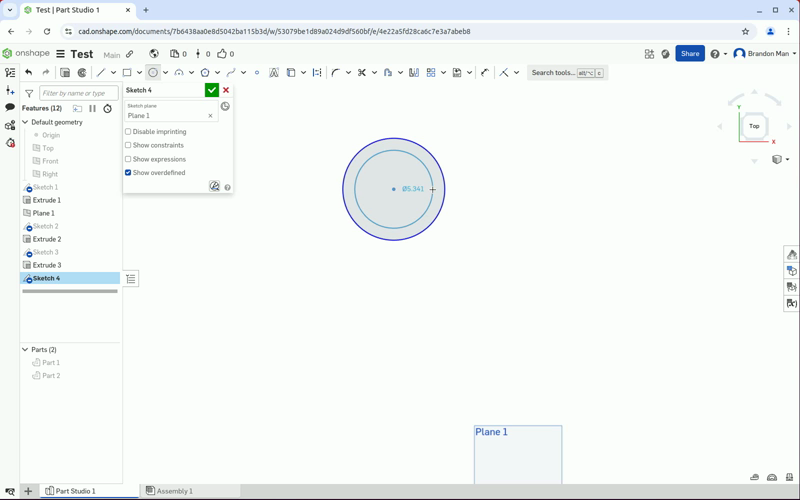
scroll(6)
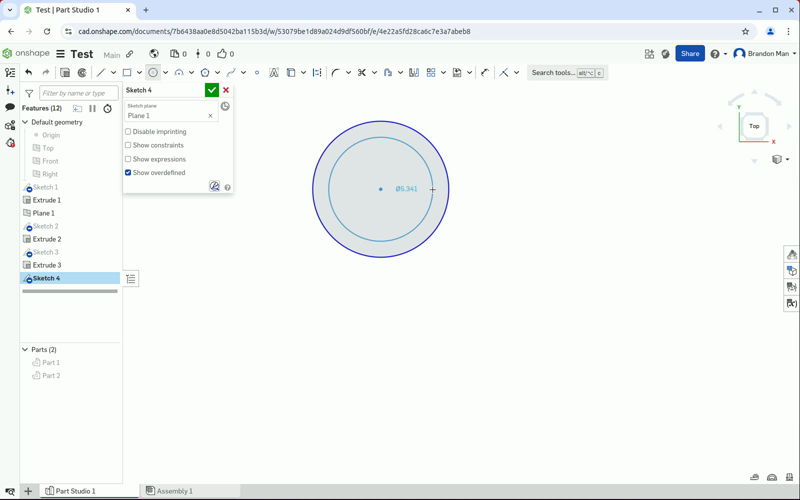
scroll(6)
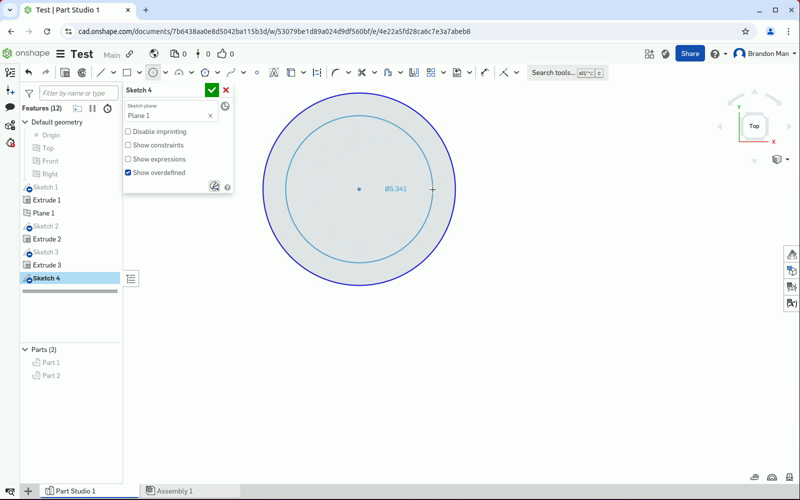
scroll(6)
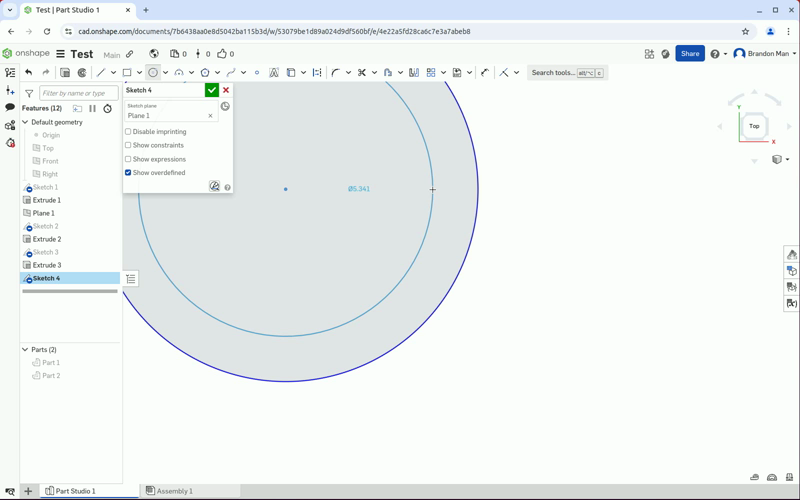
click(432, 189)
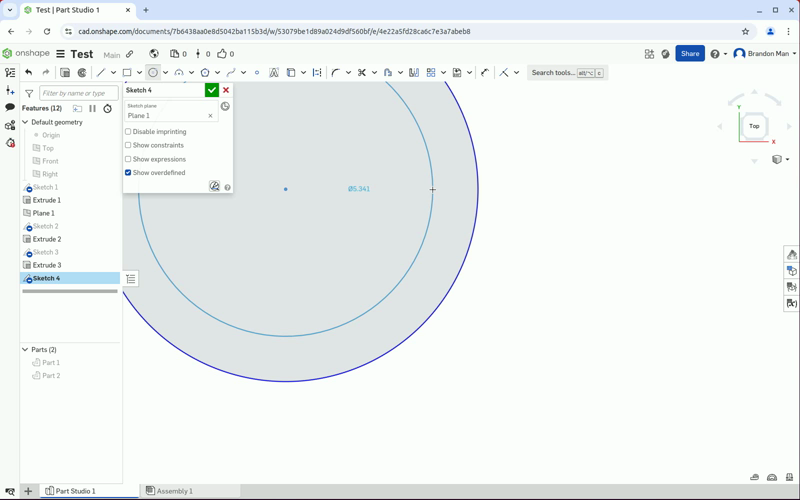
scroll(-6)
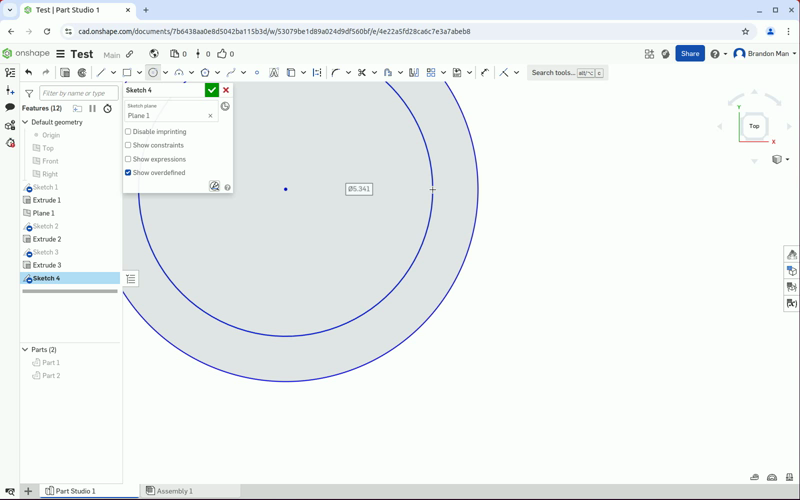
scroll(-6)
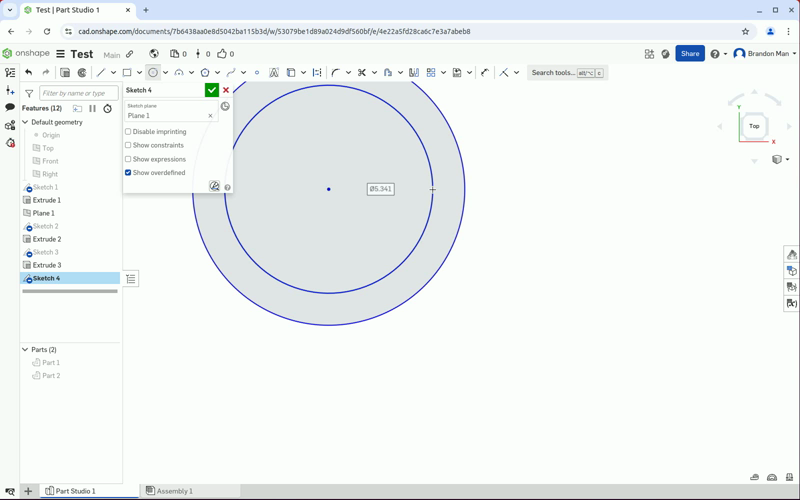
scroll(-6)
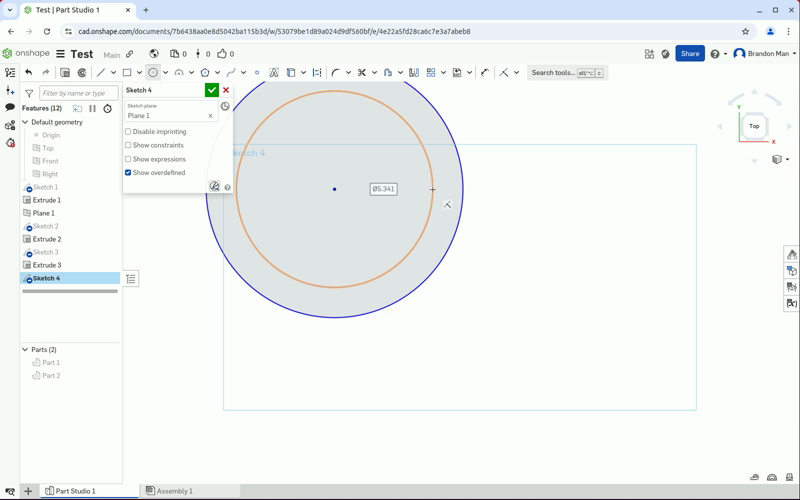
scroll(-6)
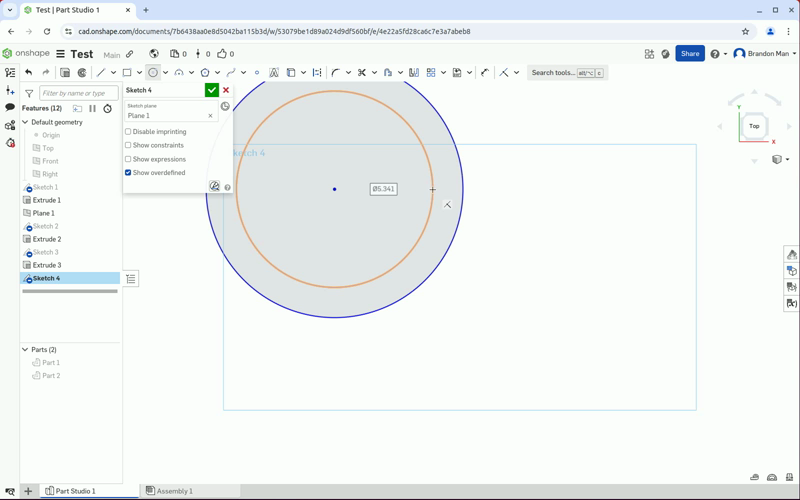
scroll(-6)
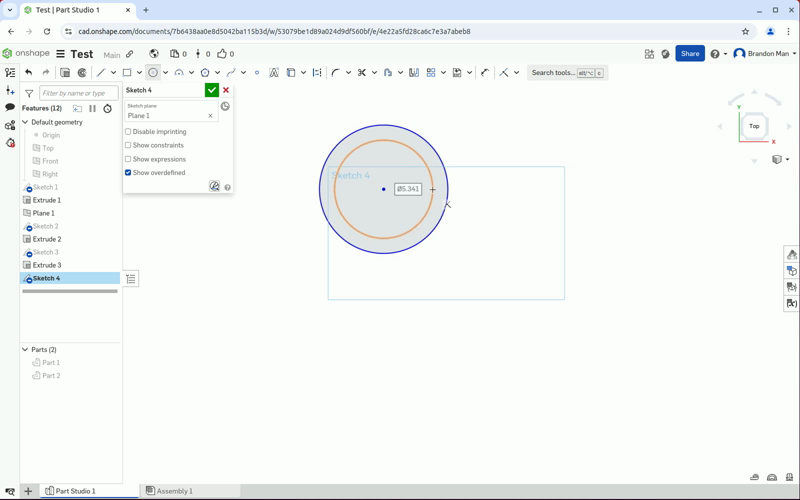
scroll(-6)
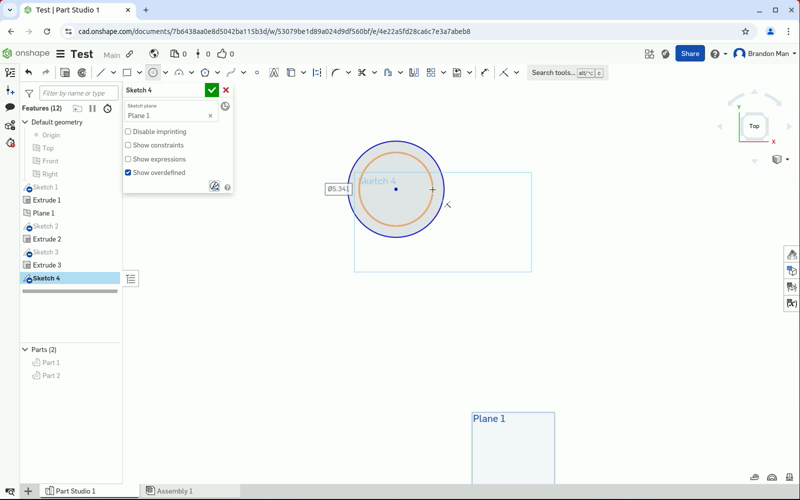
scroll(-6)
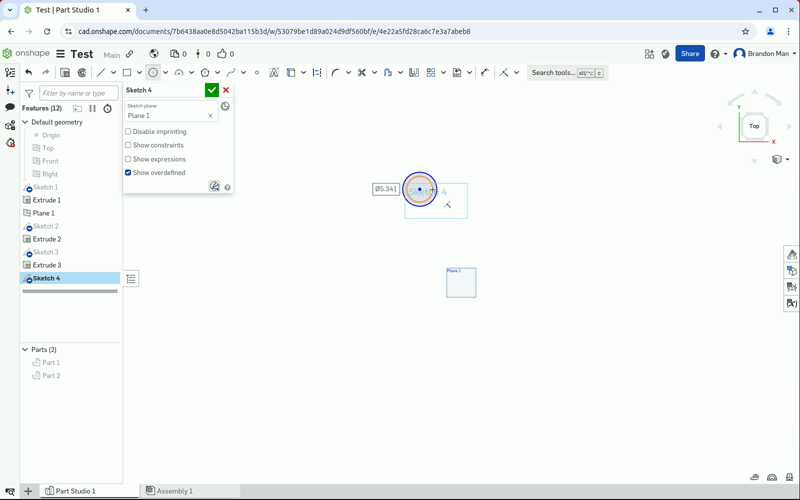
key(esc)
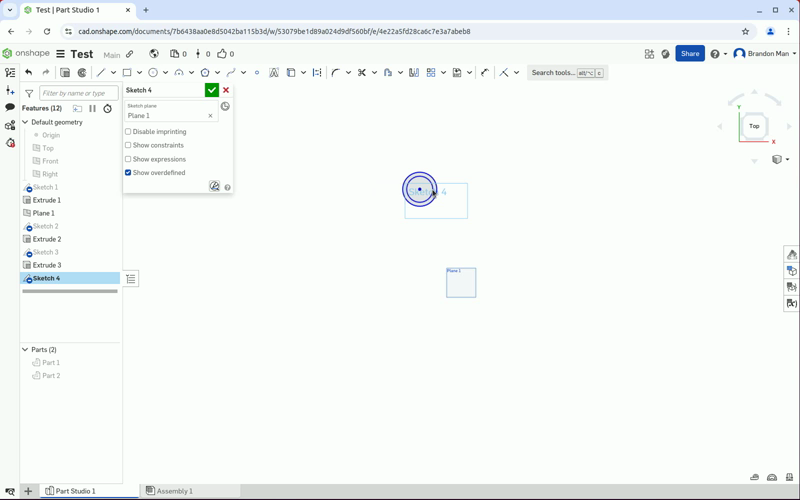
mouse_move(403, 191)
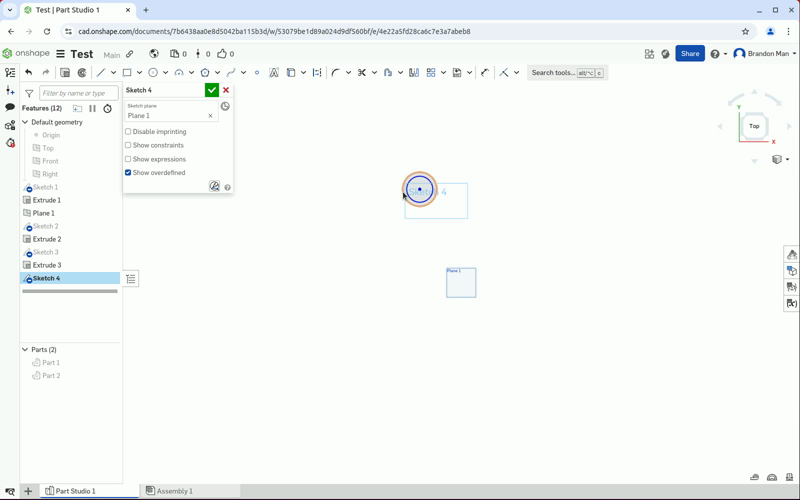
scroll(6)
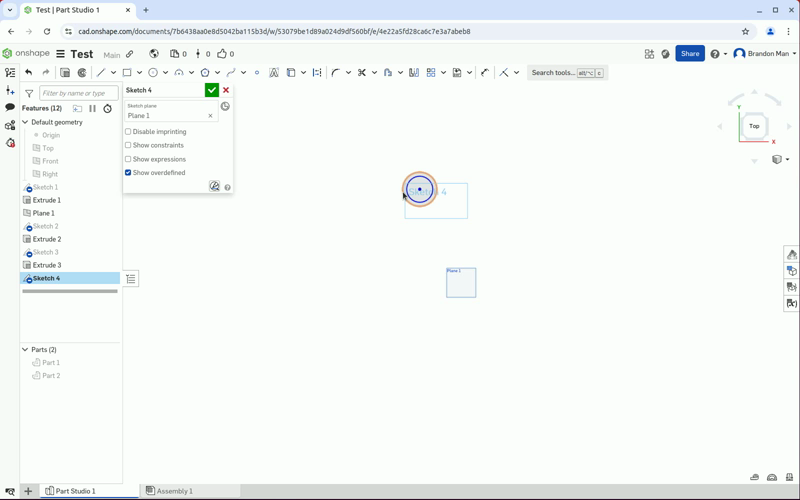
scroll(6)
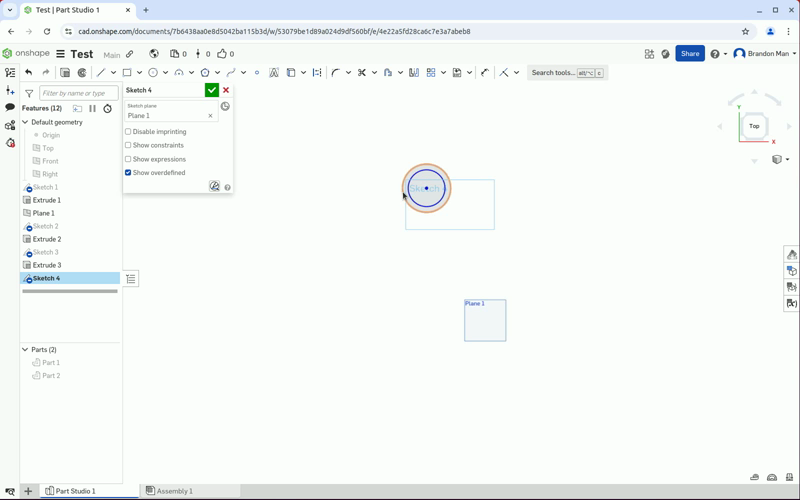
scroll(6)
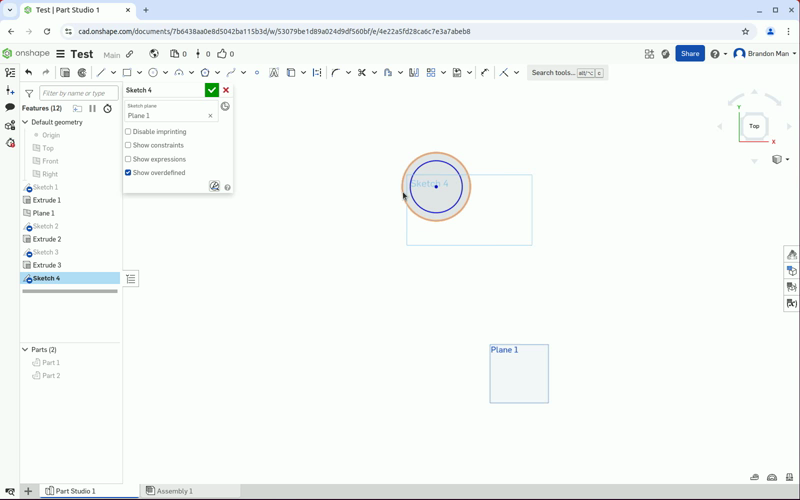
scroll(6)
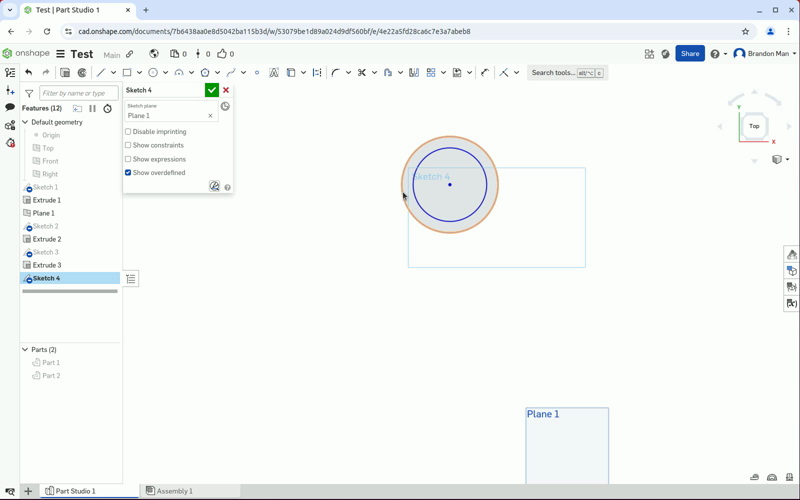
scroll(6)
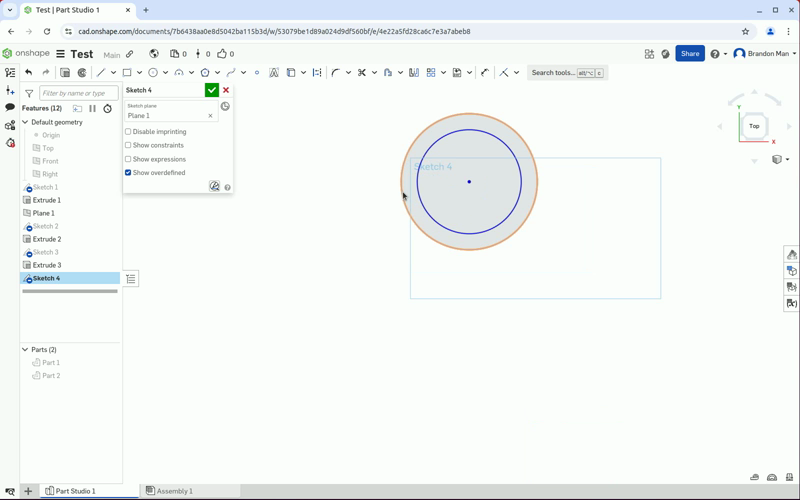
scroll(6)
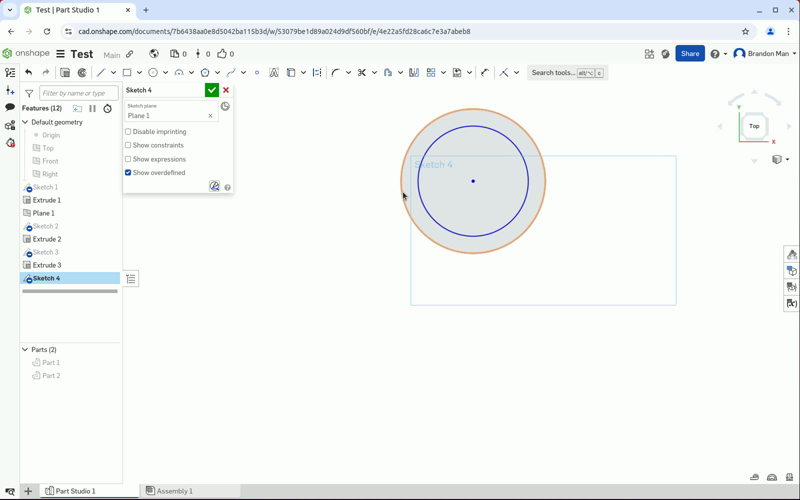
scroll(6)
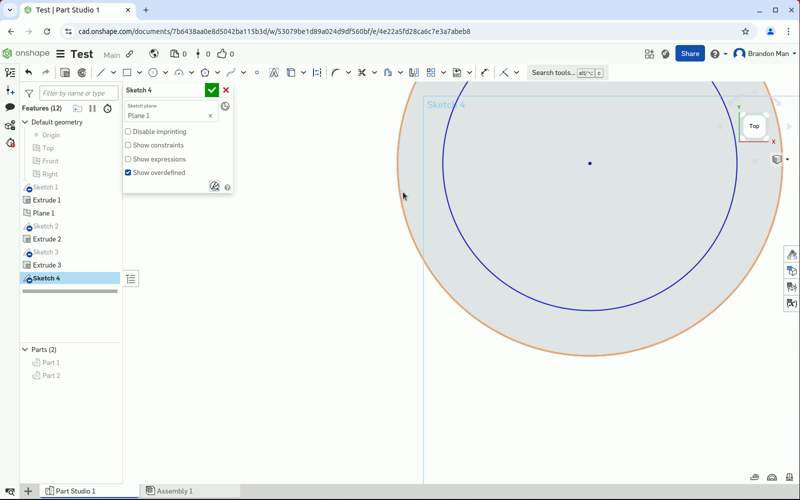
click(403, 191)
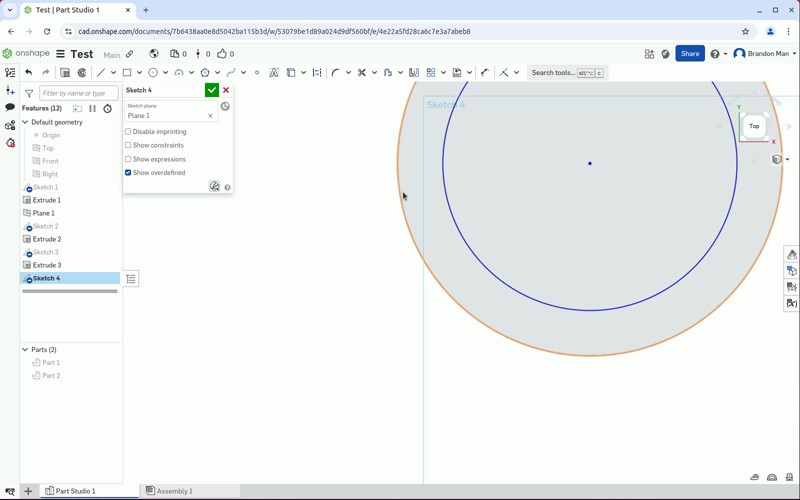
scroll(-6)
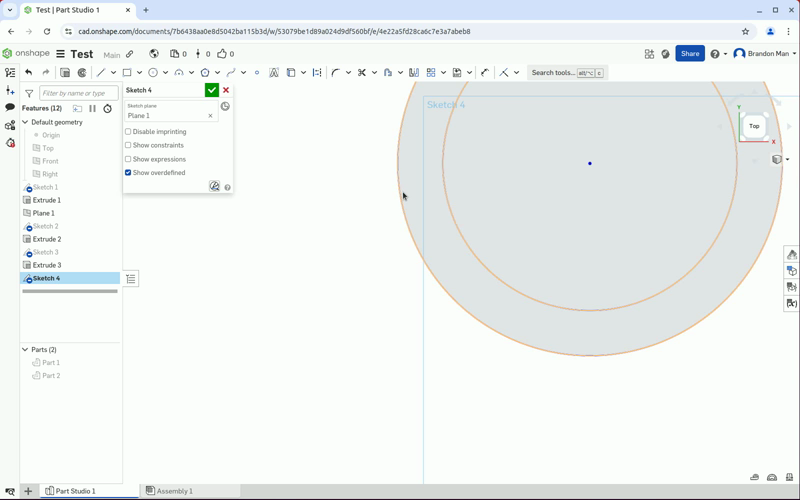
scroll(-6)
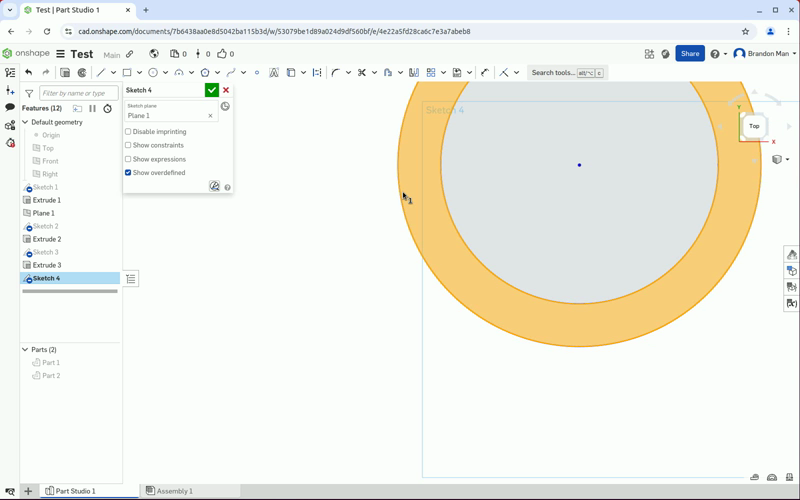
scroll(-6)
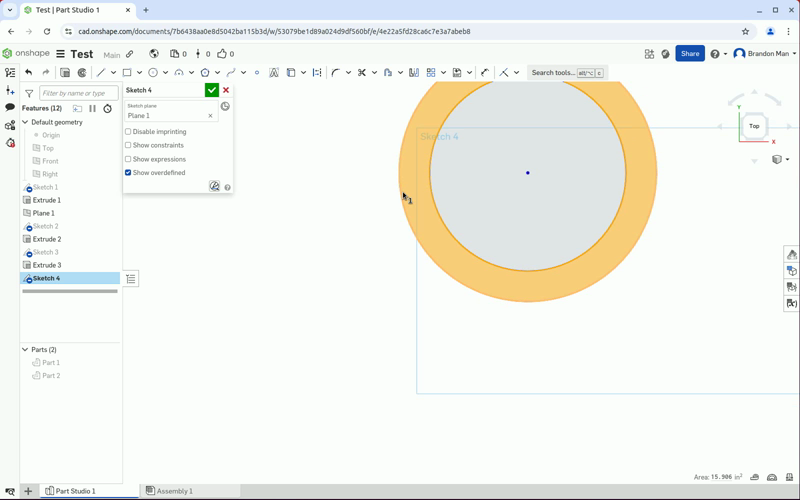
scroll(-6)
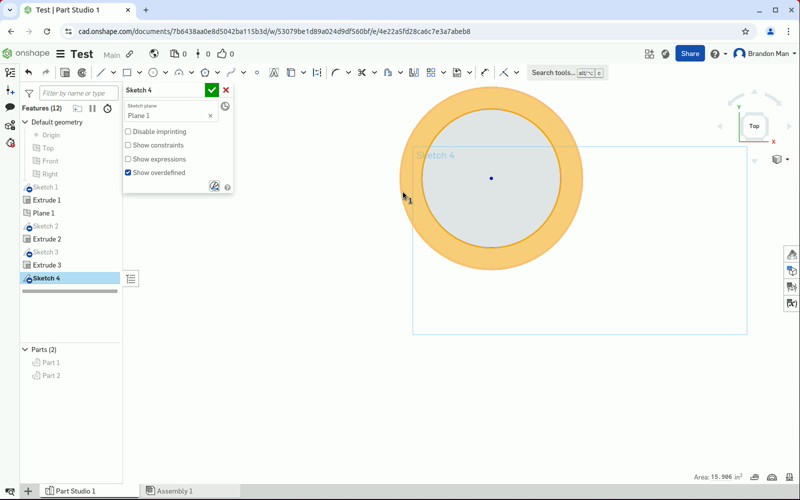
scroll(-6)
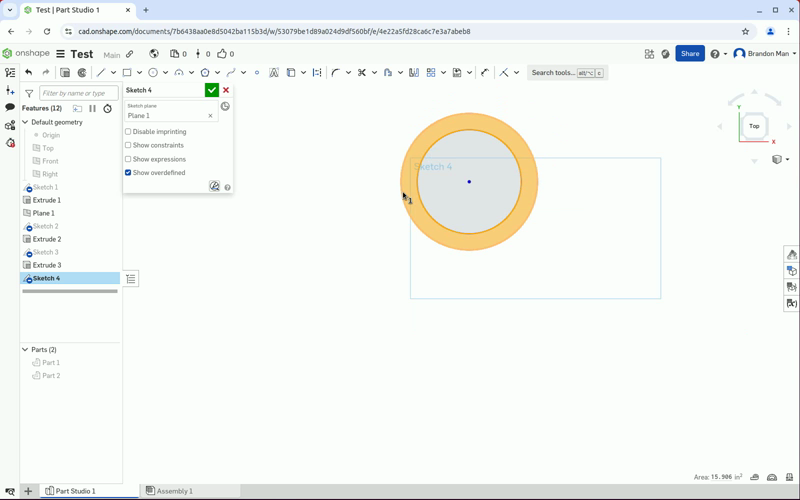
scroll(-6)
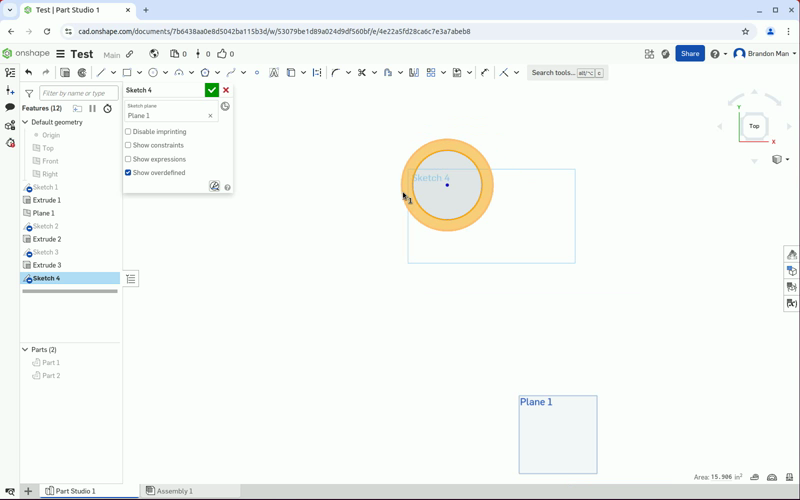
scroll(-6)
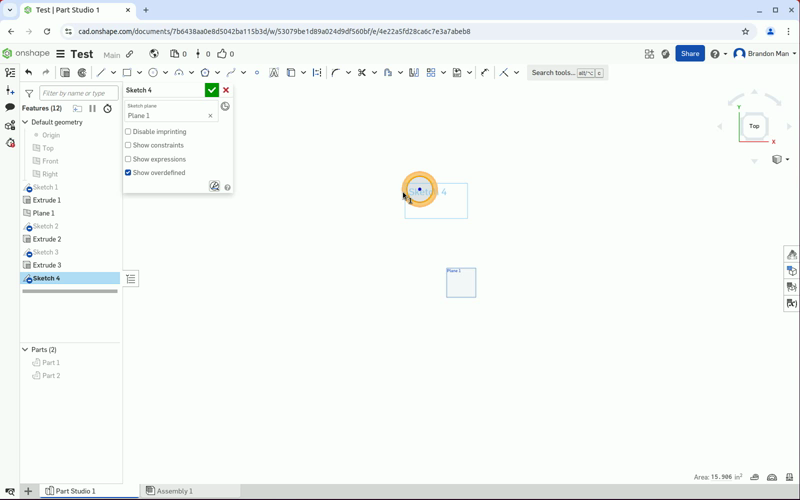
mouse_move(73, 352)
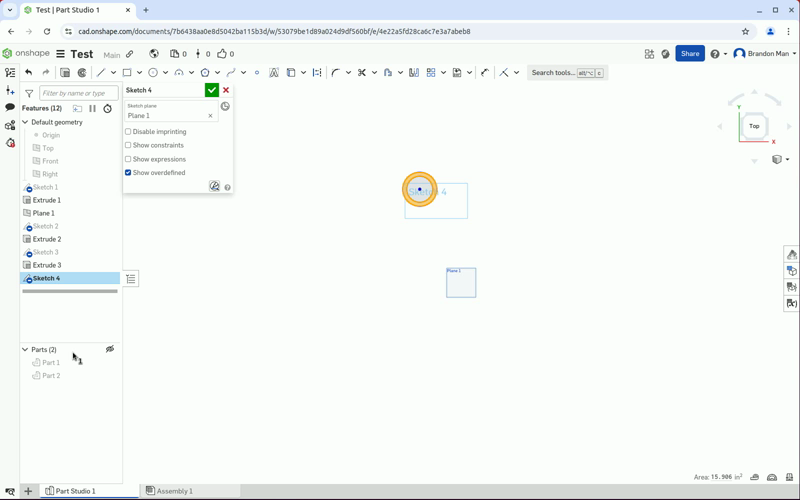
key(shift+y)
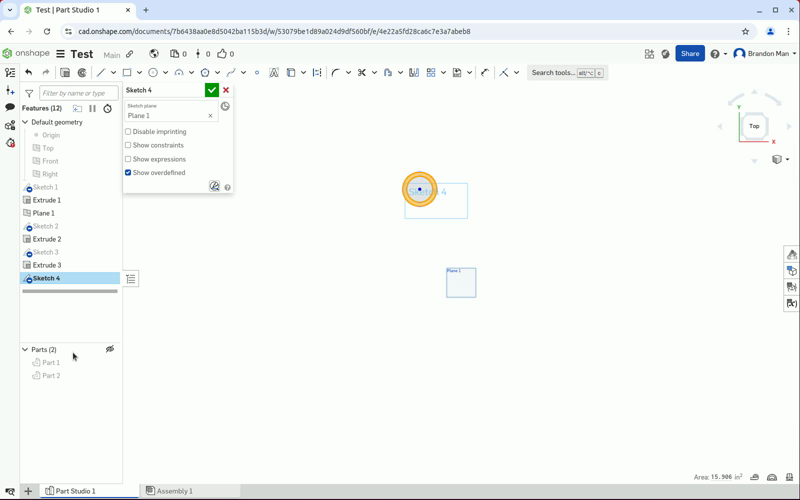
key(shift+e)
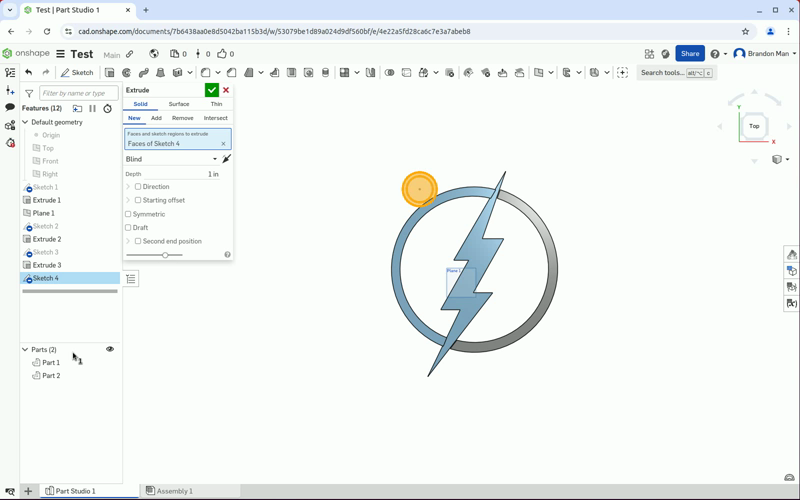
mouse_move(143, 106)
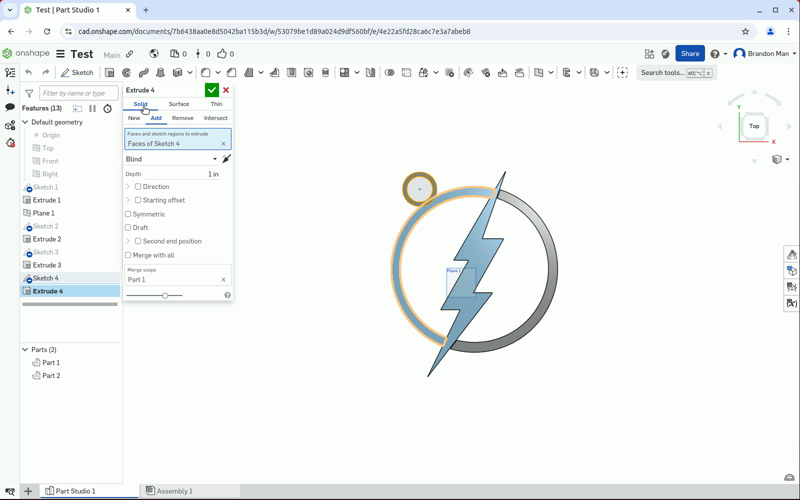
click(143, 106)
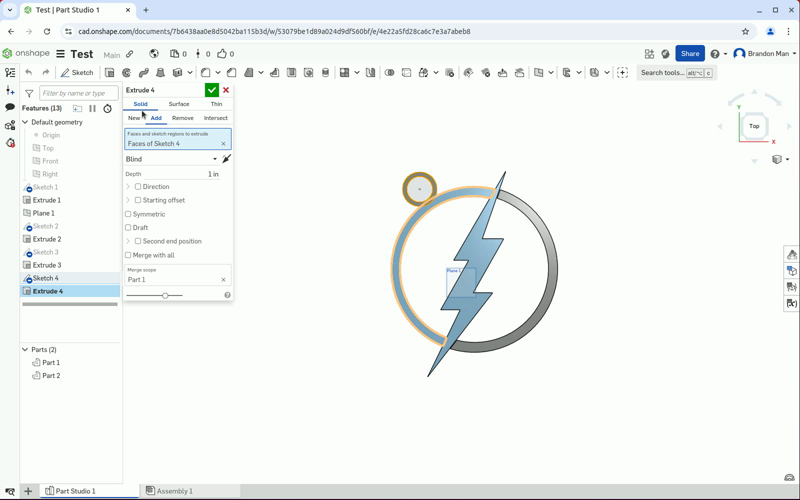
mouse_move(137, 120)
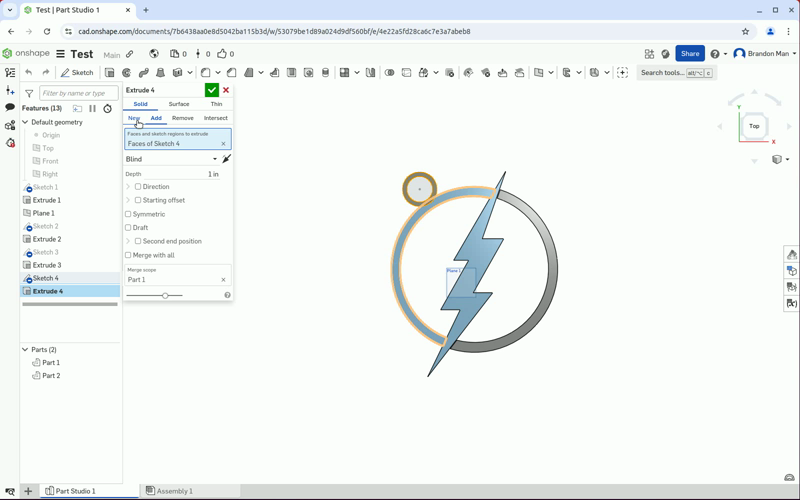
click(137, 120)
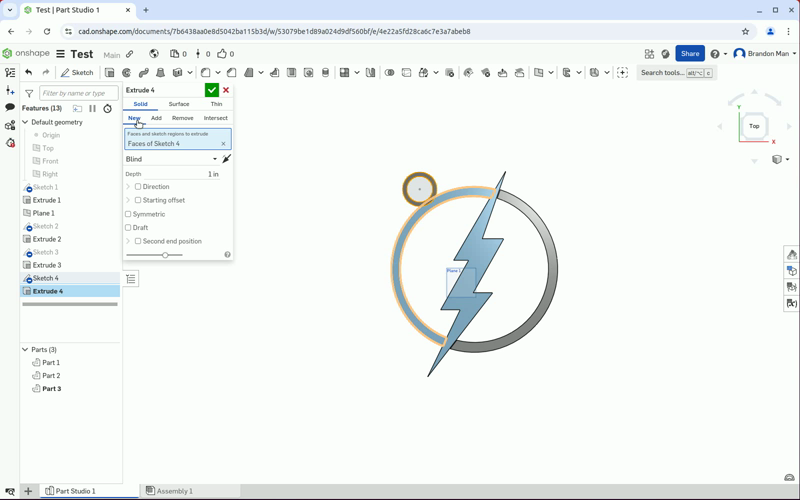
key(tab, 4)
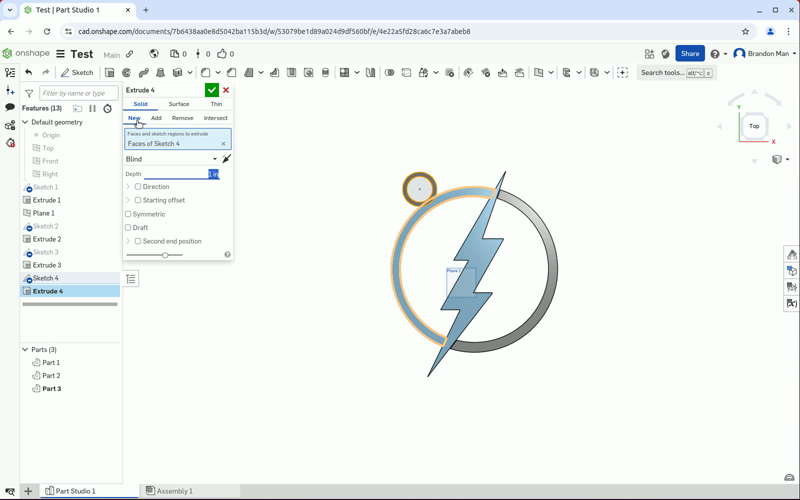
text(-2.889)
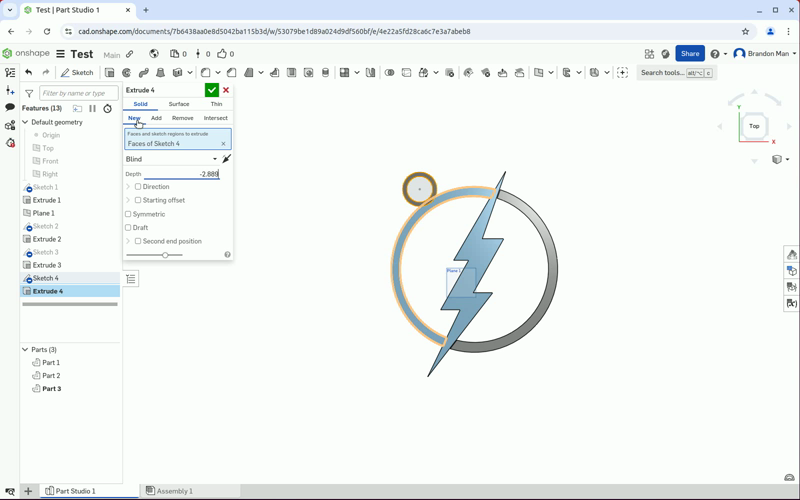
key(enter)
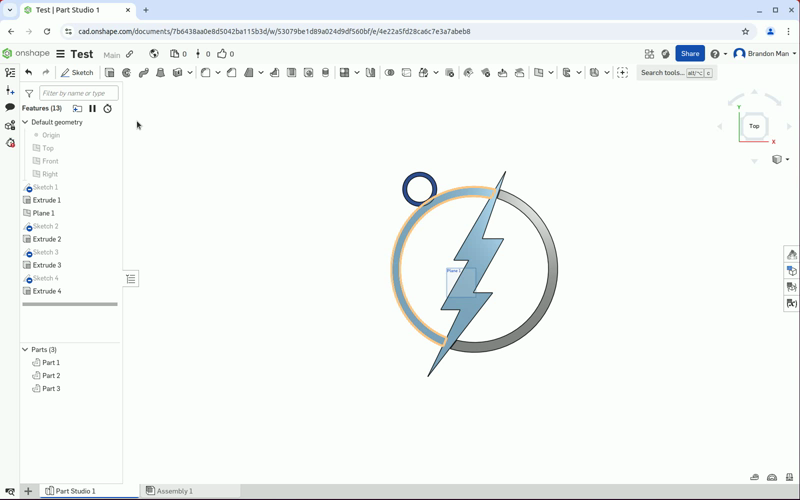
key(shift+h)
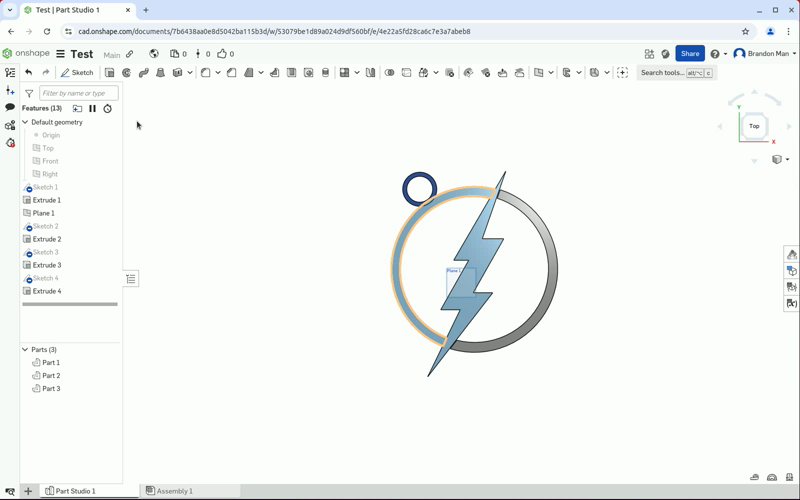
key(shift+h)
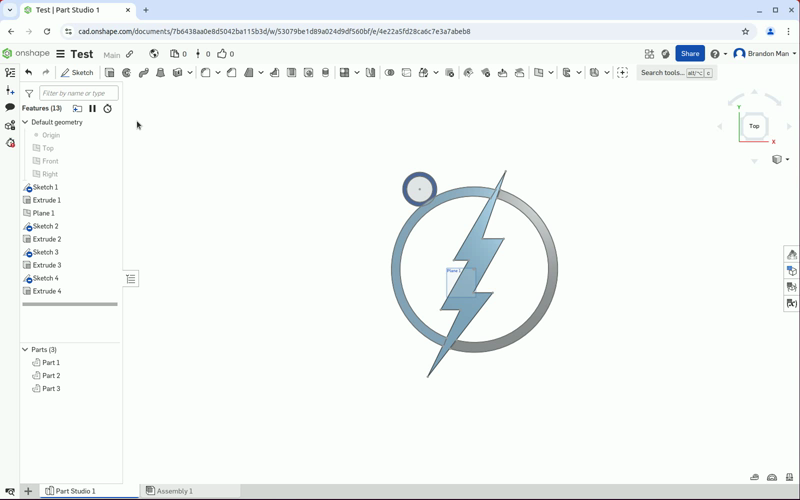
key(shift+7)
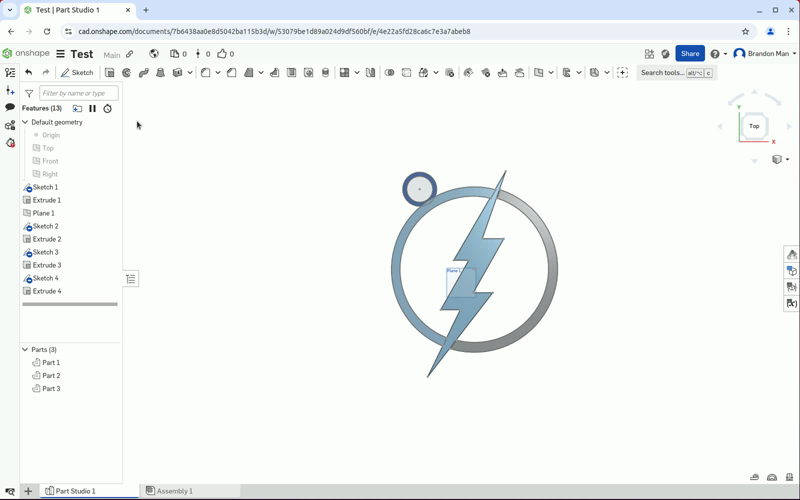
key(up, 3)
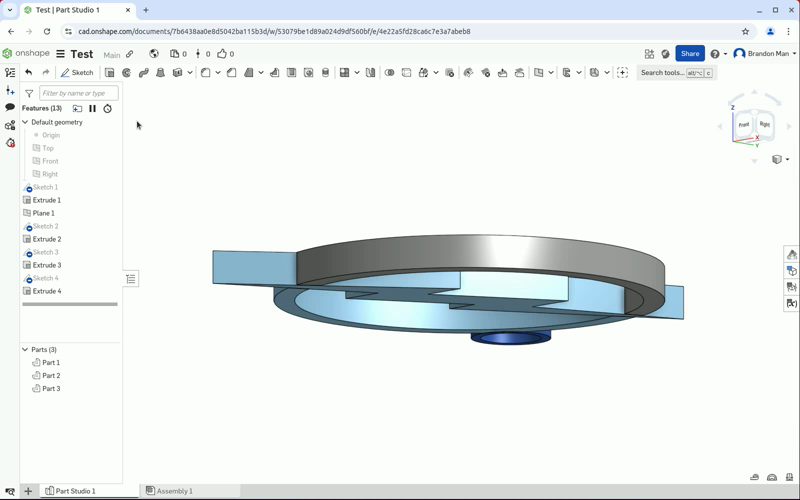
key(left, 3)
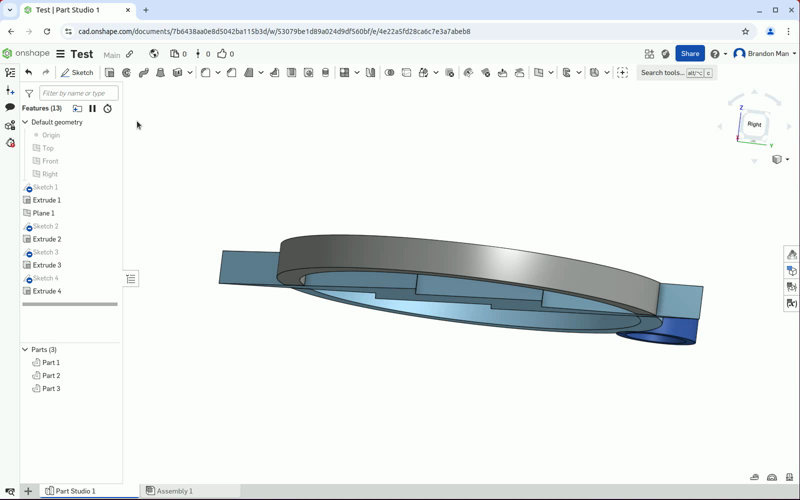
key(right, 3)
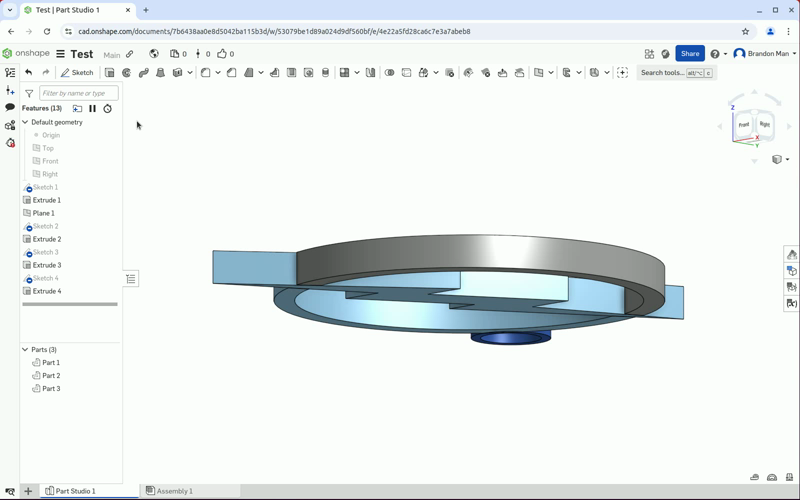
key(down, 3)
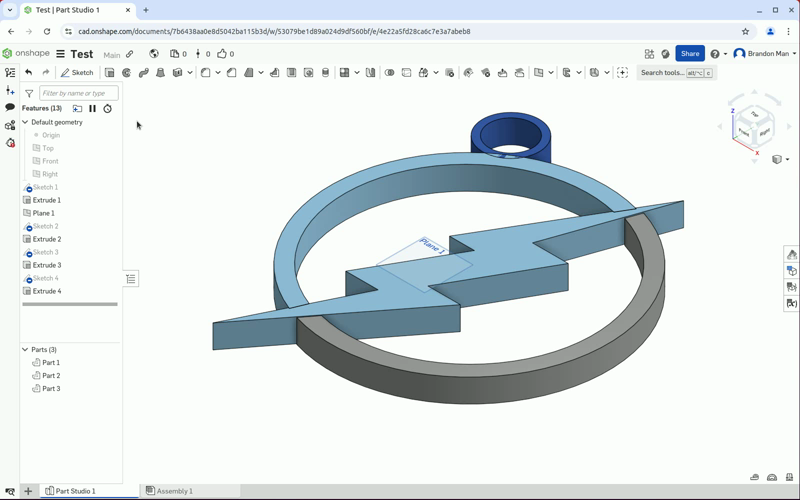
mouse_move(73, 189)
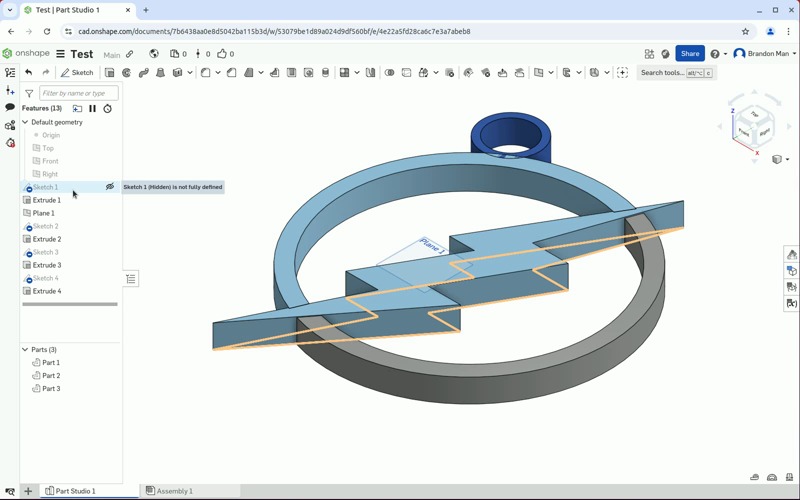
click(73, 189)